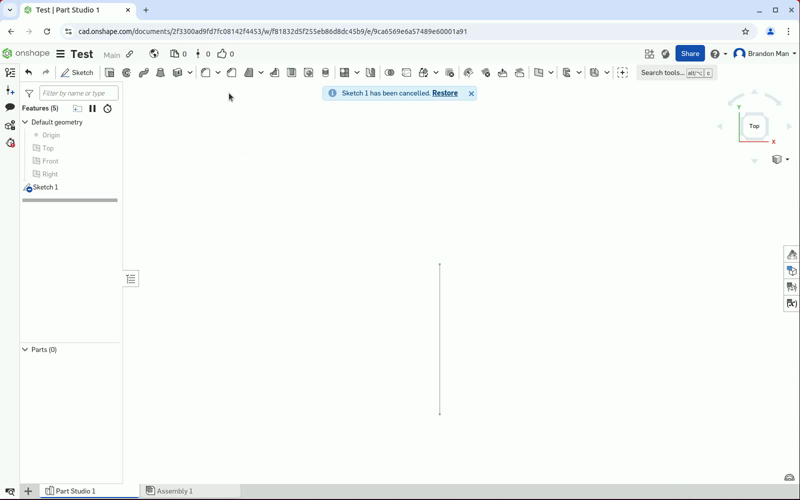
key(shift+h)
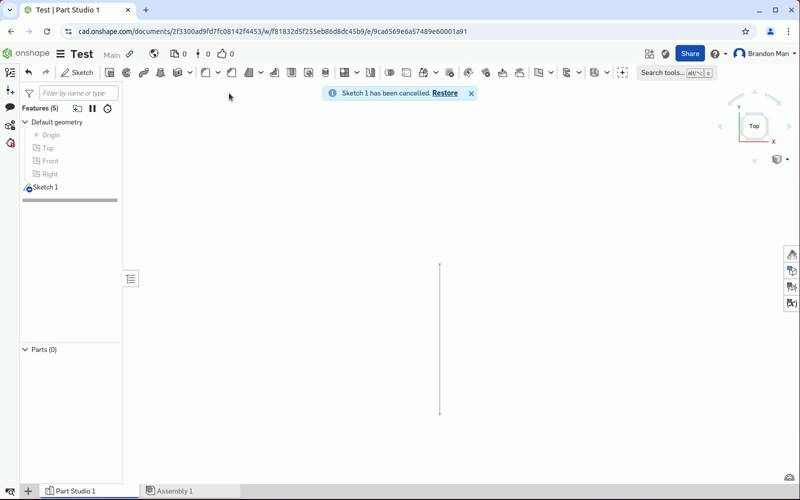
key(shift+s)
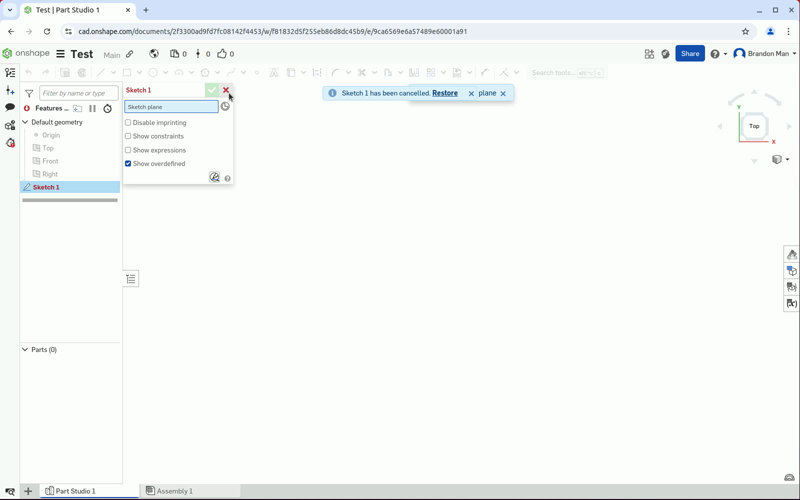
mouse_move(73, 150)
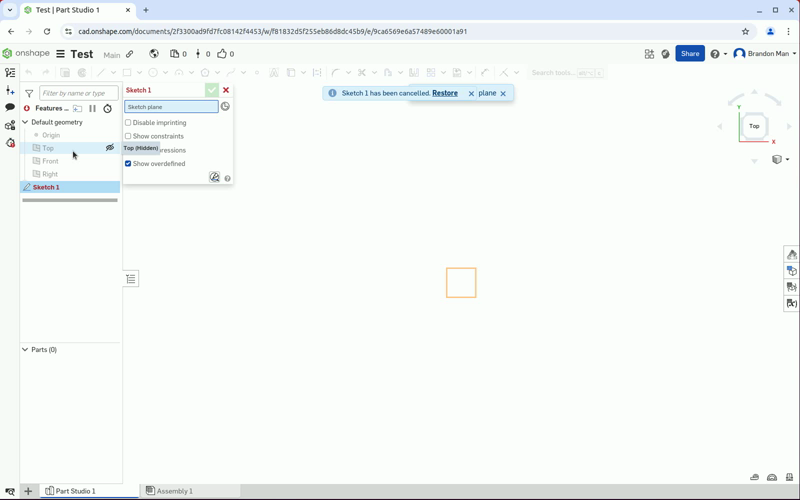
click(73, 150)
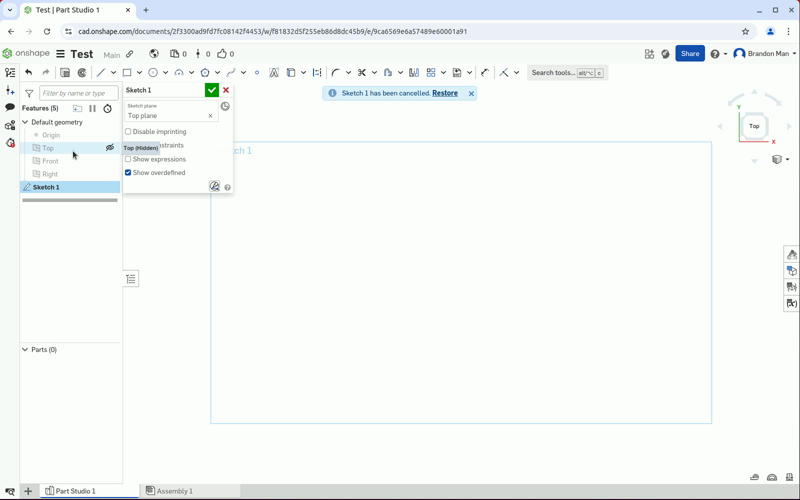
mouse_move(73, 352)
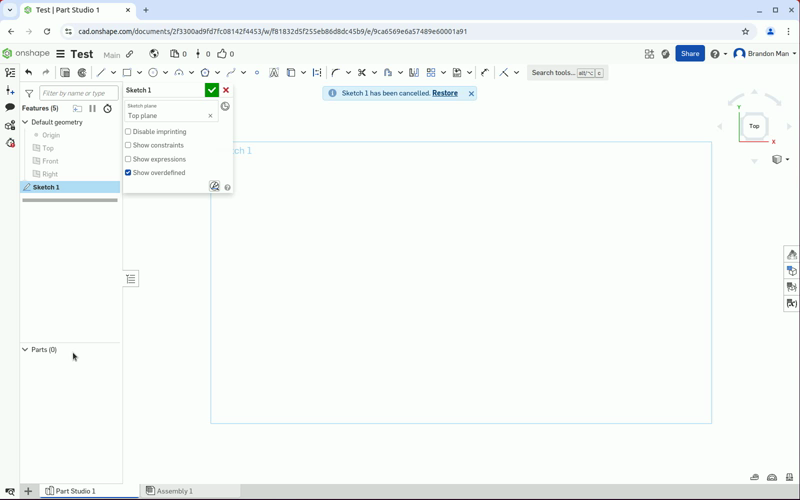
key(y)
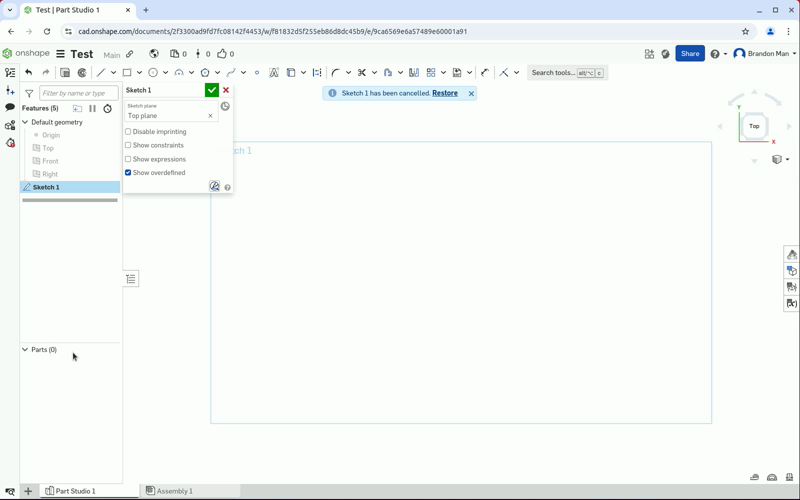
key(c)
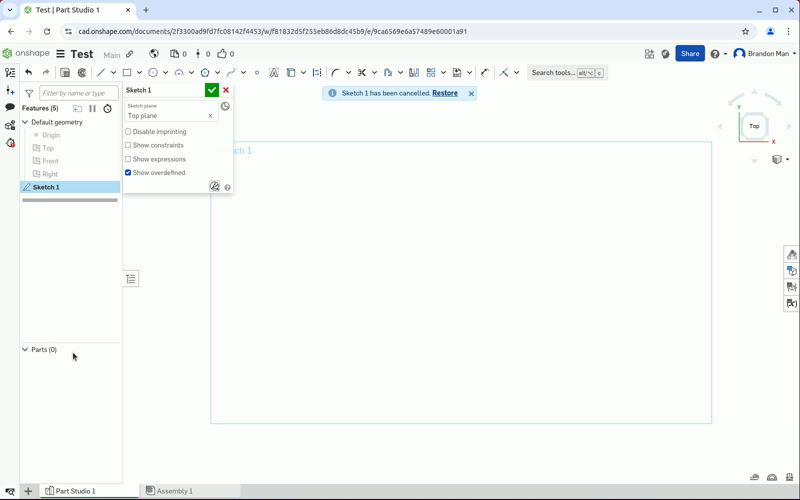
key_down(shift)
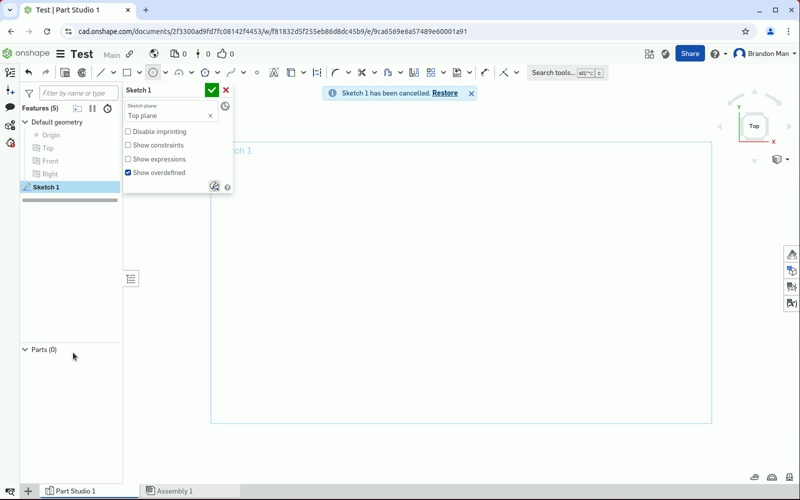
mouse_move(461, 282)
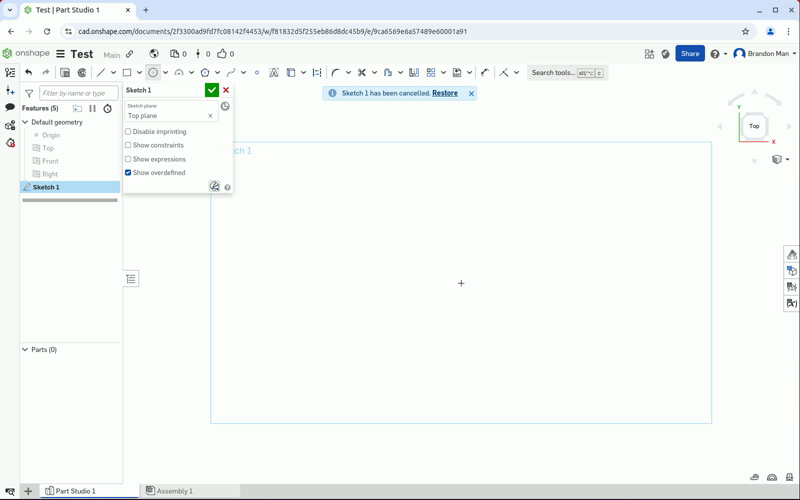
click(461, 282)
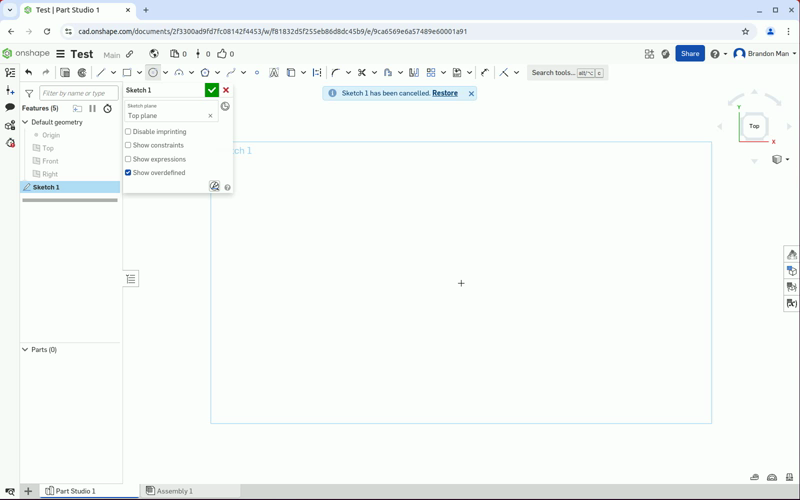
key_up(shift)
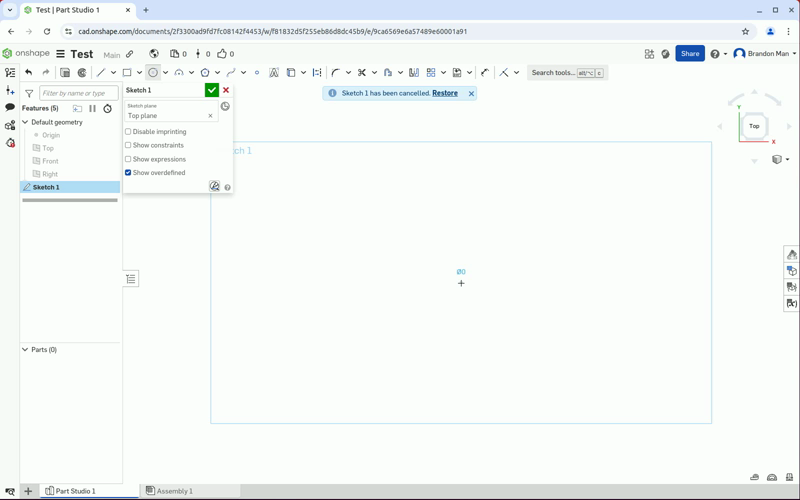
mouse_move(574, 282)
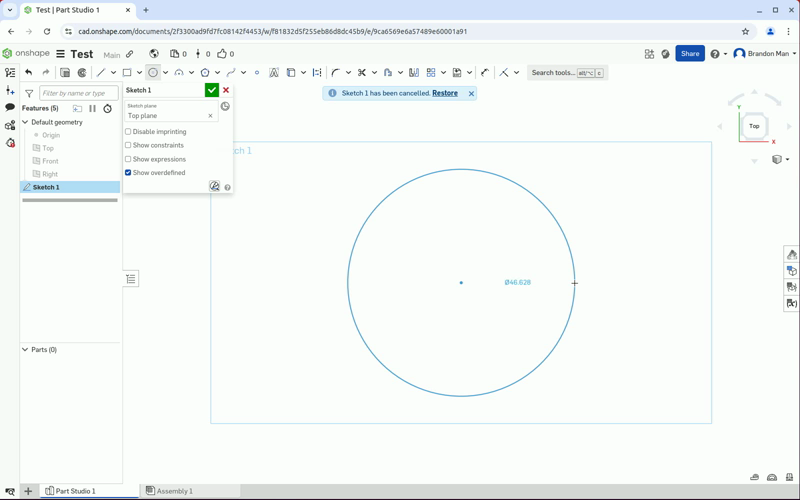
click(574, 282)
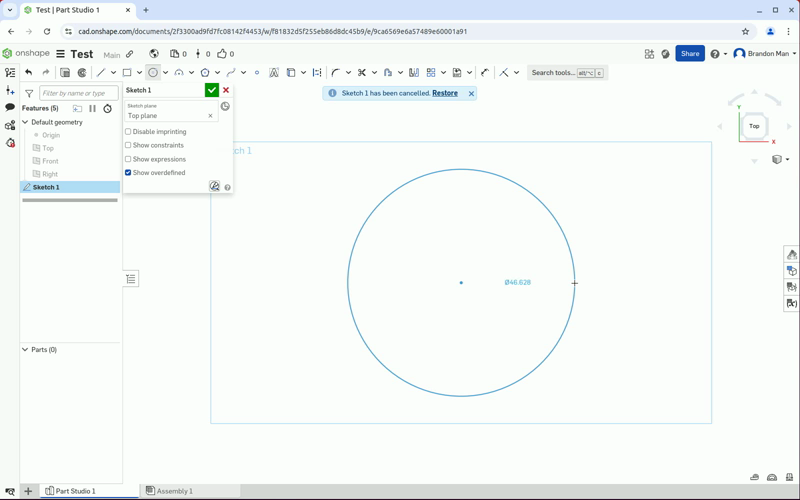
key(esc)
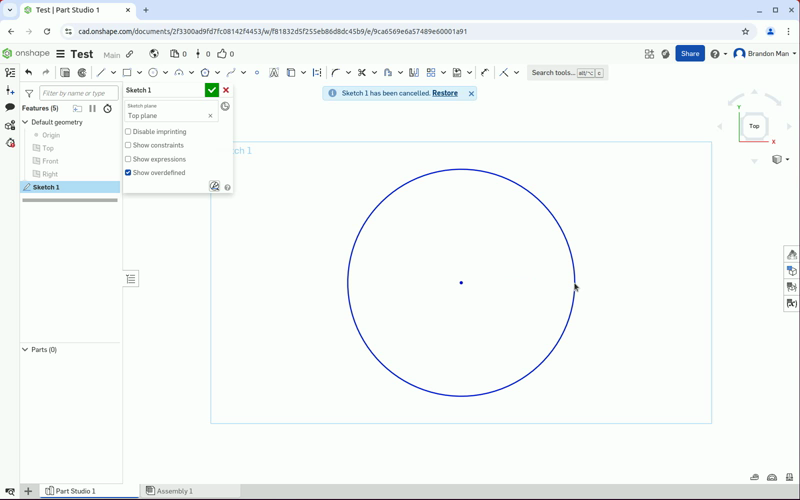
key(c)
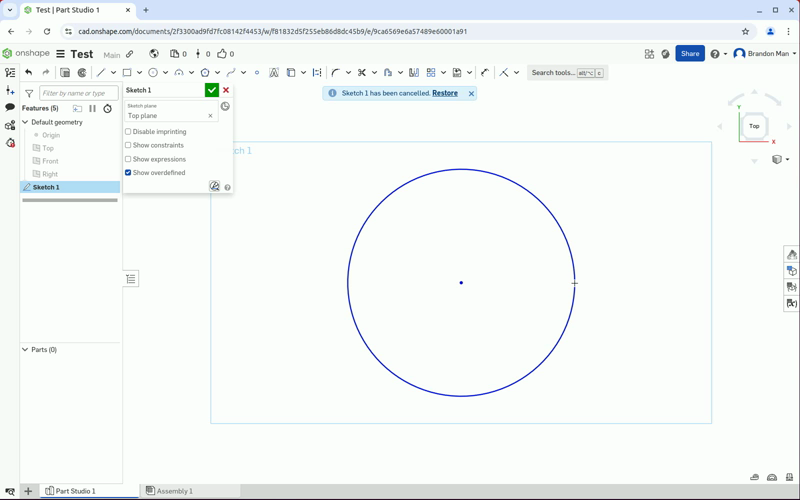
key_down(shift)
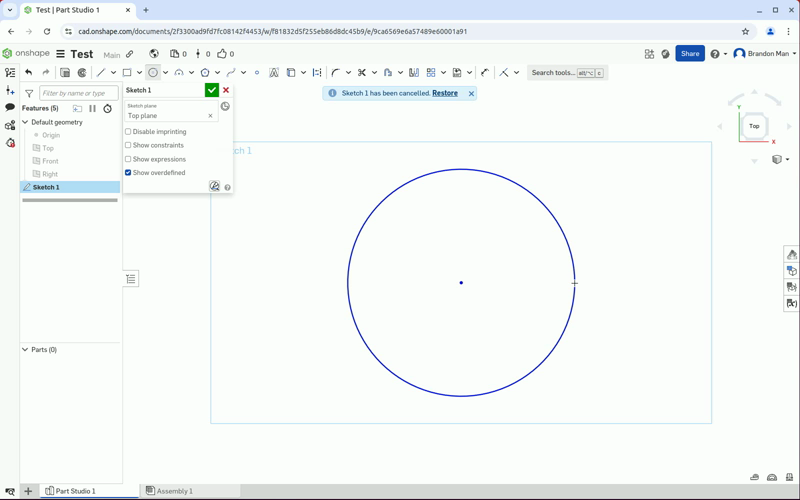
mouse_move(400, 341)
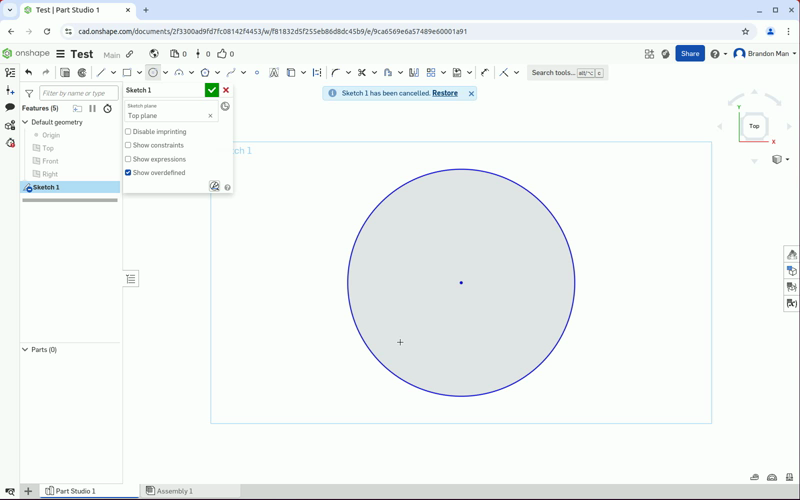
click(400, 341)
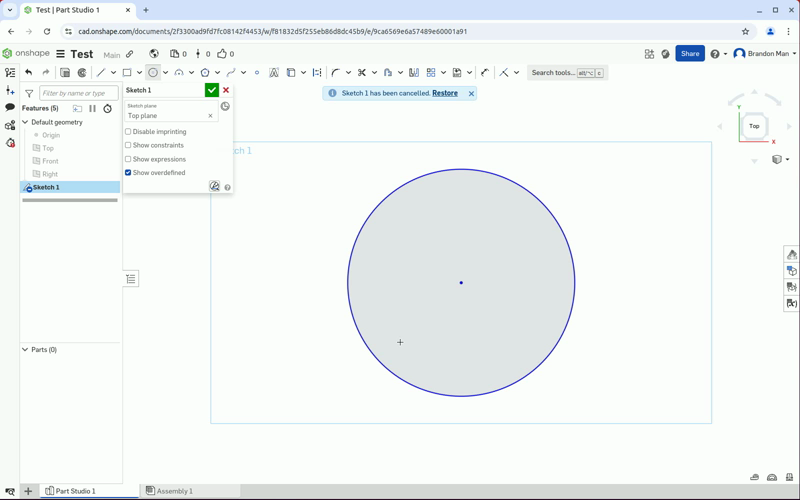
key_up(shift)
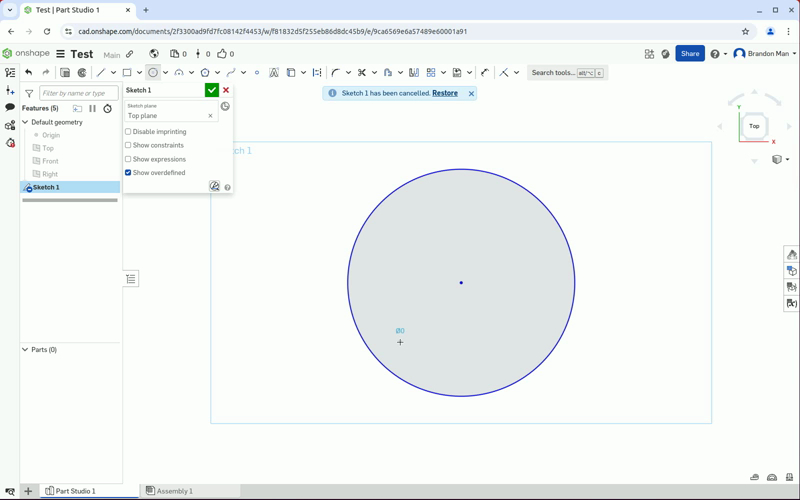
mouse_move(411, 341)
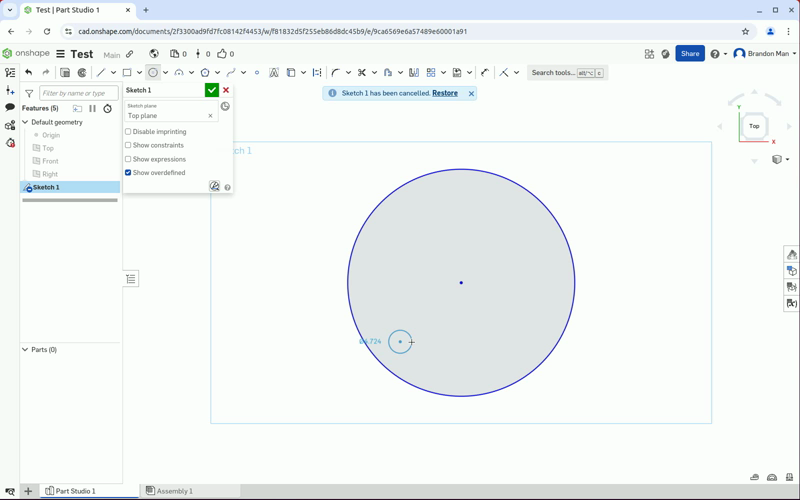
click(411, 341)
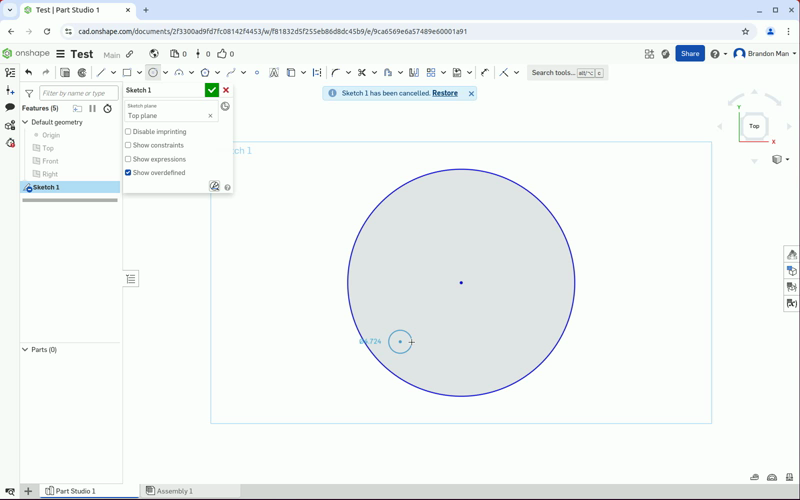
key(esc)
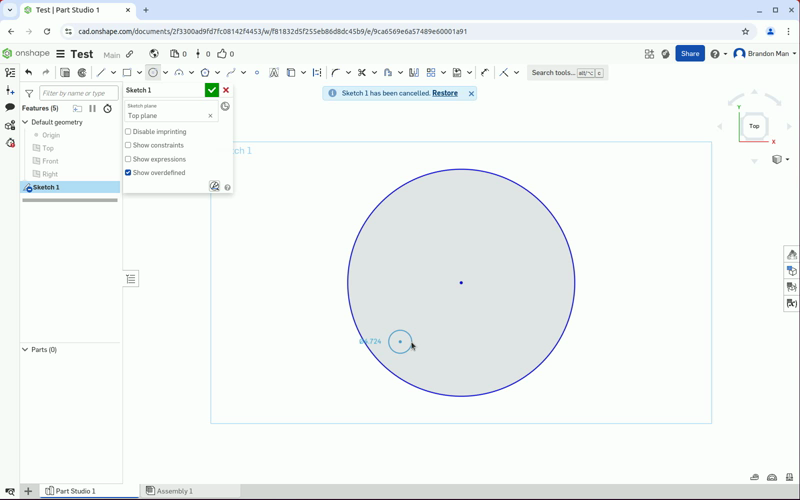
key(c)
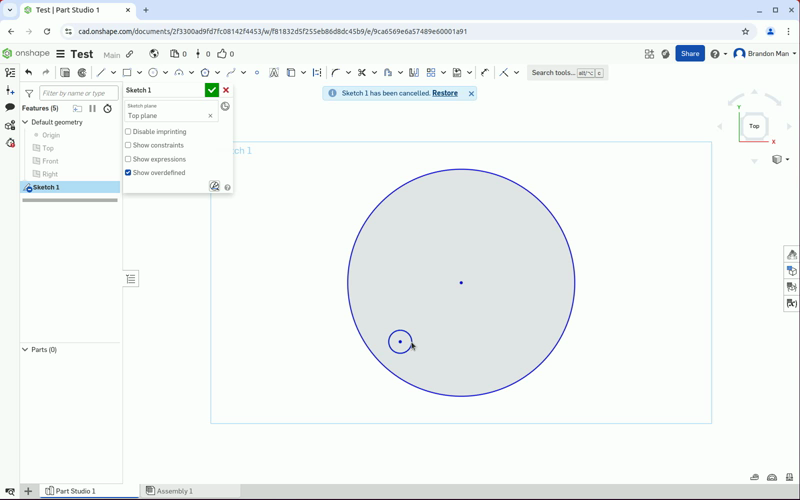
key_down(shift)
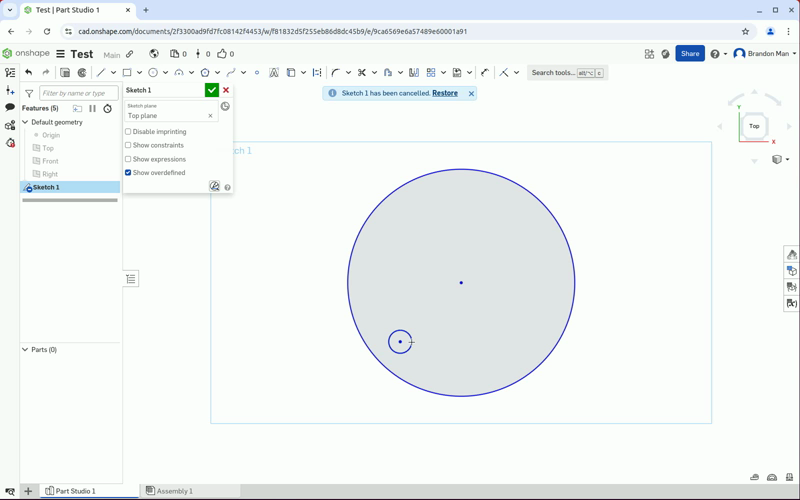
mouse_move(400, 224)
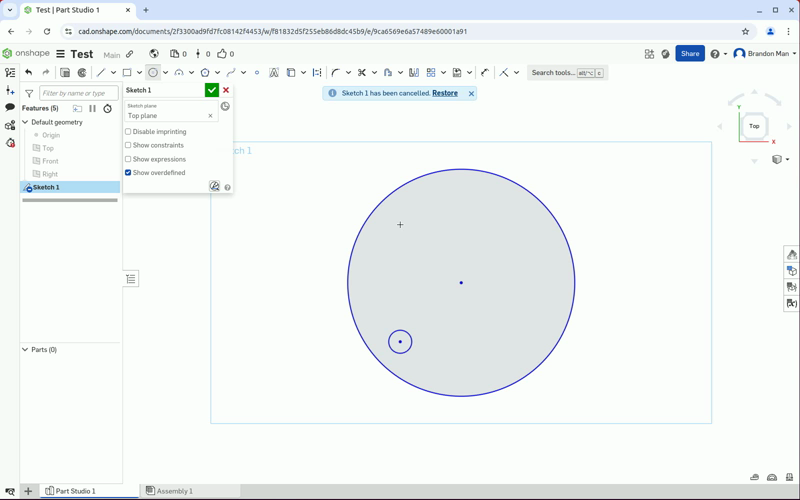
click(400, 224)
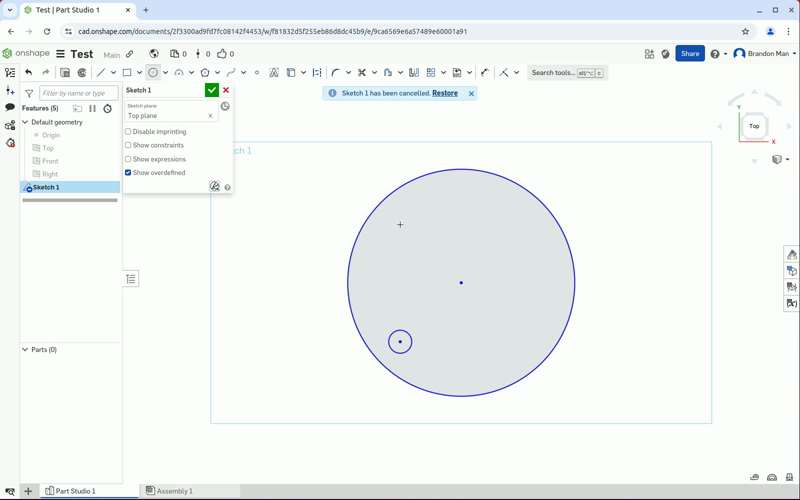
key_up(shift)
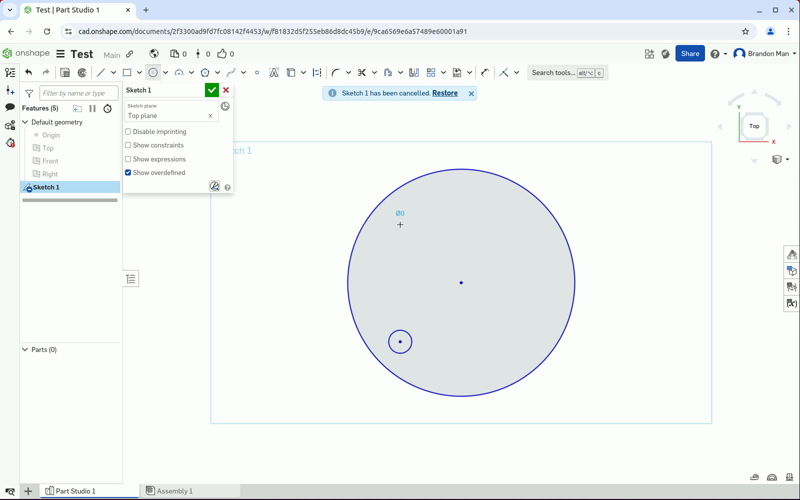
mouse_move(411, 224)
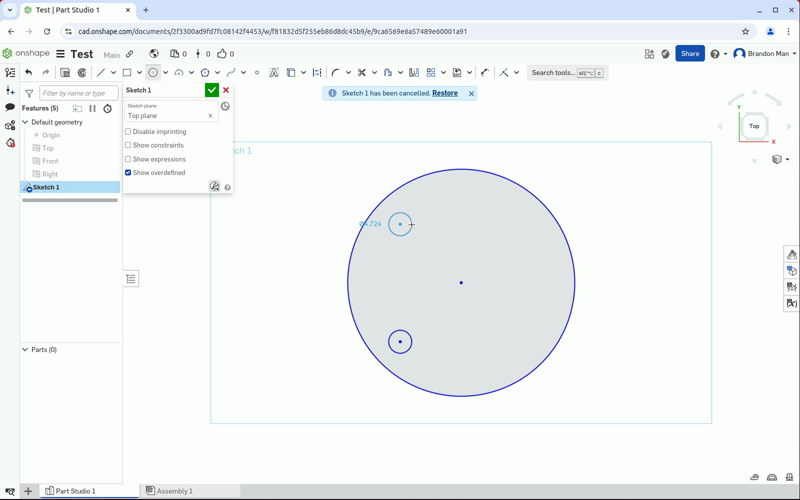
click(411, 224)
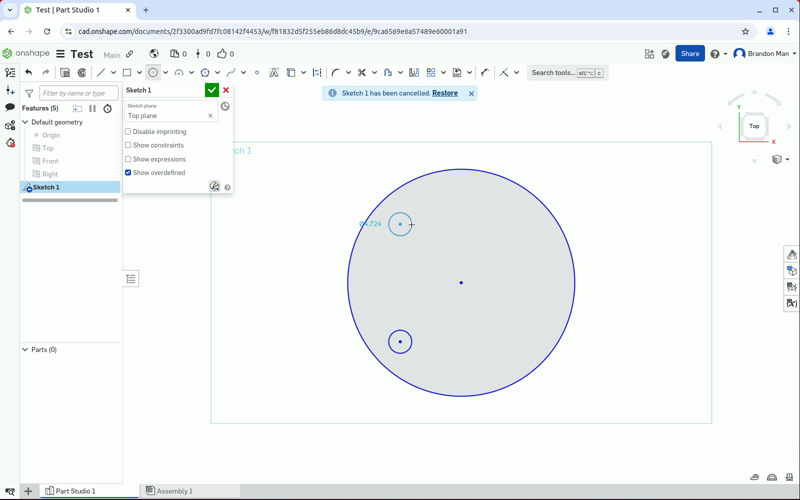
key(esc)
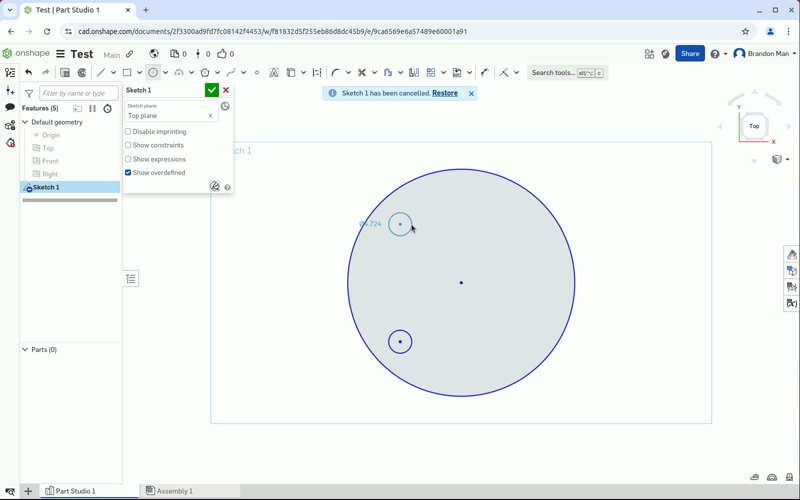
key(c)
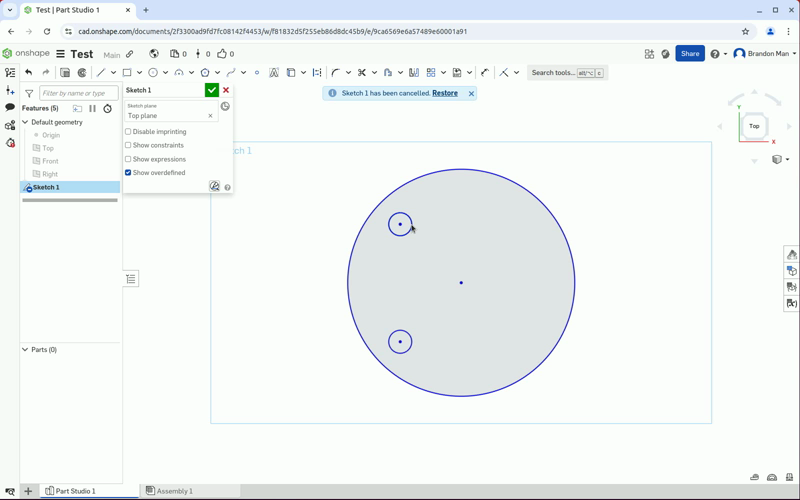
key_down(shift)
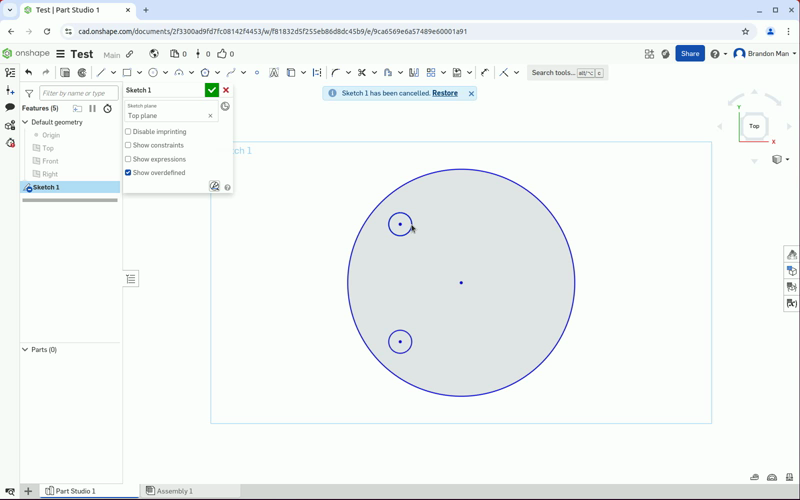
mouse_move(461, 282)
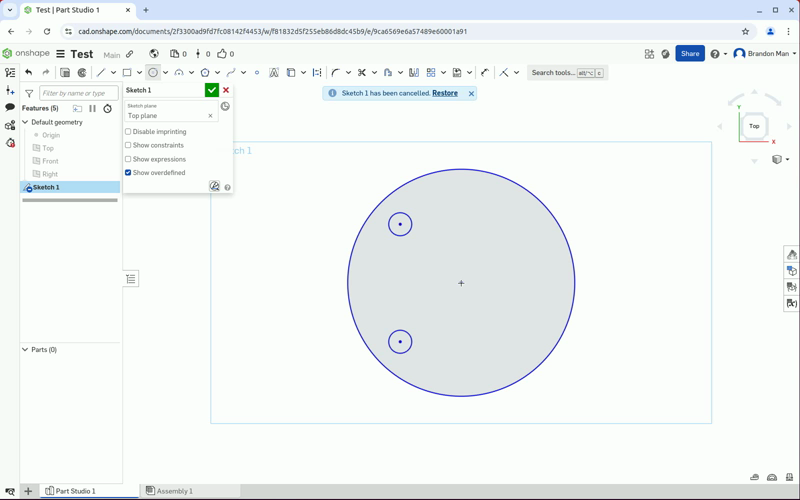
click(461, 282)
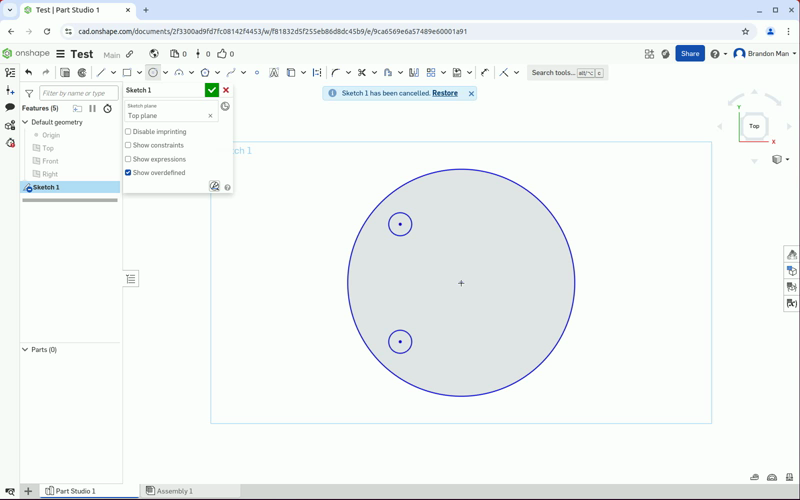
key_up(shift)
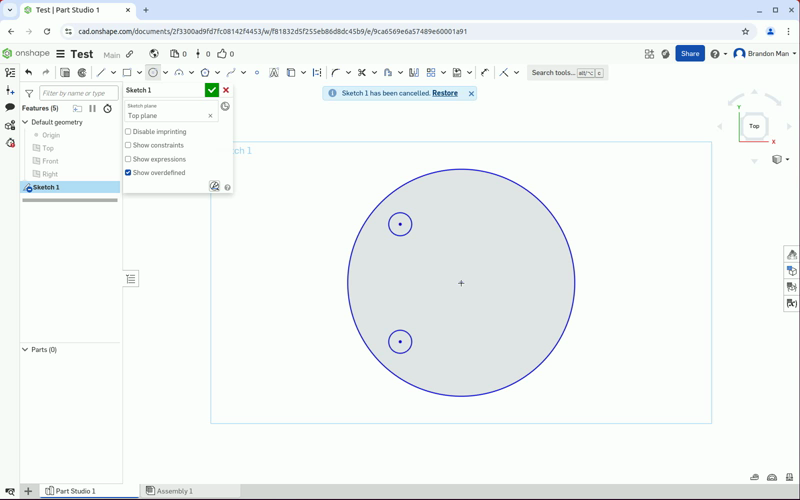
mouse_move(494, 282)
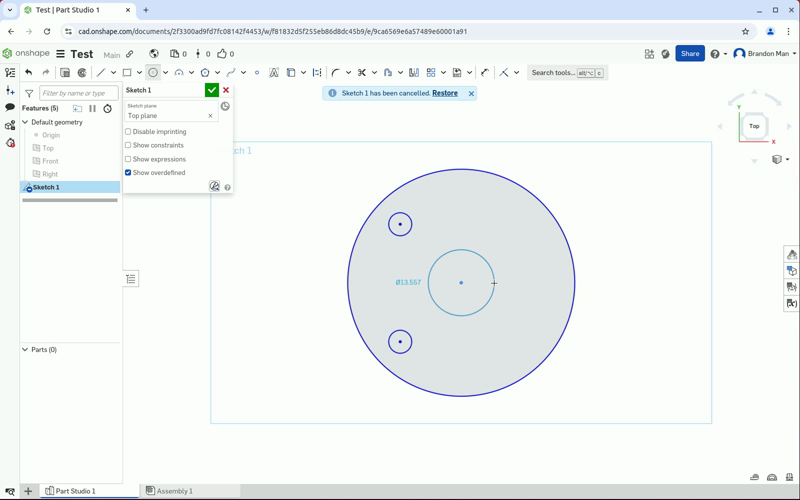
click(494, 282)
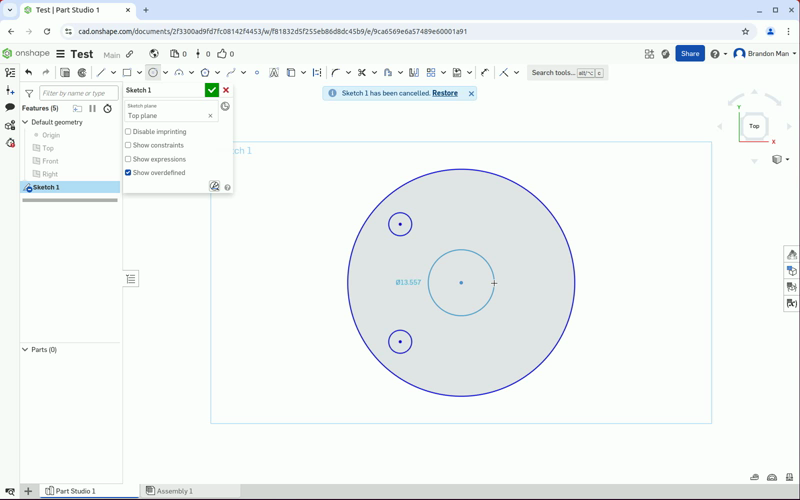
key(esc)
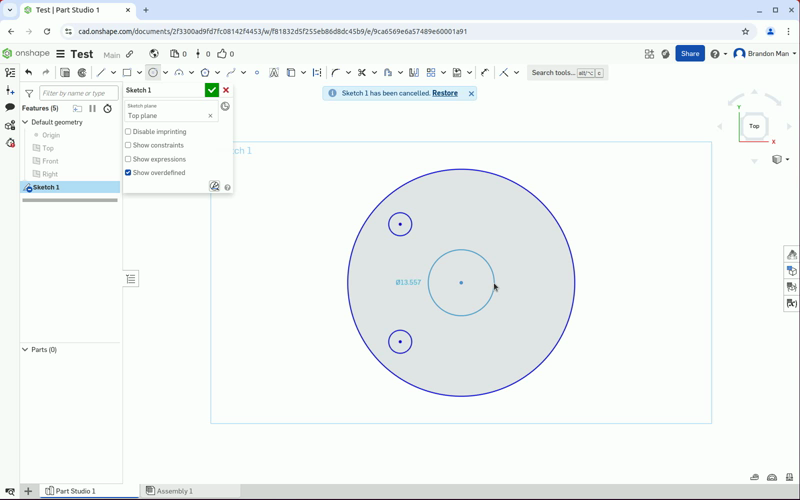
key(c)
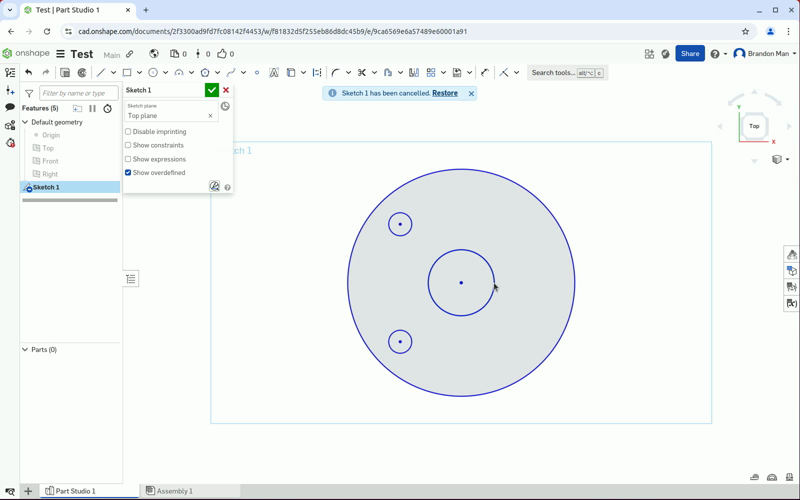
key_down(shift)
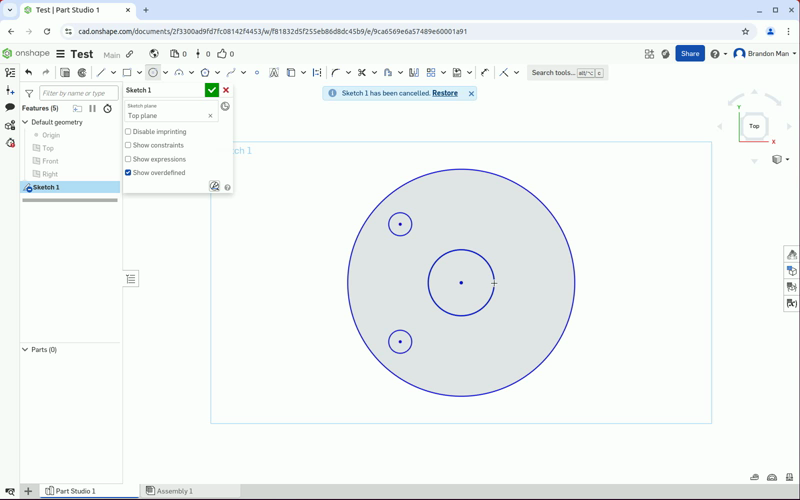
mouse_move(520, 341)
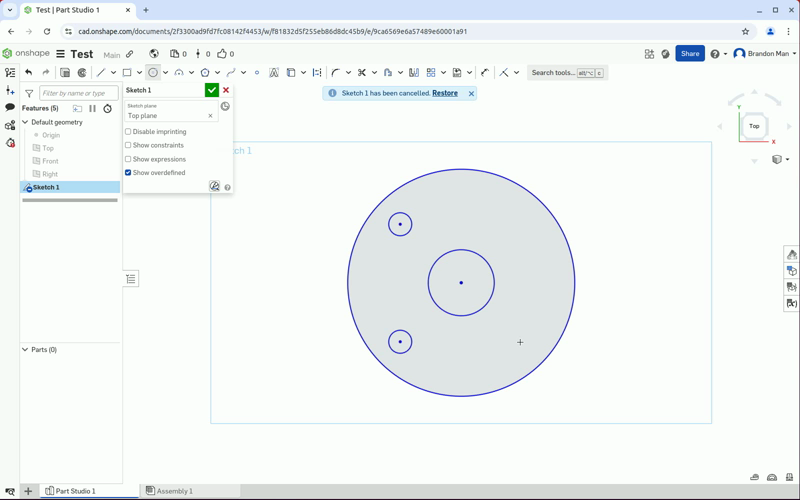
click(520, 341)
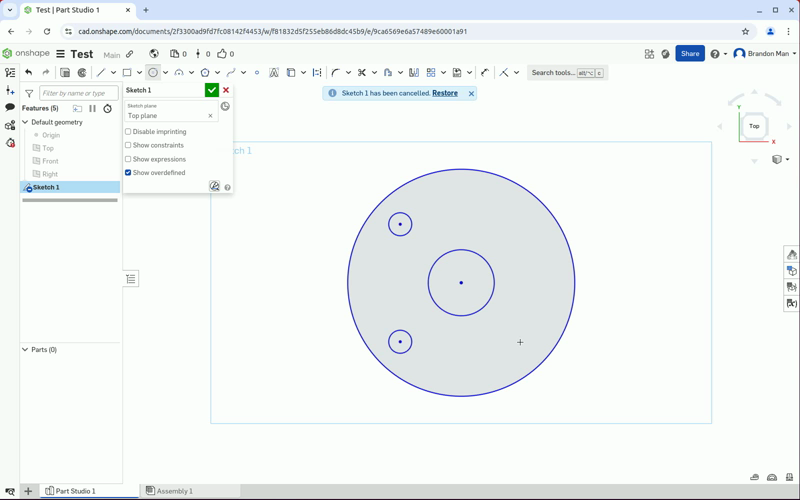
key_up(shift)
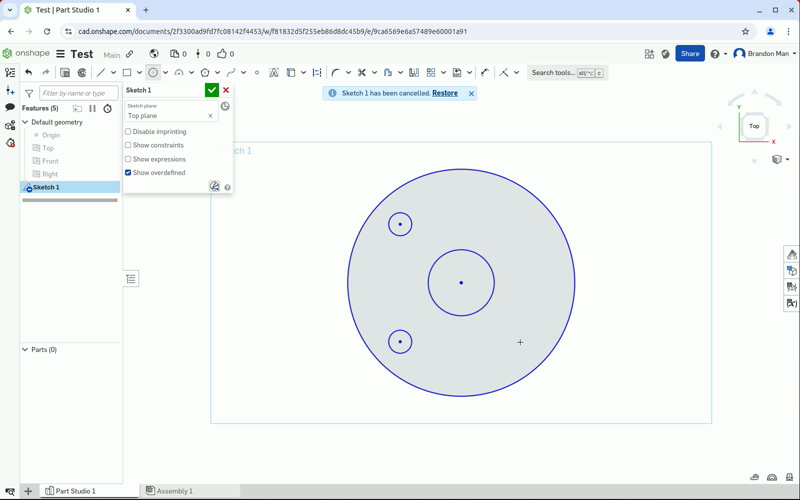
mouse_move(531, 341)
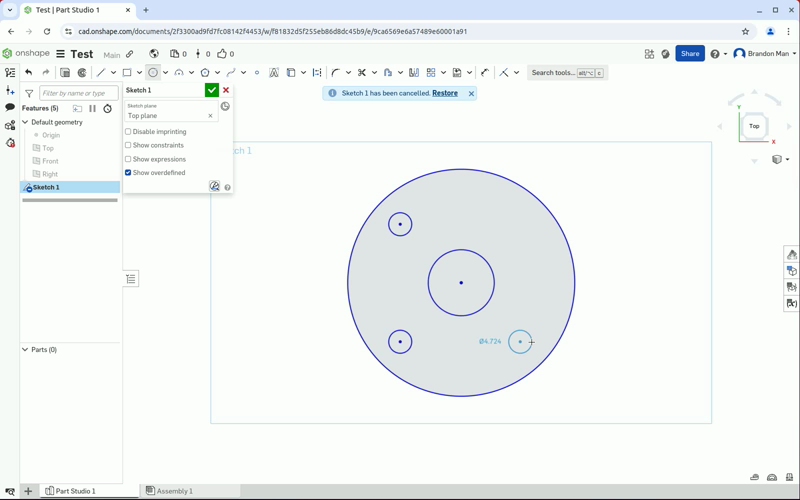
click(531, 341)
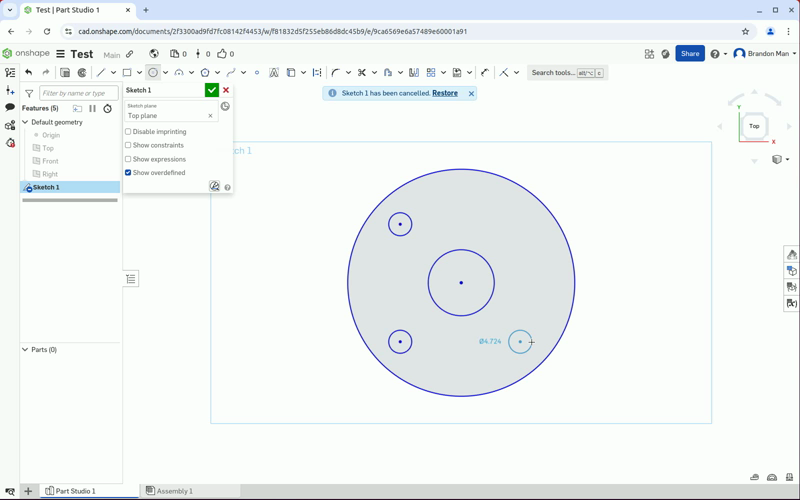
key(esc)
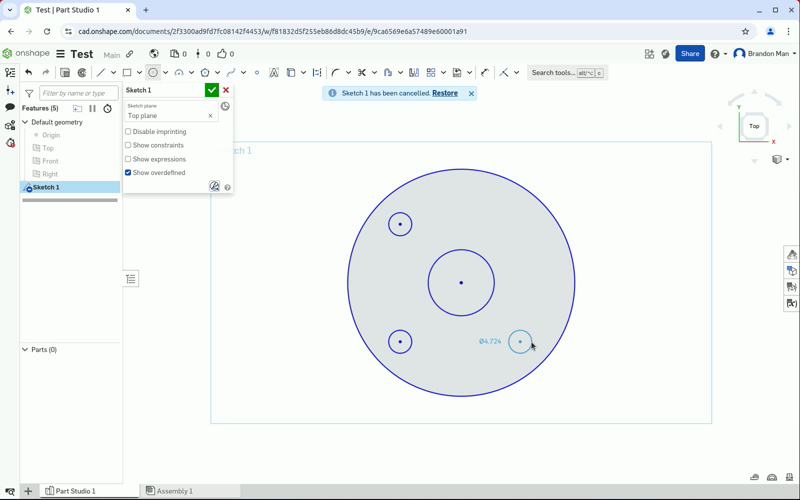
key(c)
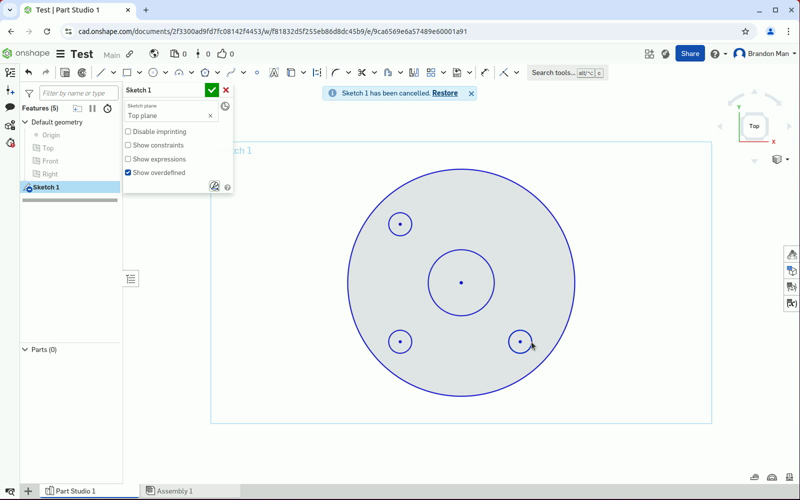
key_down(shift)
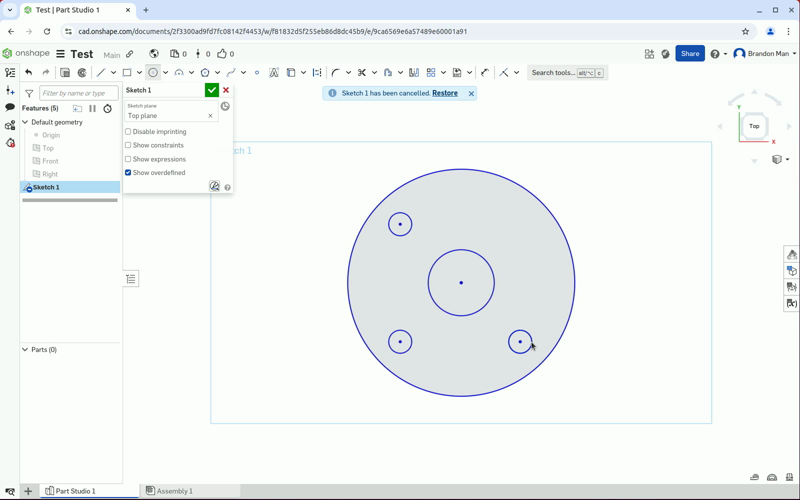
mouse_move(520, 224)
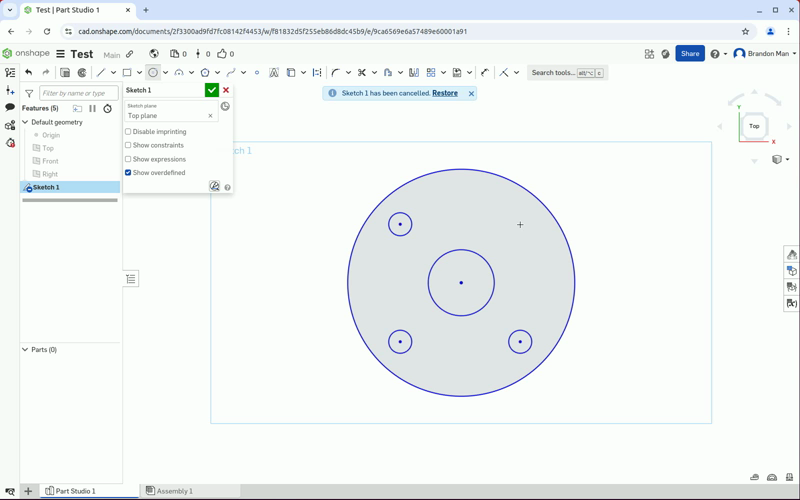
click(520, 224)
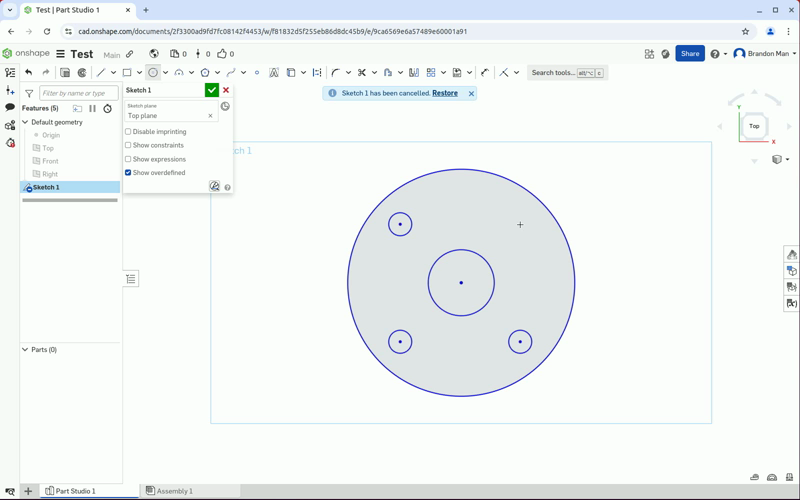
key_up(shift)
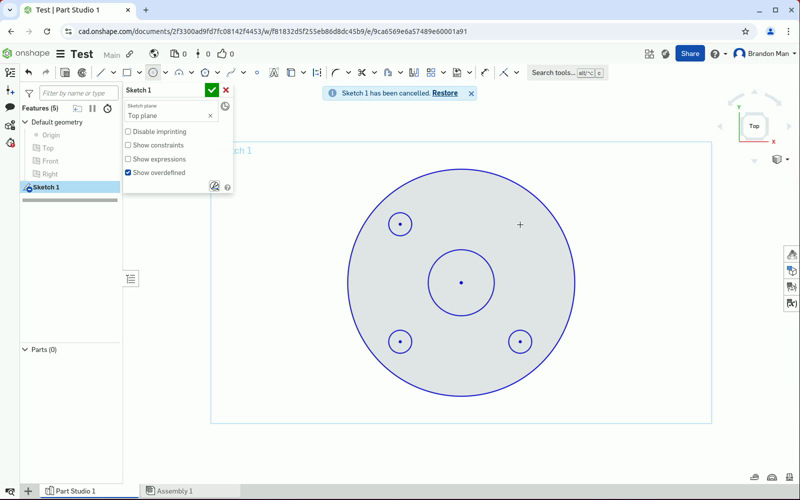
mouse_move(531, 224)
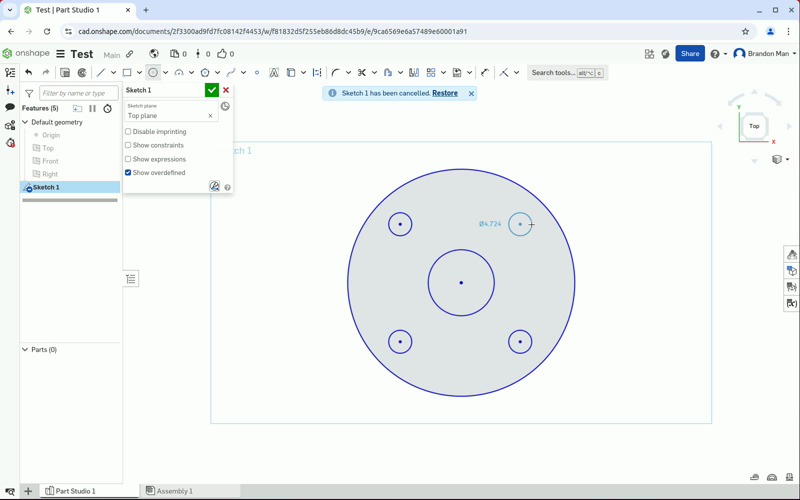
click(531, 224)
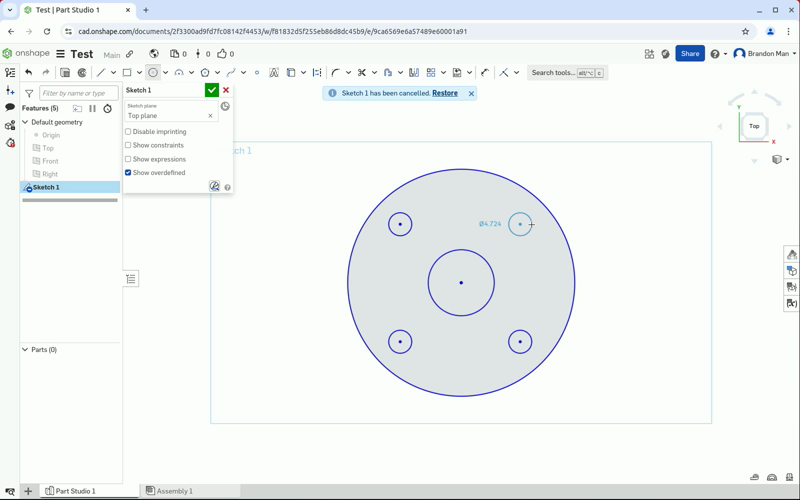
key(esc)
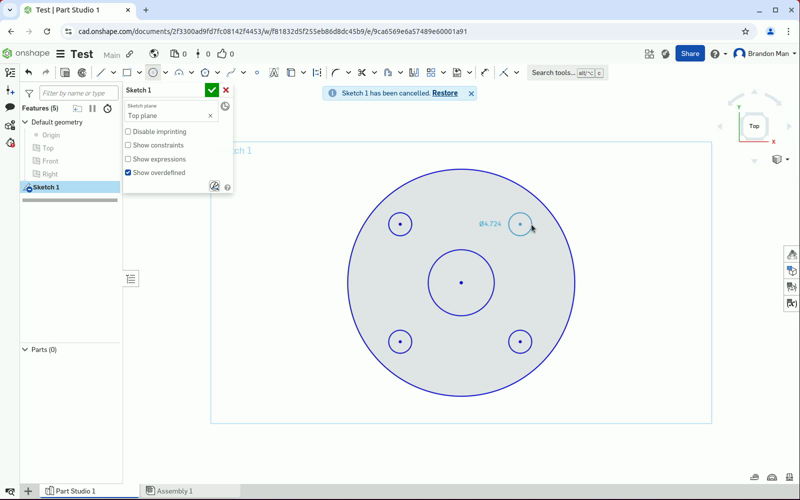
mouse_move(373, 274)
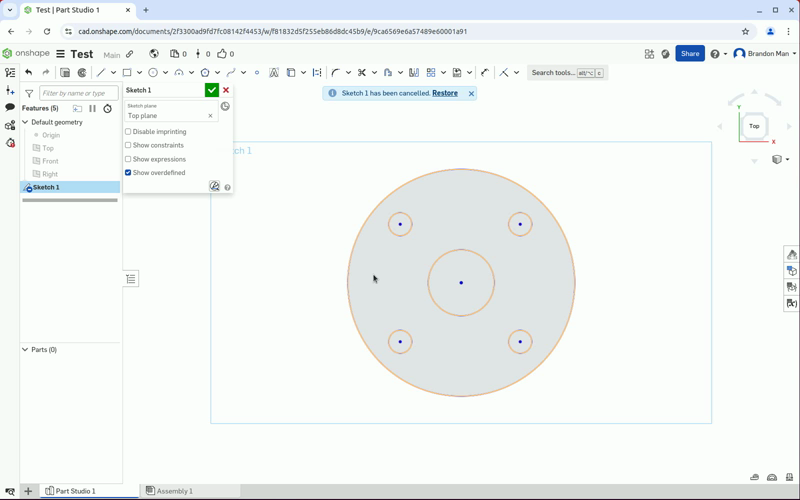
click(373, 274)
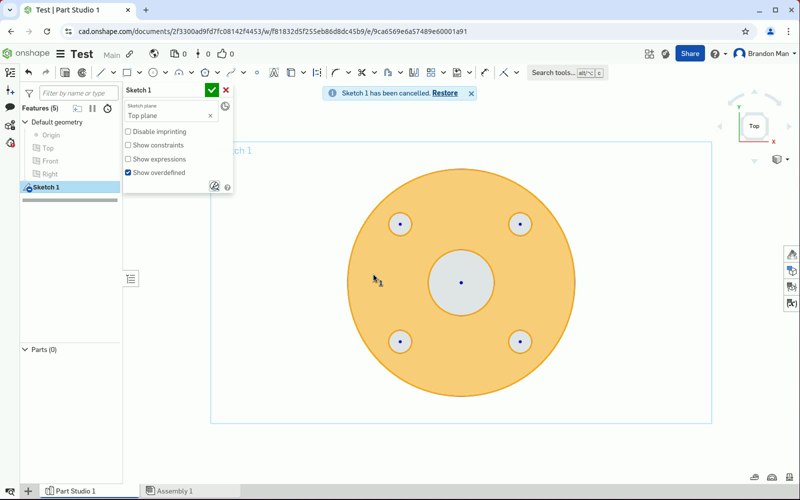
mouse_move(73, 352)
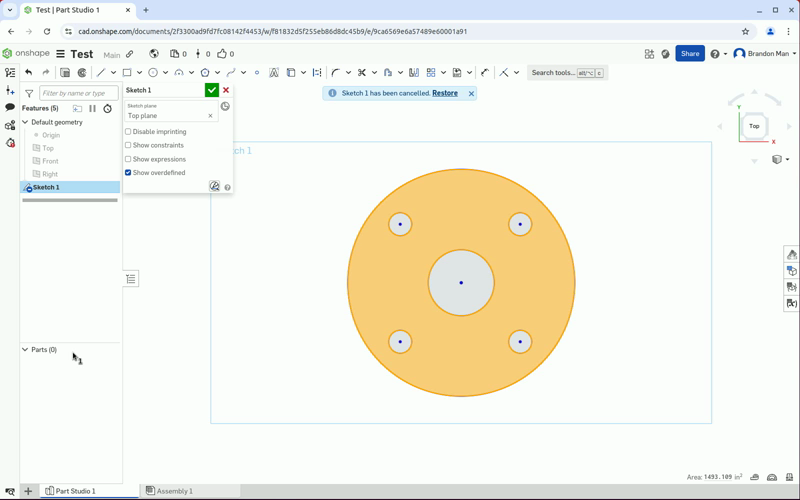
key(shift+y)
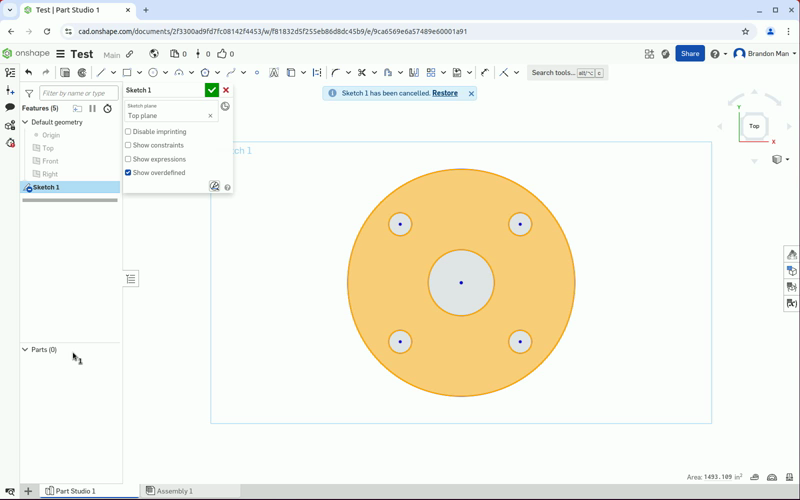
key(shift+e)
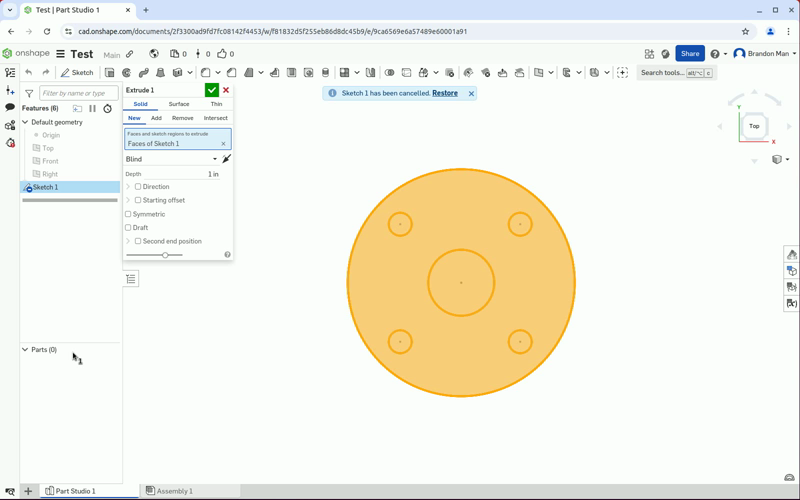
mouse_move(143, 106)
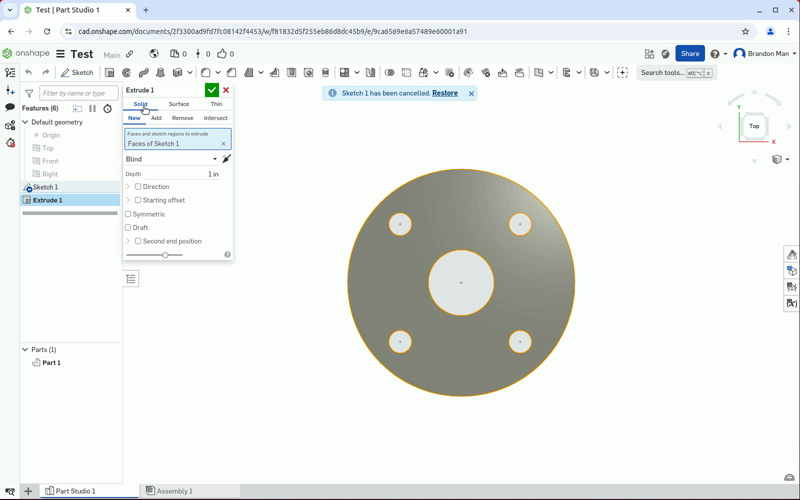
click(143, 106)
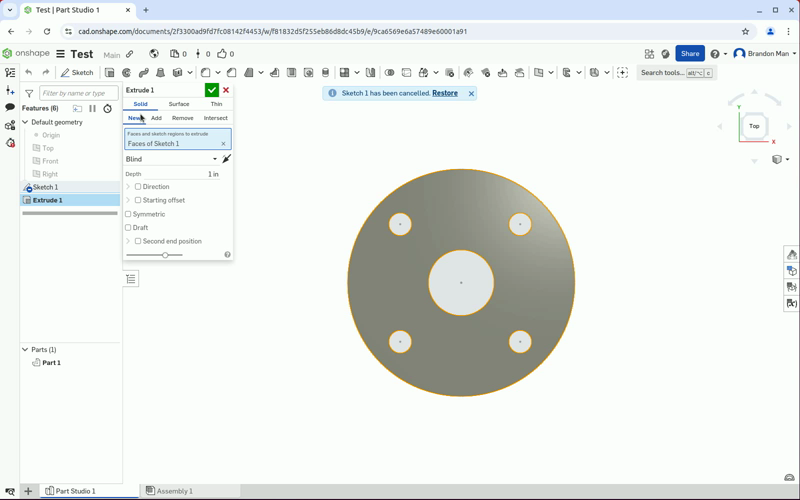
mouse_move(137, 120)
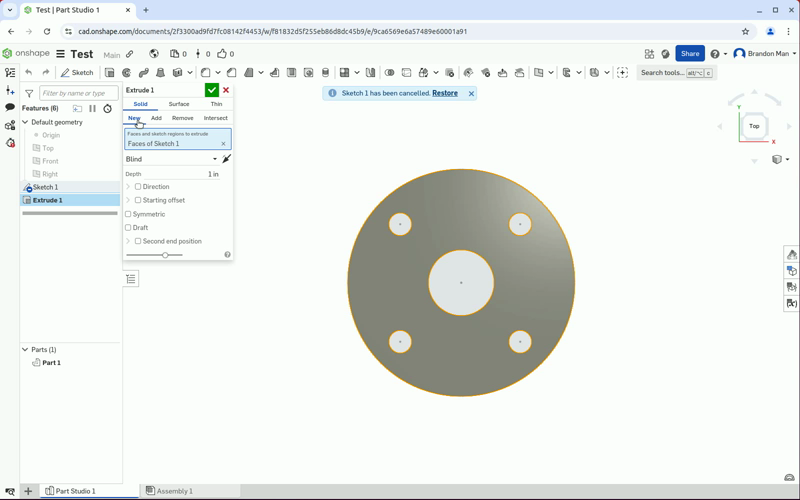
click(137, 120)
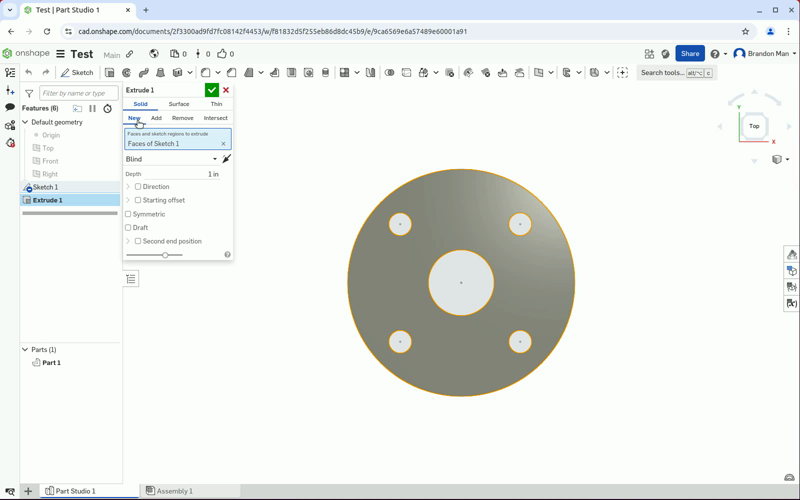
key(tab, 4)
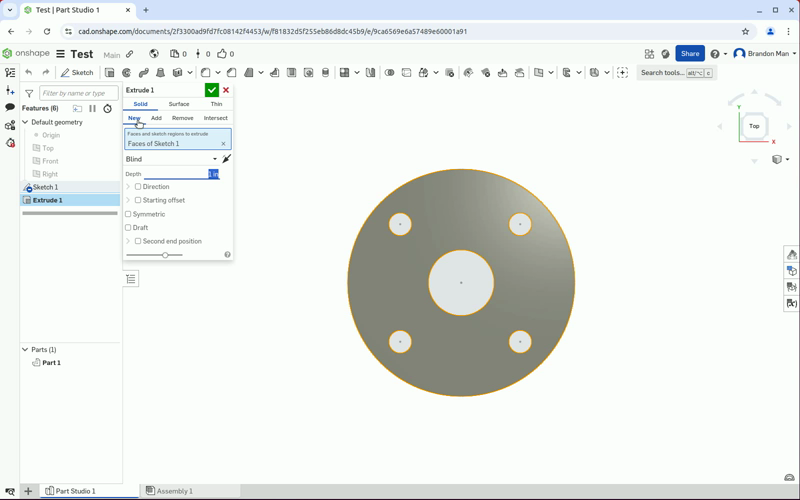
text(2.648)
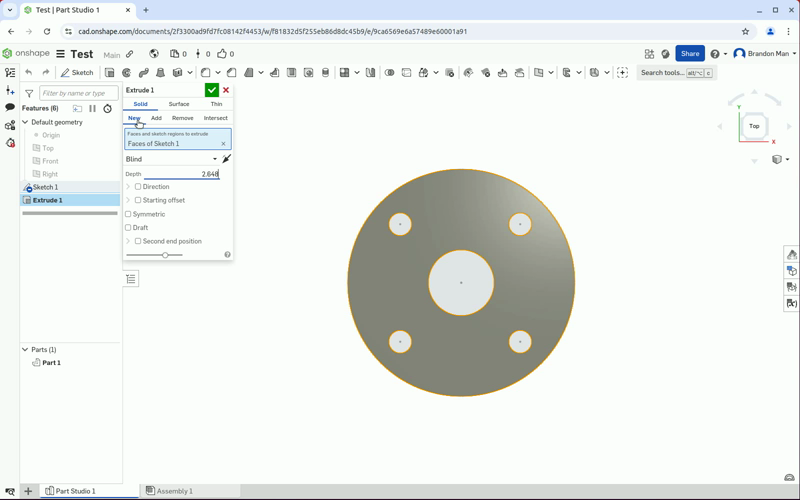
key(enter)
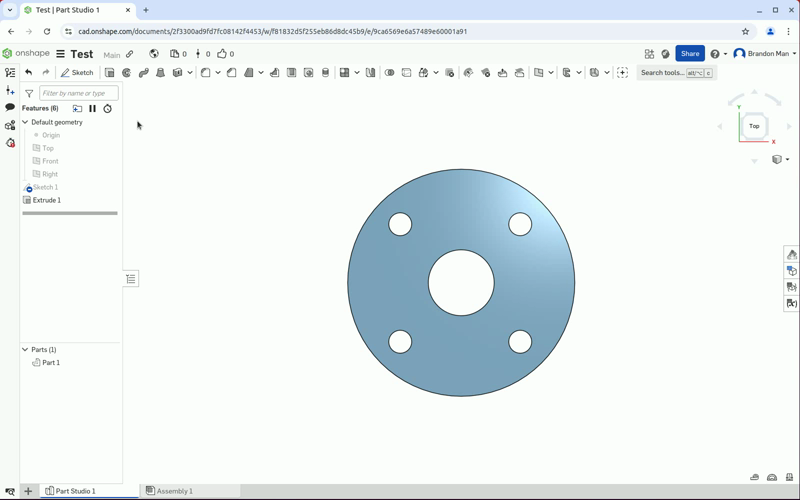
key(shift+h)
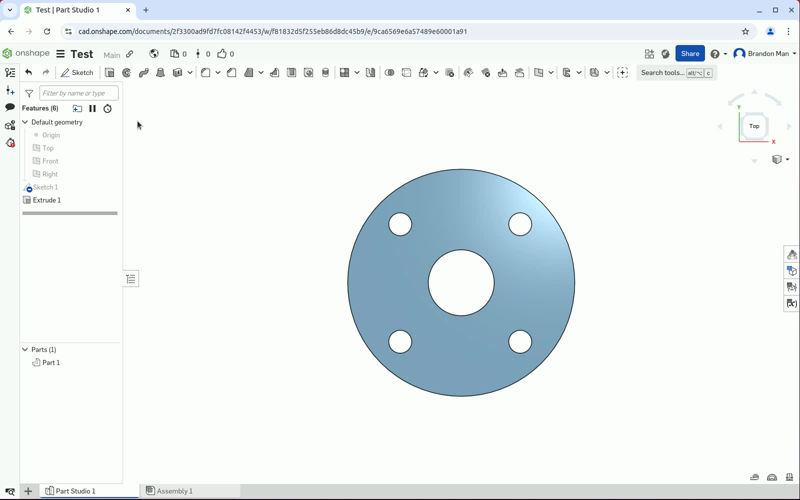
key(shift+h)
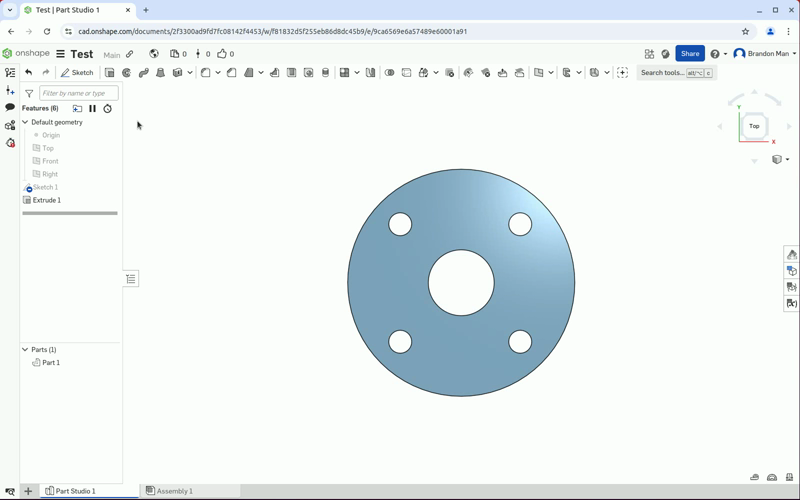
mouse_move(73, 189)
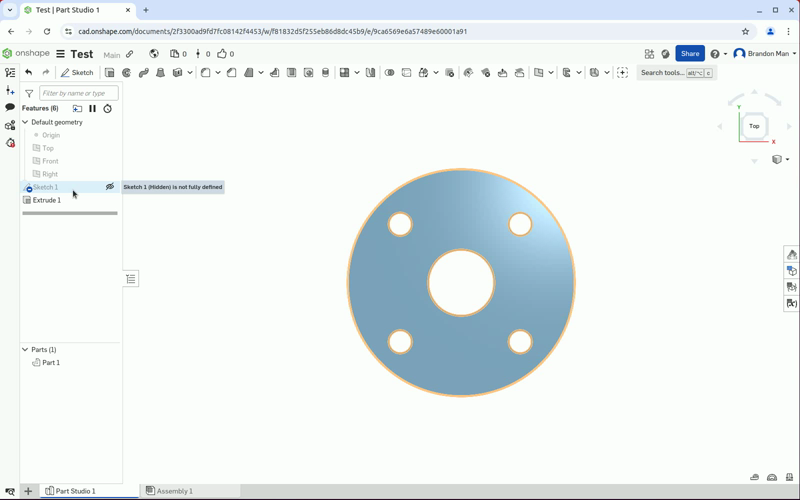
click(73, 189)
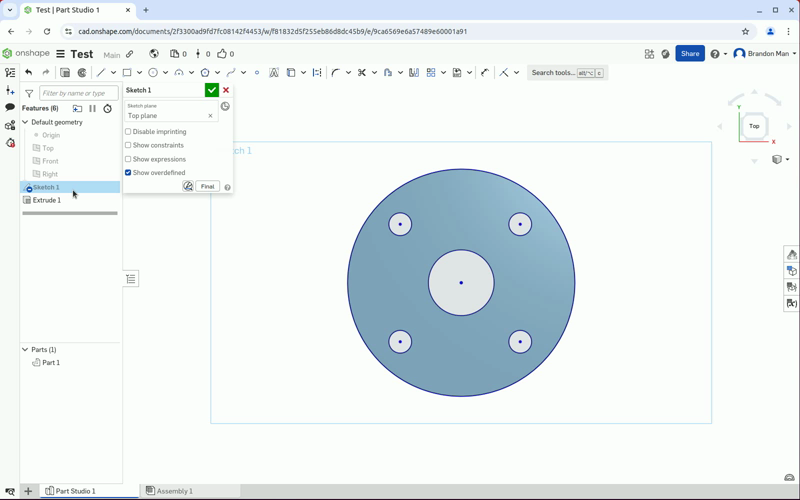
mouse_move(229, 92)
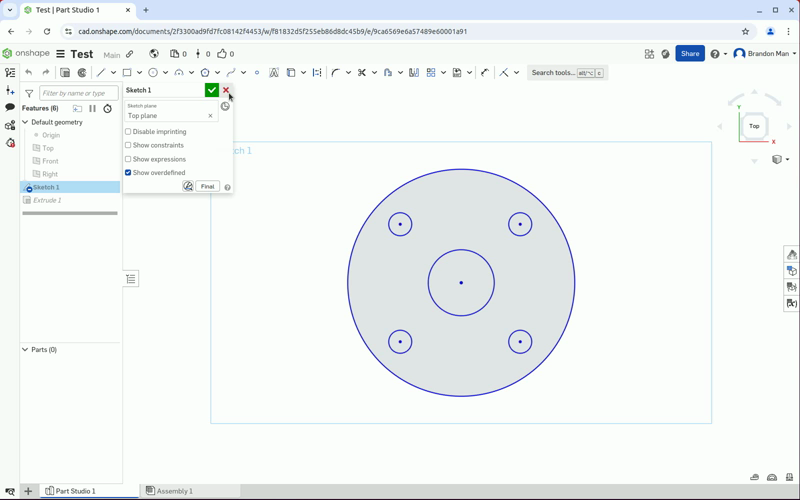
click(229, 92)
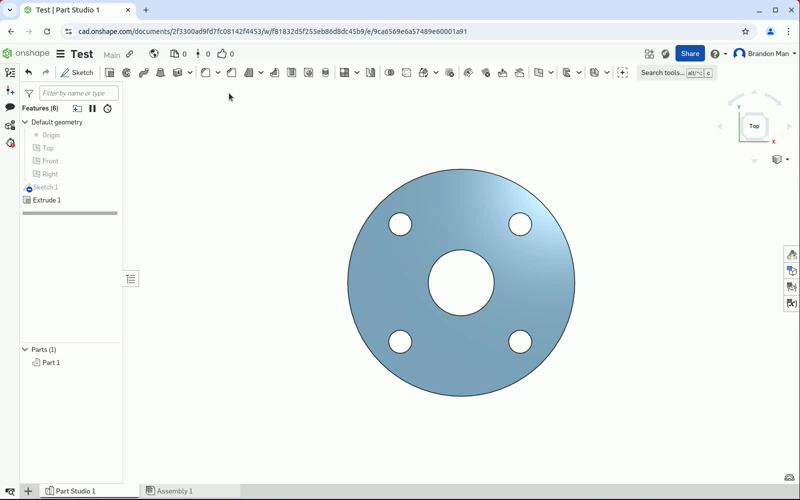
mouse_move(541, 75)
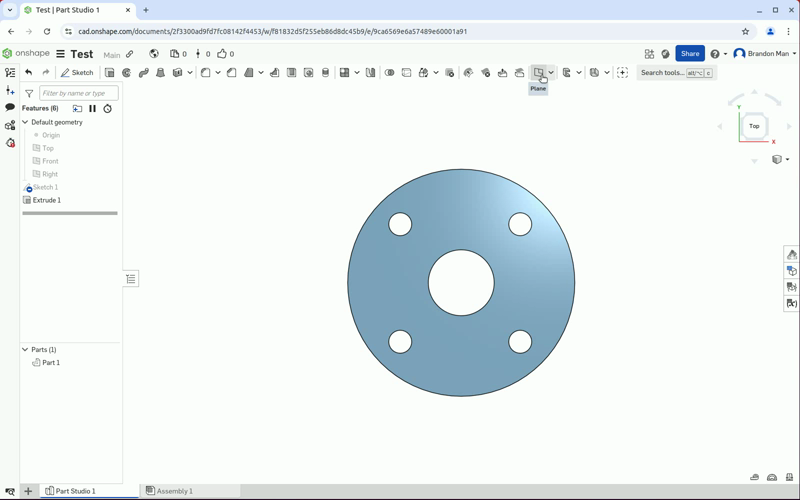
click(541, 75)
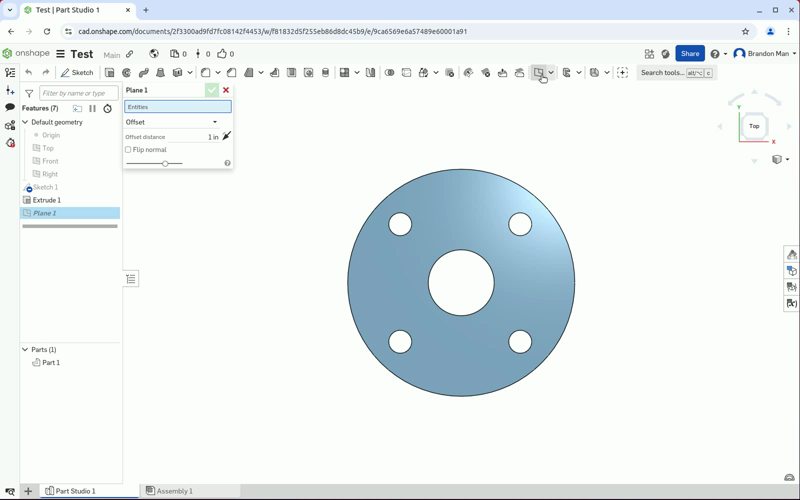
mouse_move(73, 150)
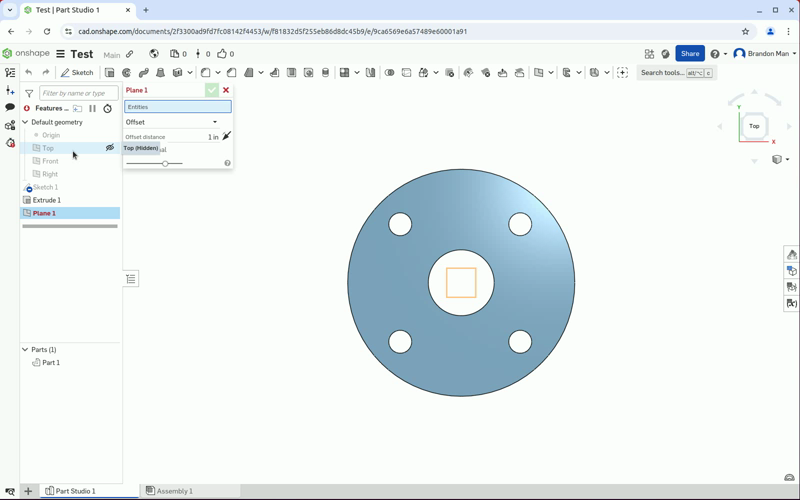
click(73, 150)
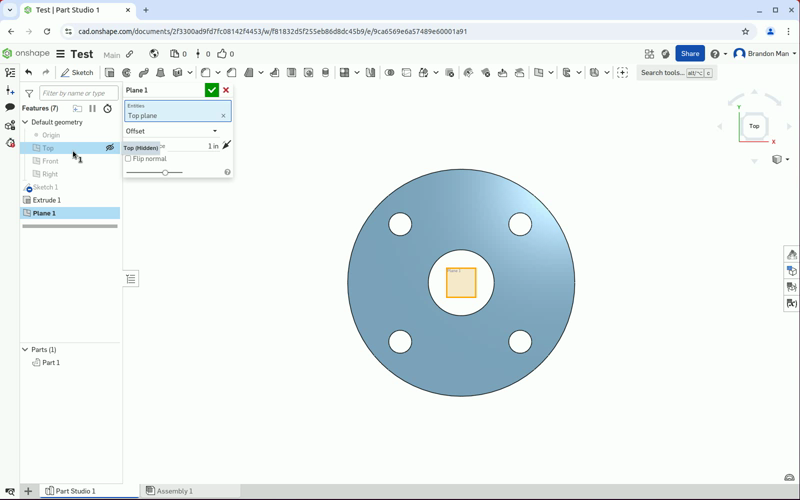
key(tab, 2)
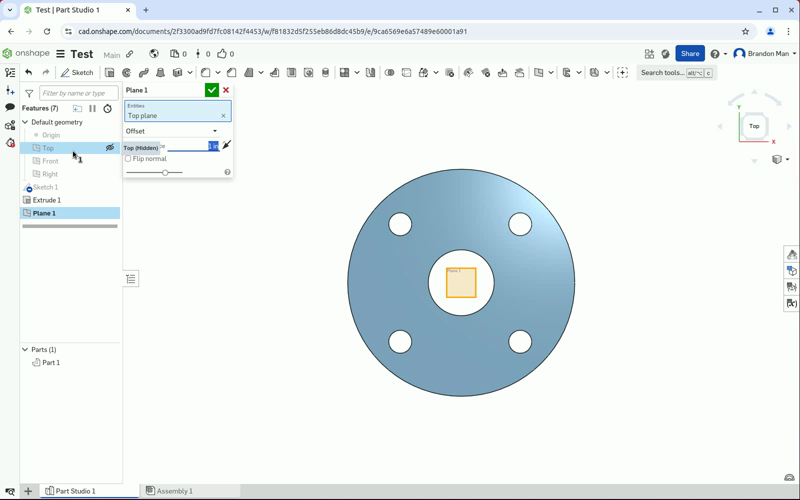
text(2.65)
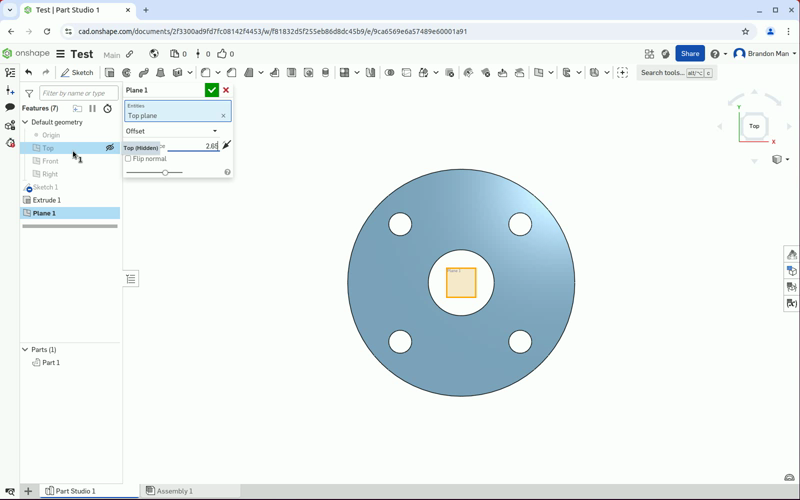
key(enter, 2)
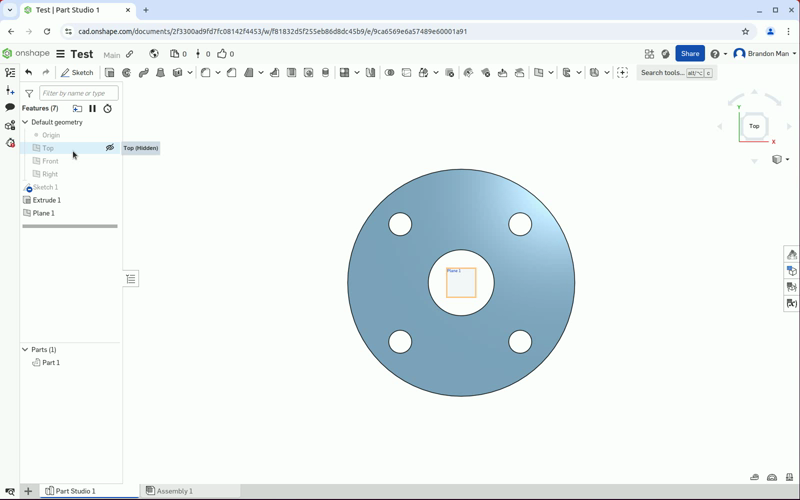
key(shift+s)
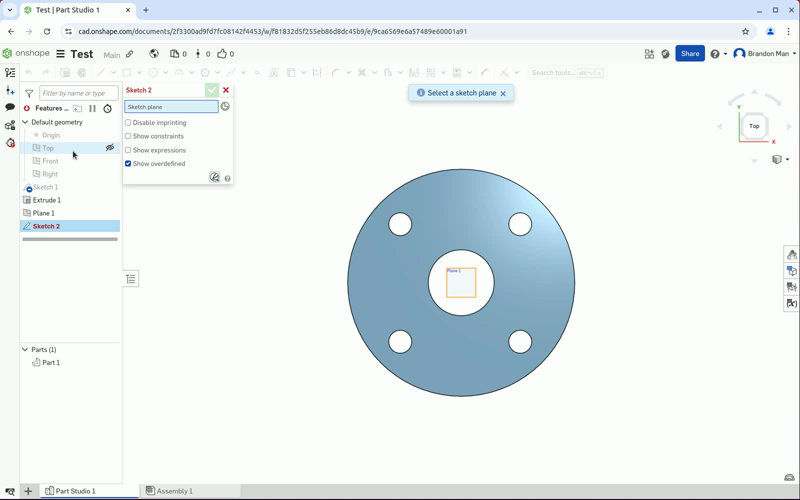
mouse_move(73, 215)
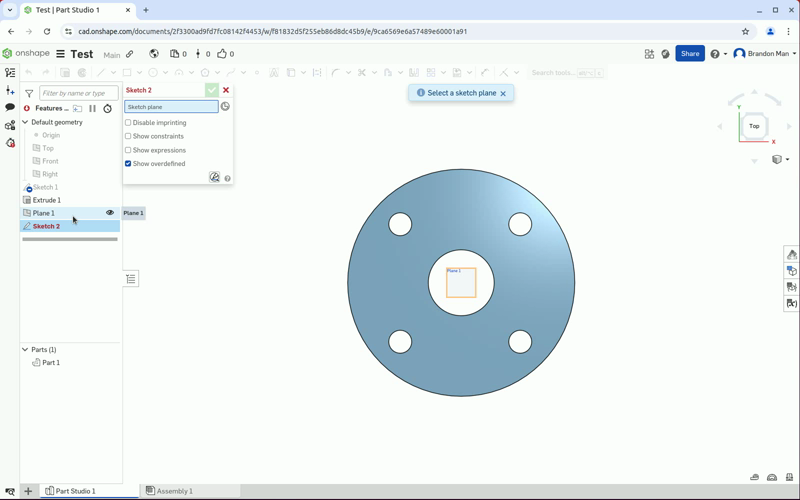
click(73, 215)
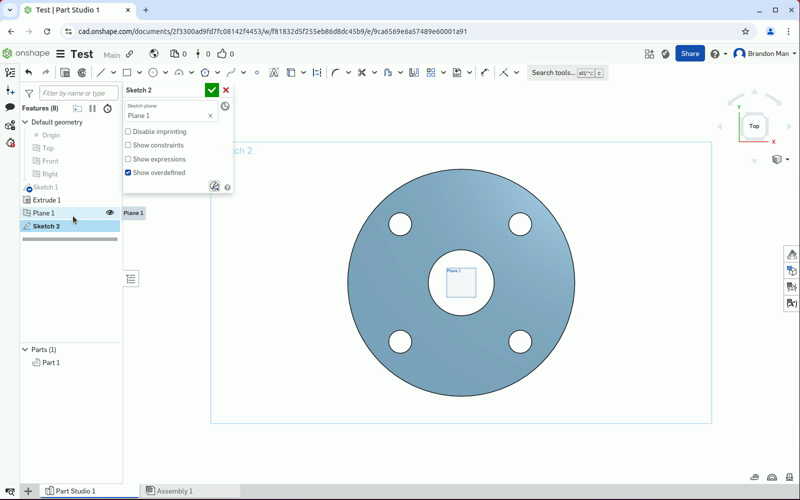
mouse_move(73, 352)
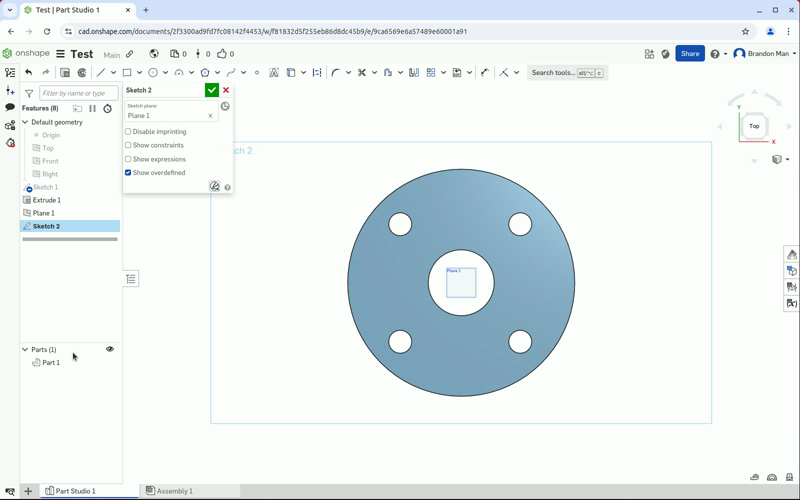
key(y)
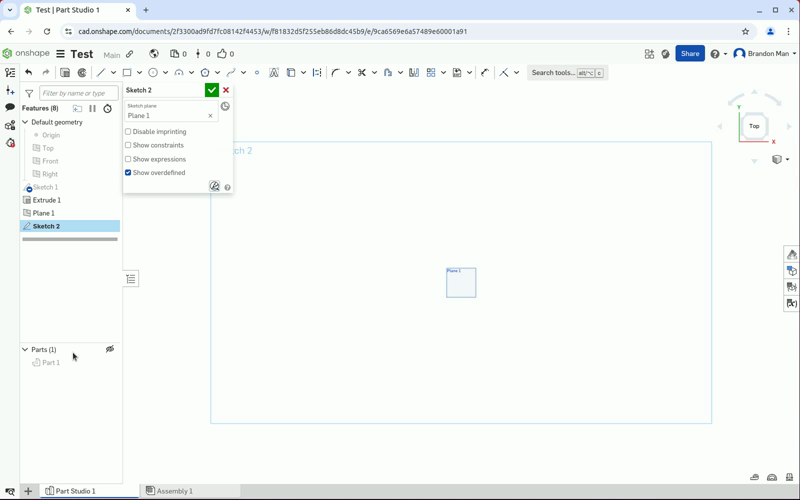
key(c)
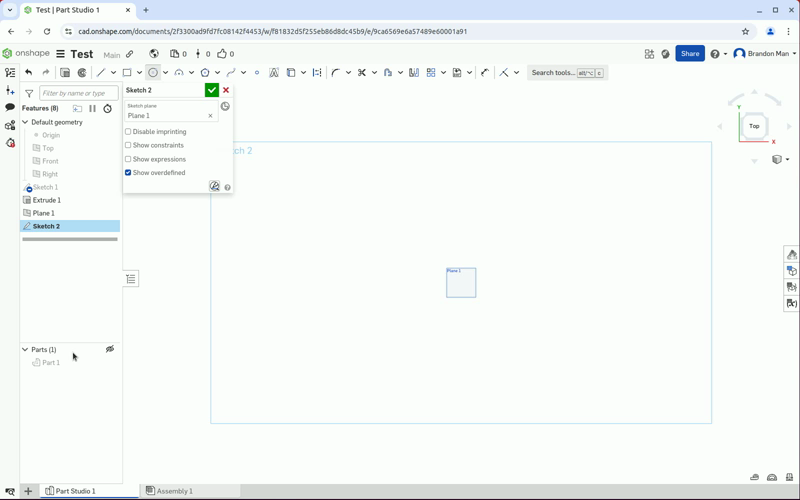
key_down(shift)
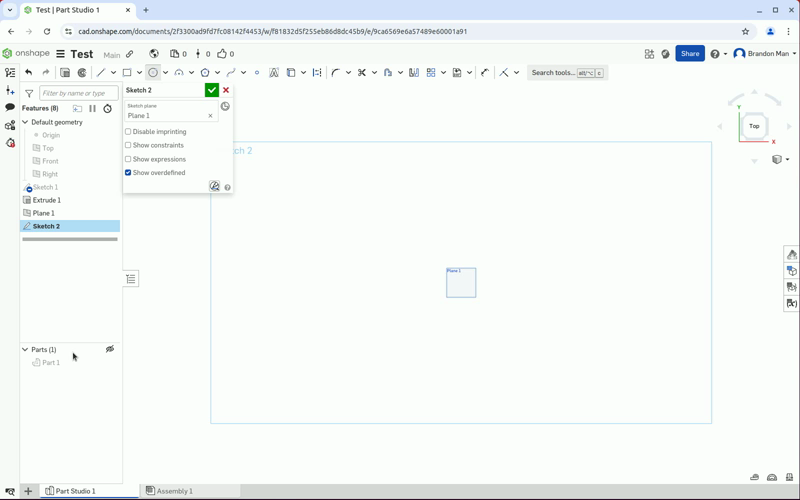
mouse_move(402, 342)
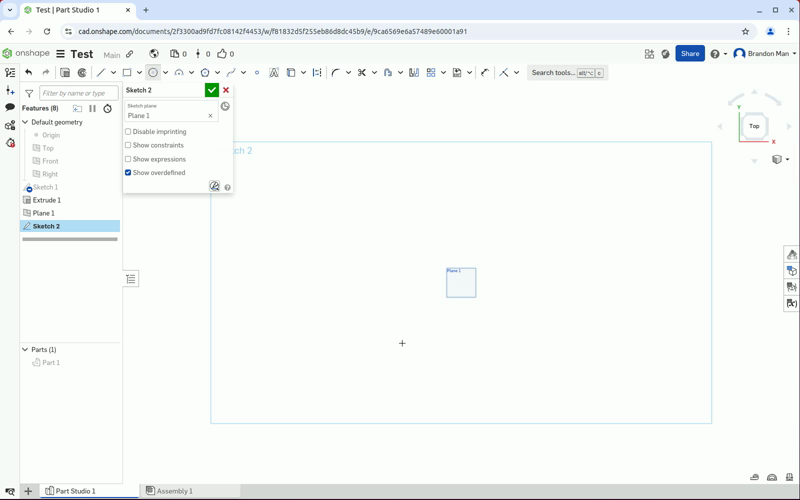
click(402, 342)
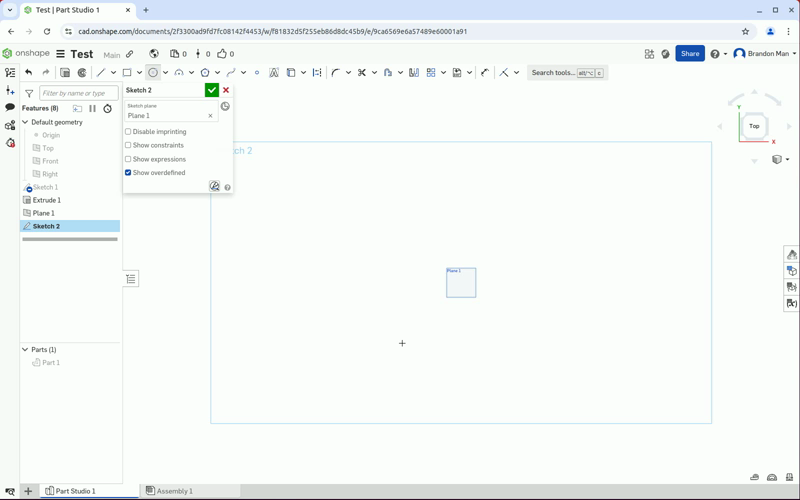
key_up(shift)
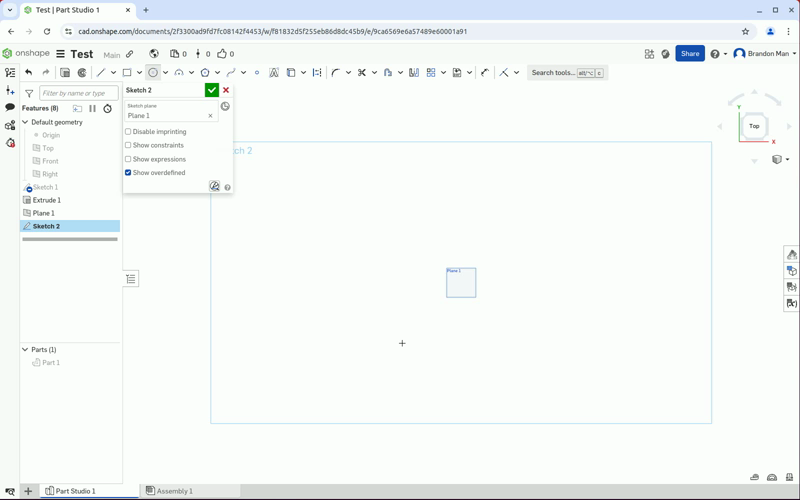
mouse_move(413, 342)
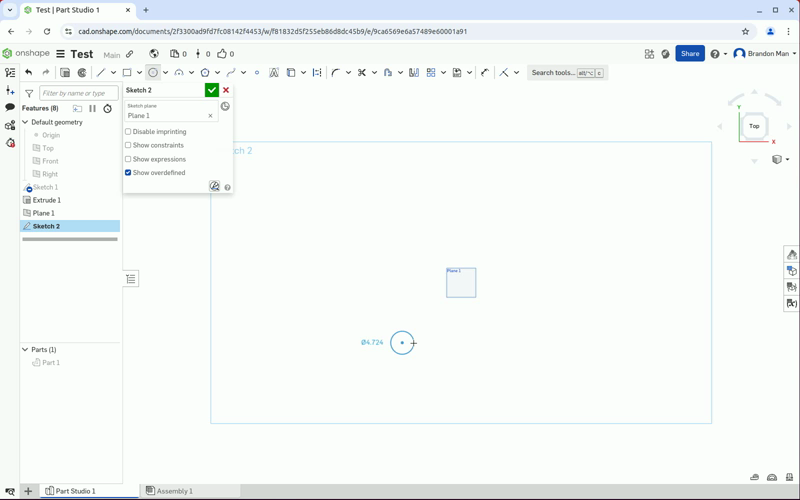
click(413, 342)
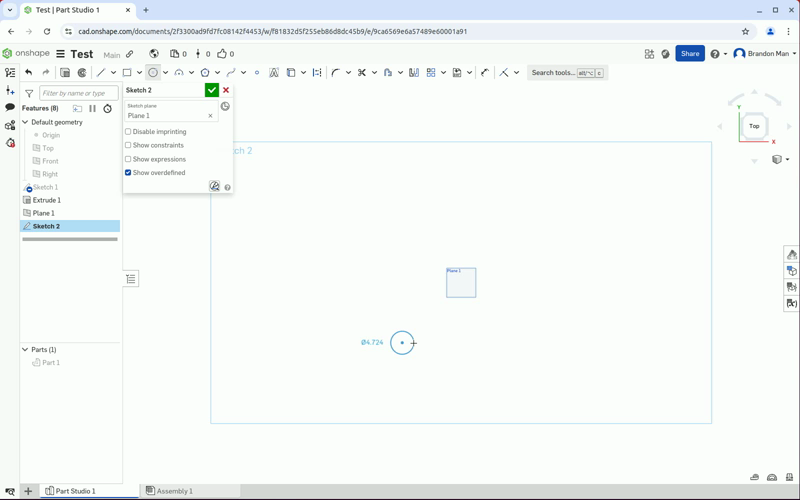
key(esc)
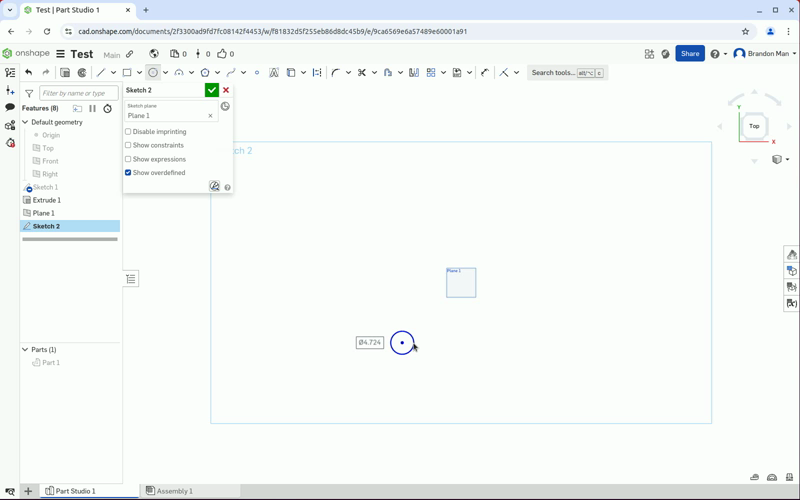
mouse_move(400, 343)
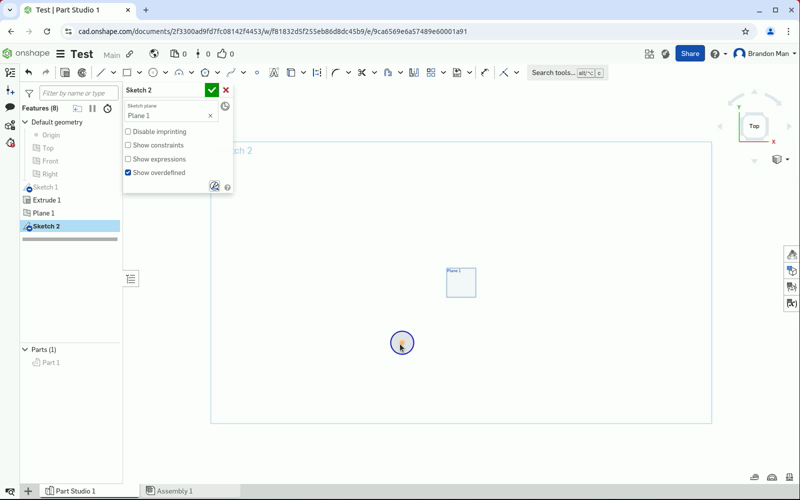
scroll(6)
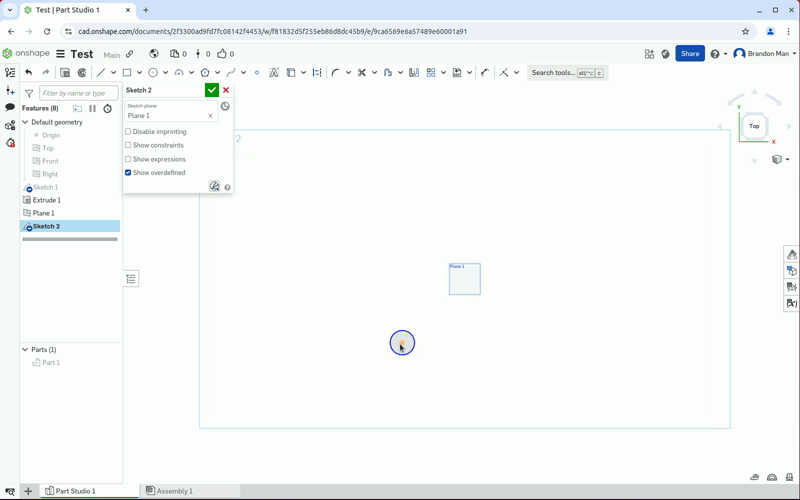
scroll(6)
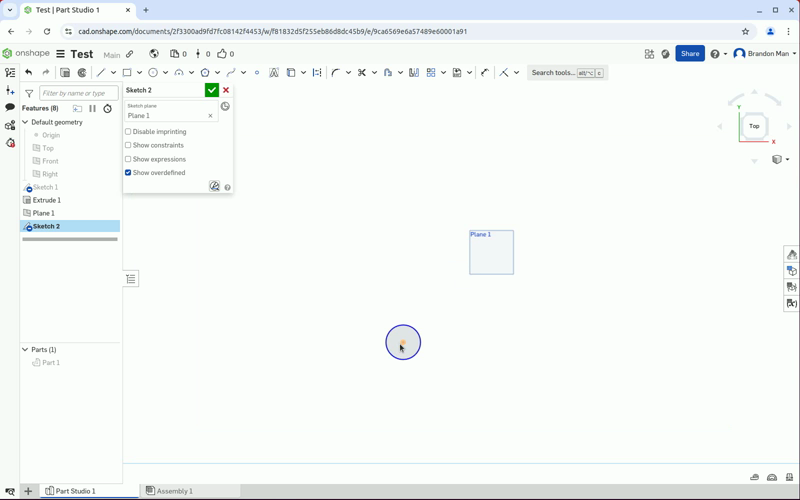
scroll(6)
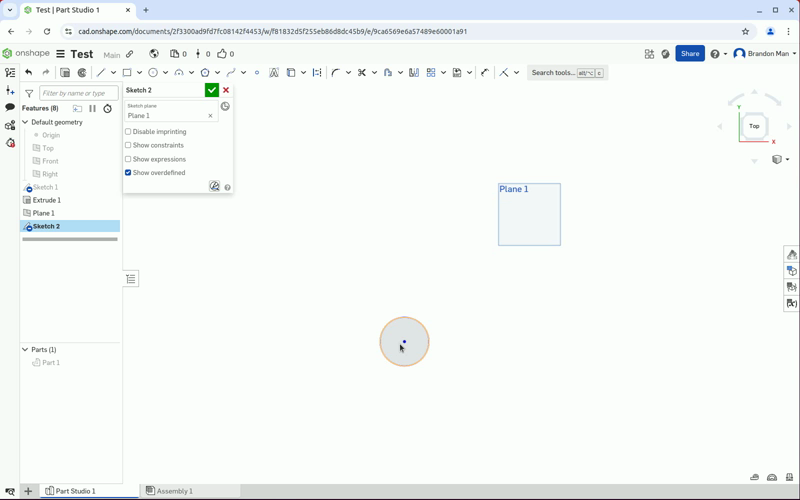
scroll(6)
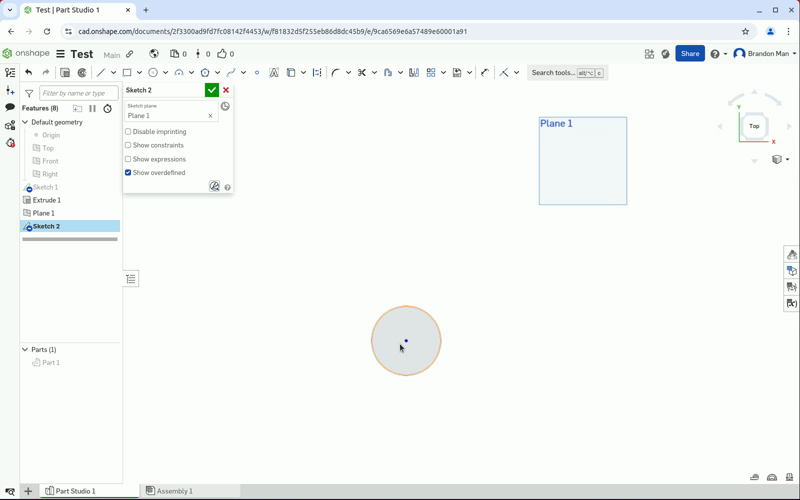
scroll(6)
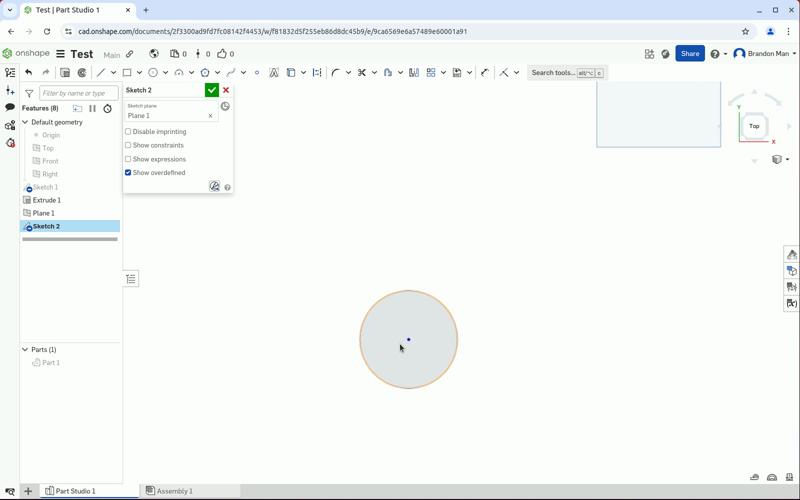
scroll(6)
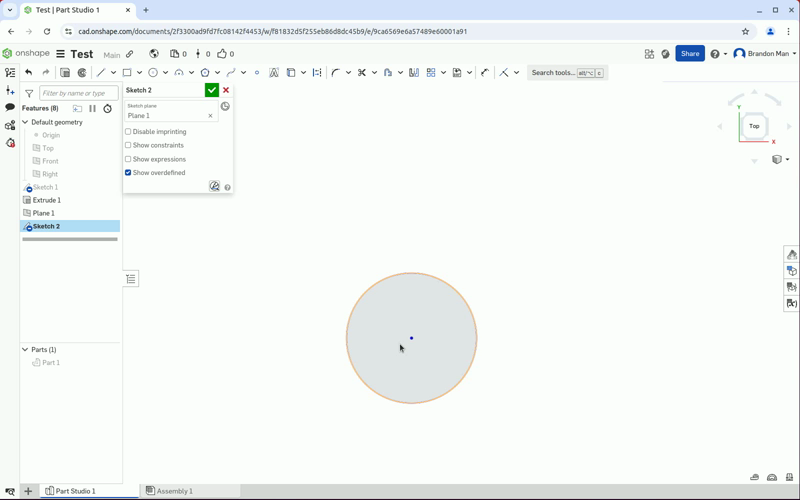
scroll(6)
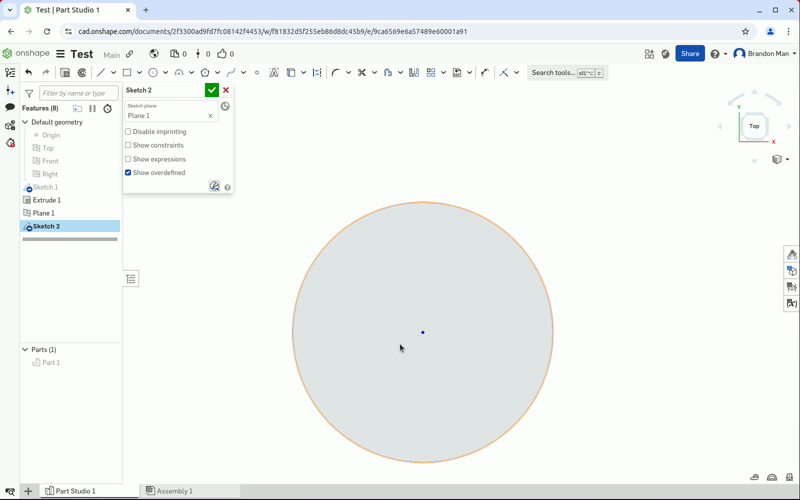
click(400, 343)
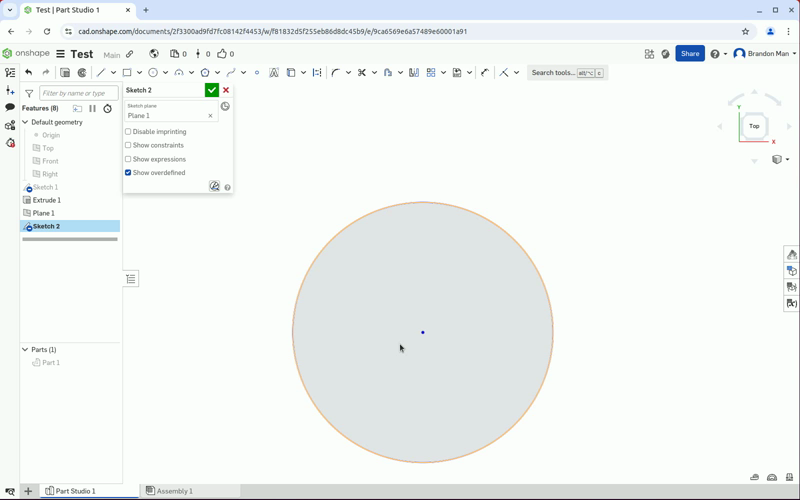
scroll(-6)
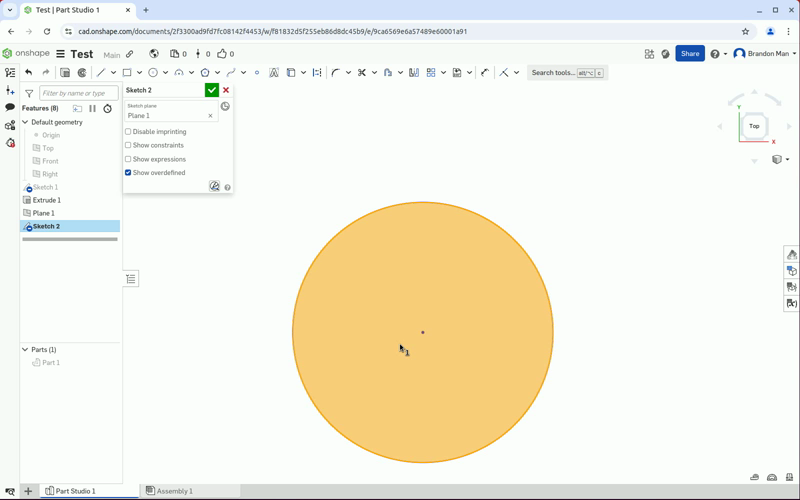
scroll(-6)
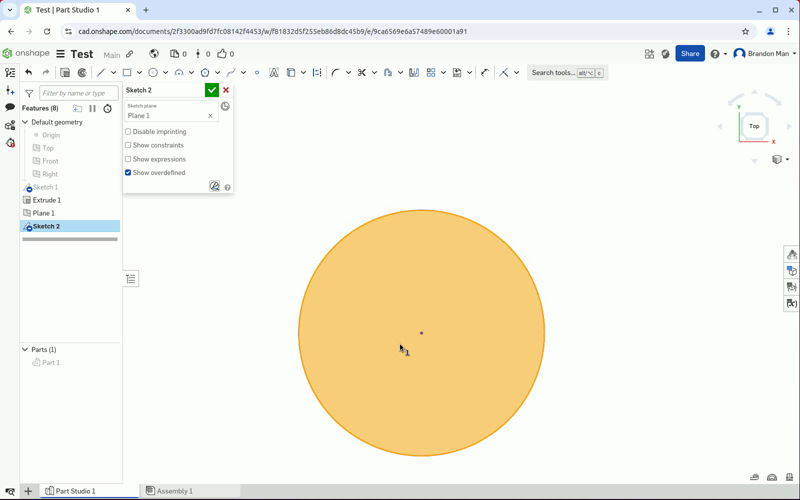
scroll(-6)
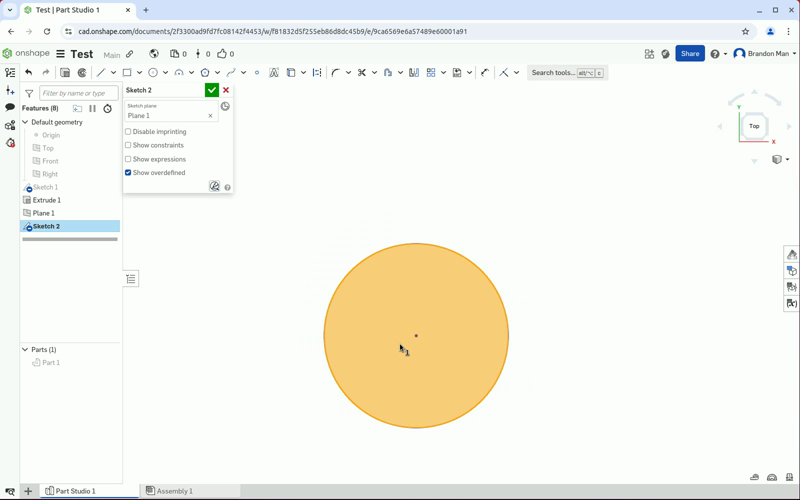
scroll(-6)
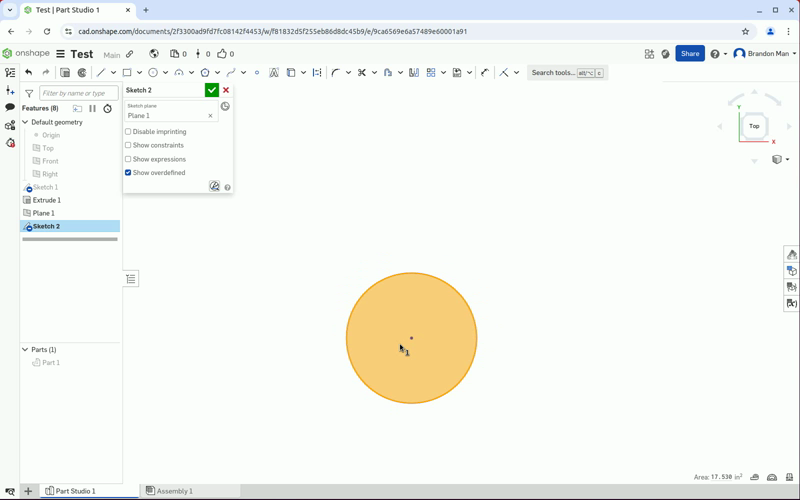
scroll(-6)
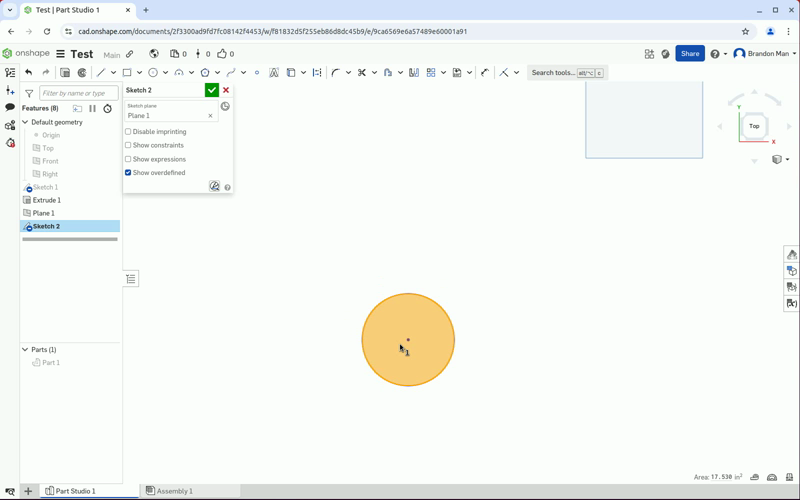
scroll(-6)
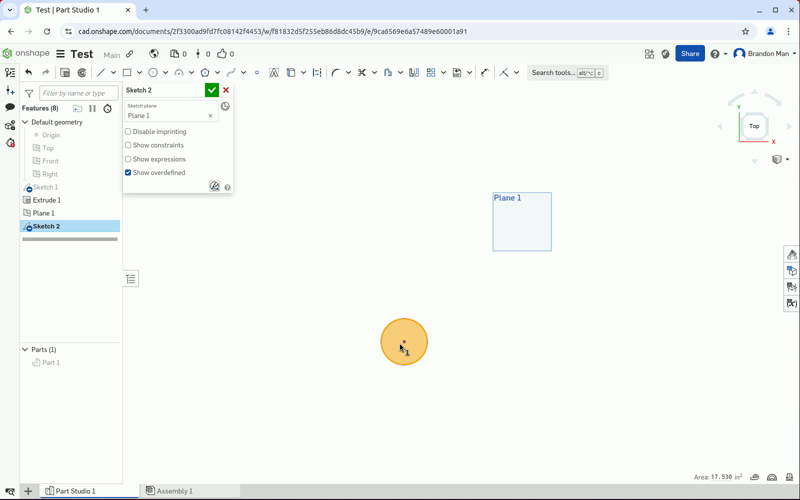
scroll(-6)
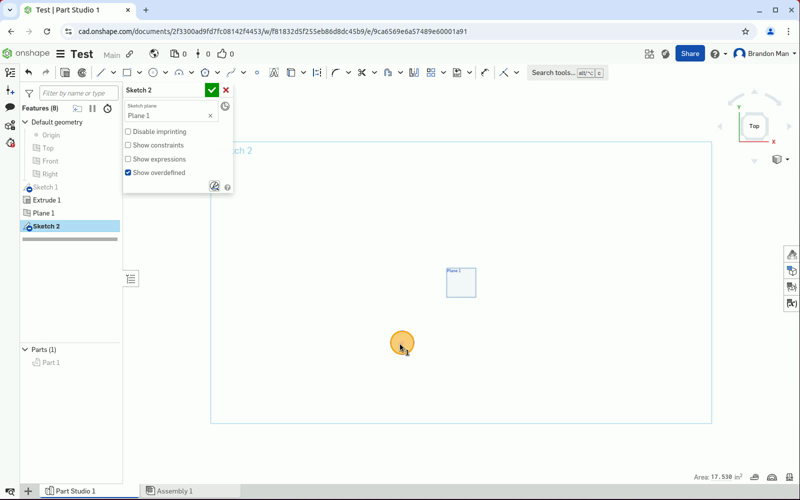
mouse_move(73, 352)
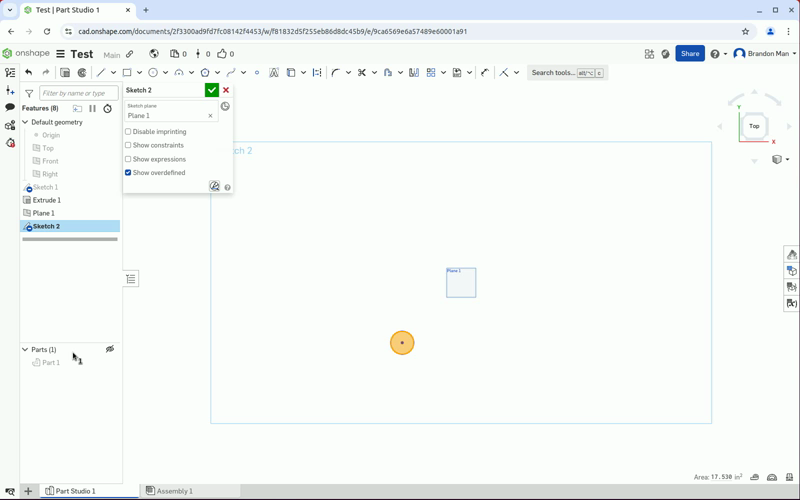
key(shift+y)
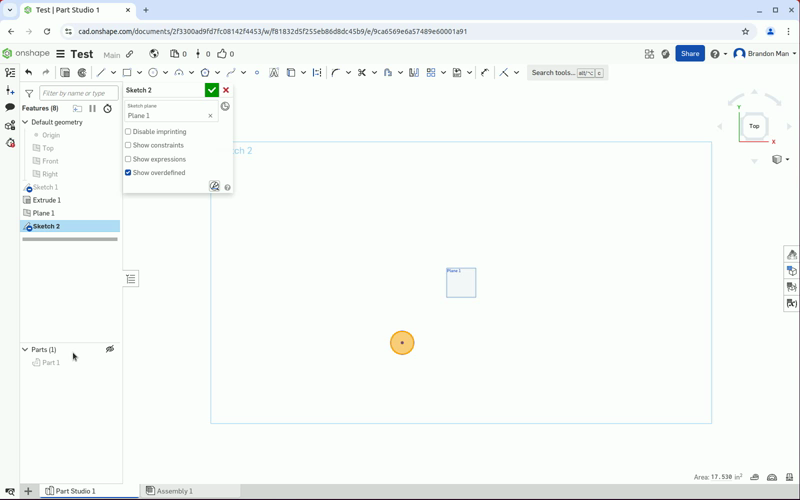
key(shift+e)
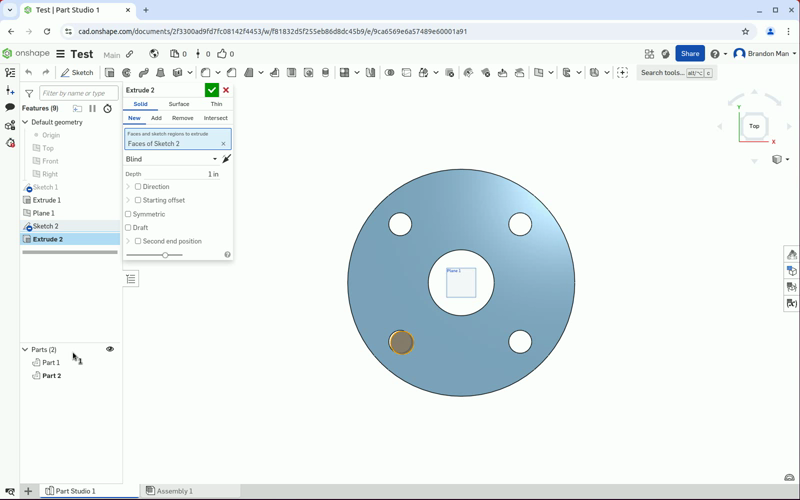
mouse_move(143, 106)
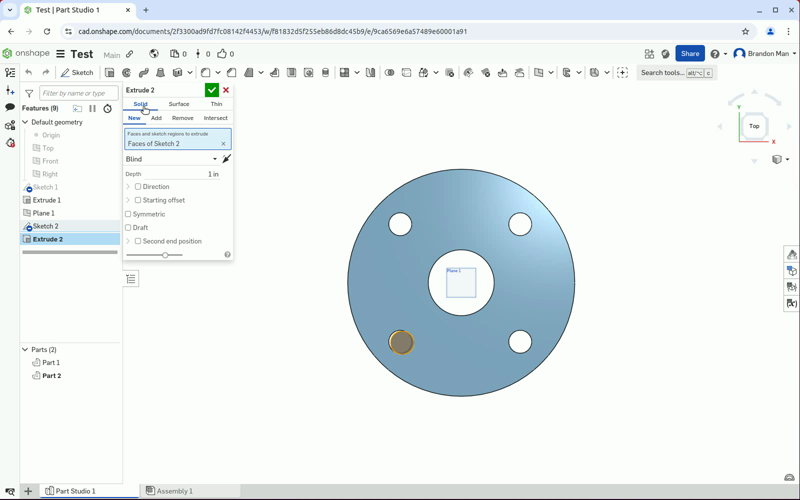
click(143, 106)
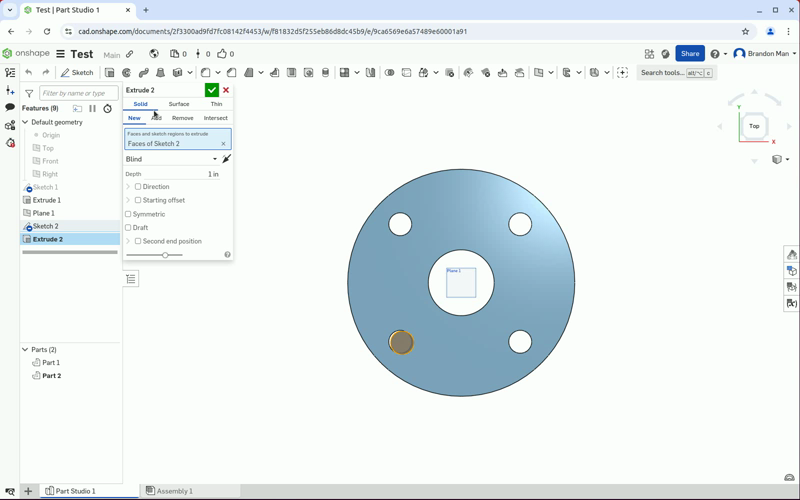
mouse_move(186, 120)
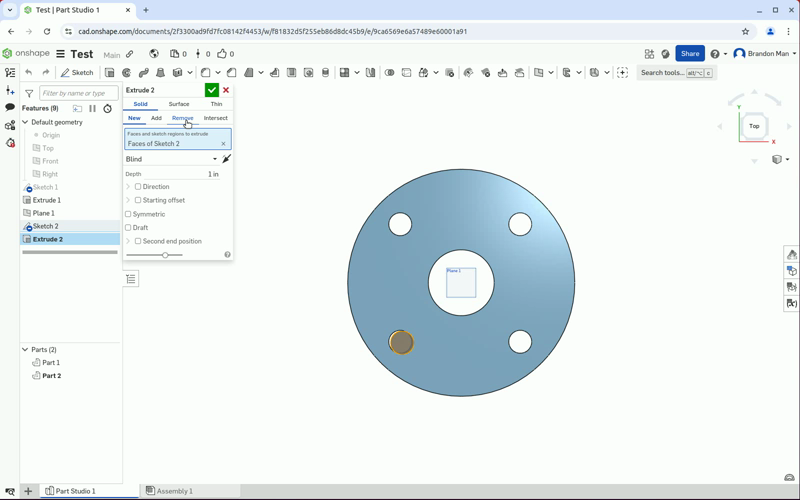
click(186, 120)
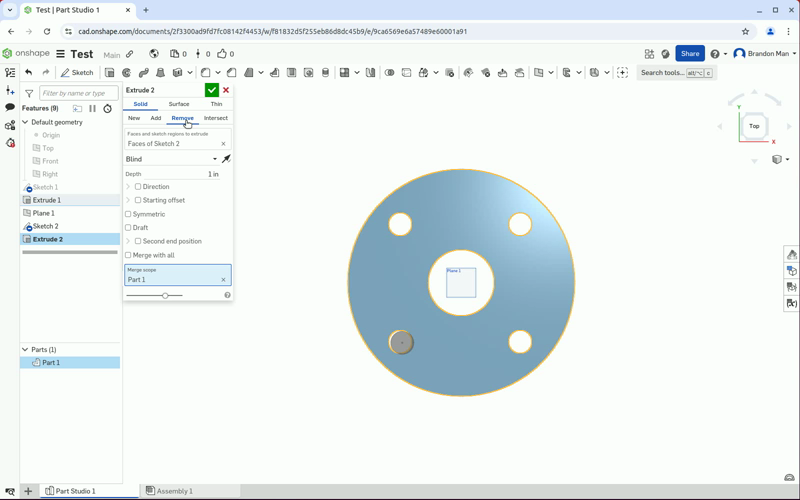
key(tab, 4)
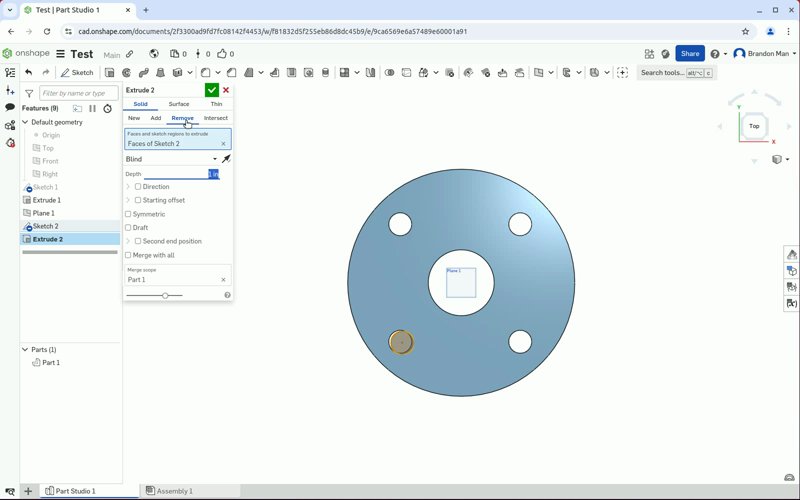
text(1.926)
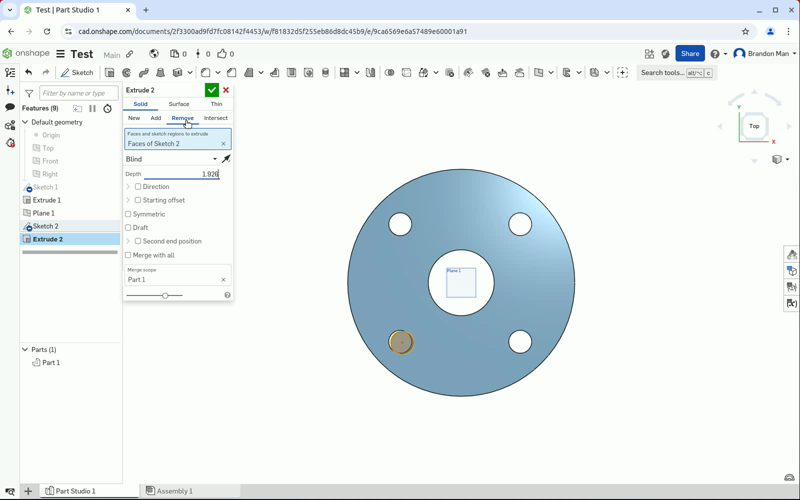
key(tab, 6)
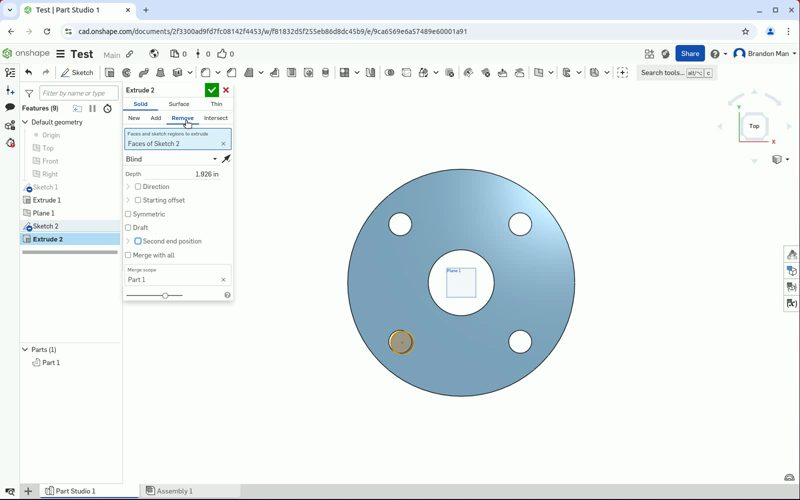
key(space)
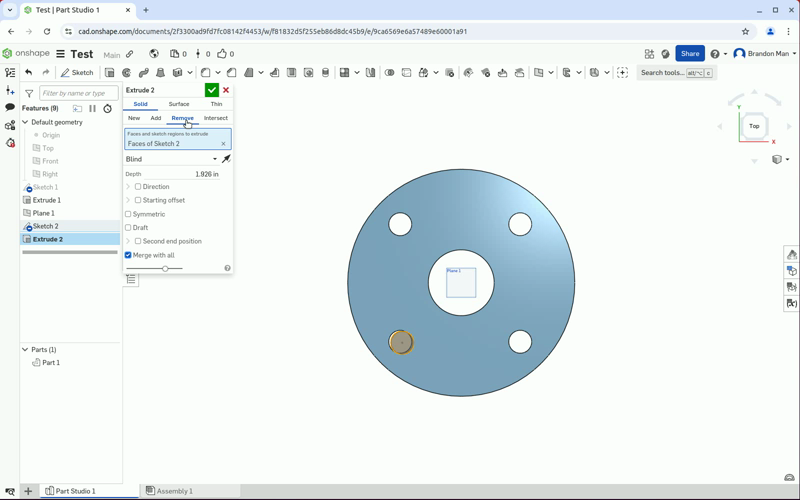
key(enter)
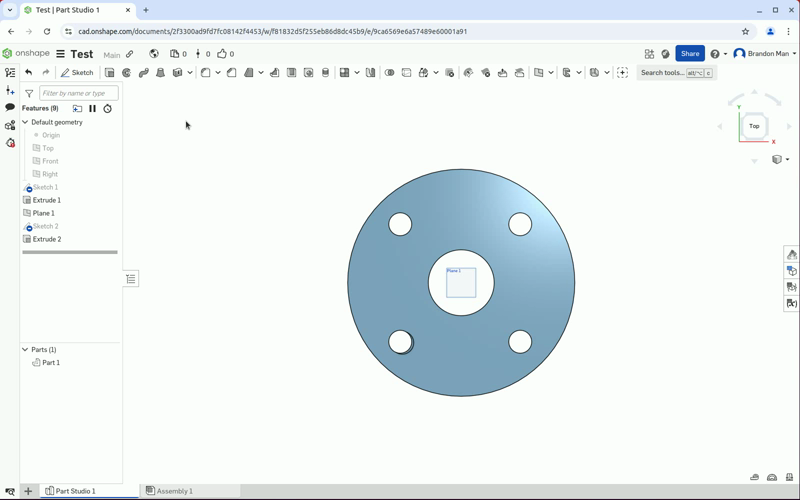
key(shift+h)
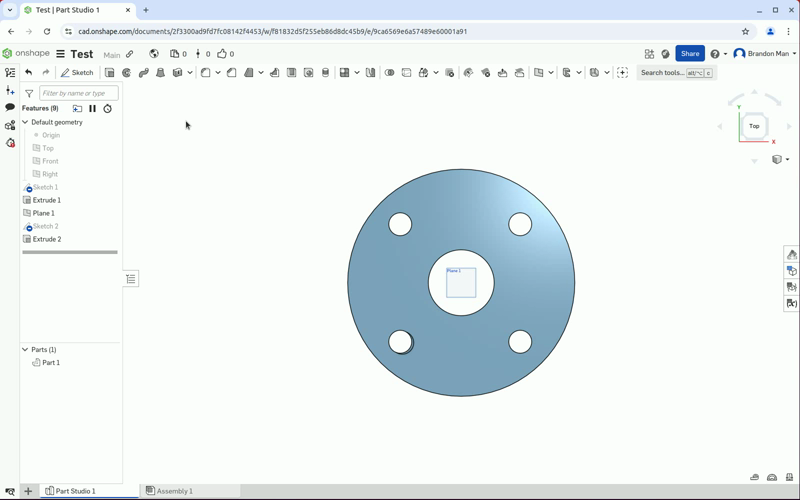
key(shift+h)
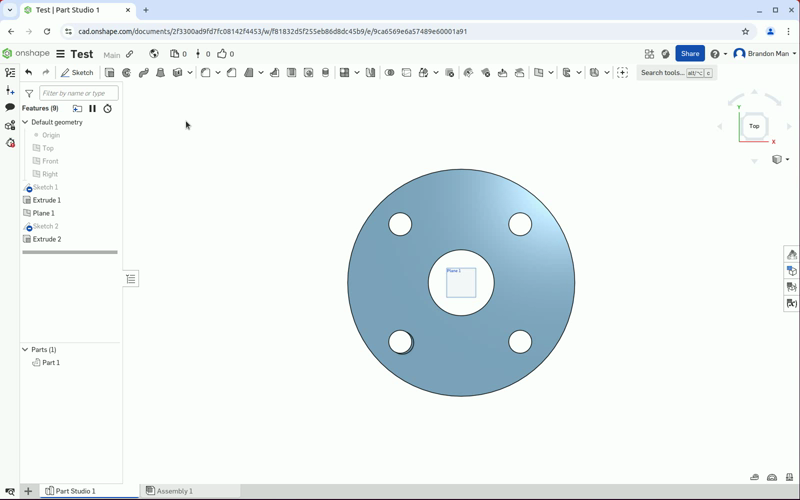
mouse_move(73, 189)
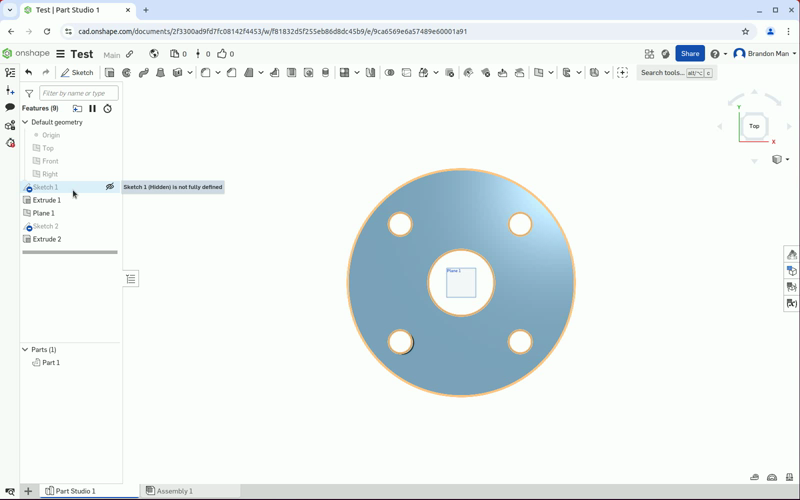
click(73, 189)
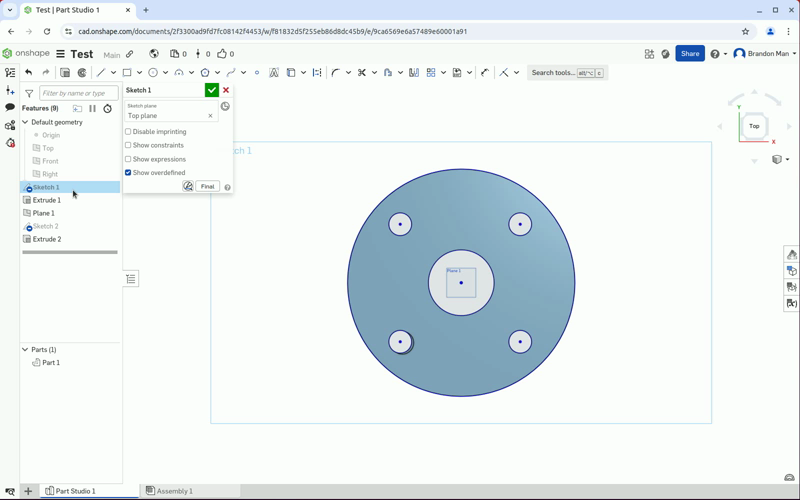
mouse_move(229, 92)
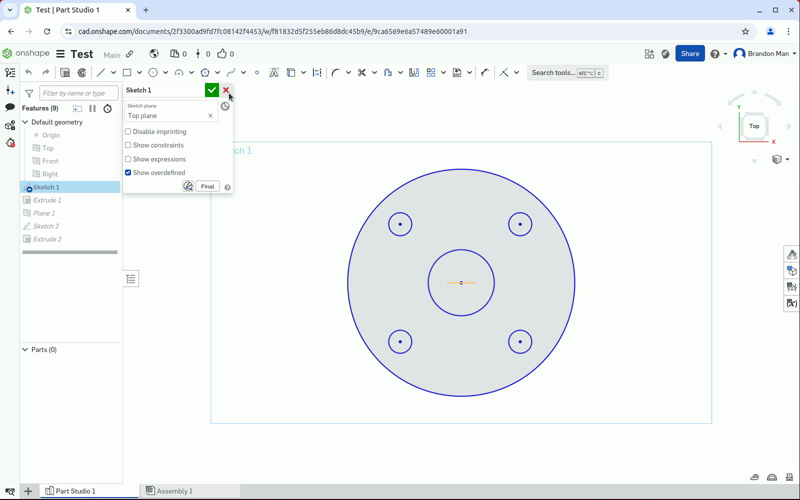
click(229, 92)
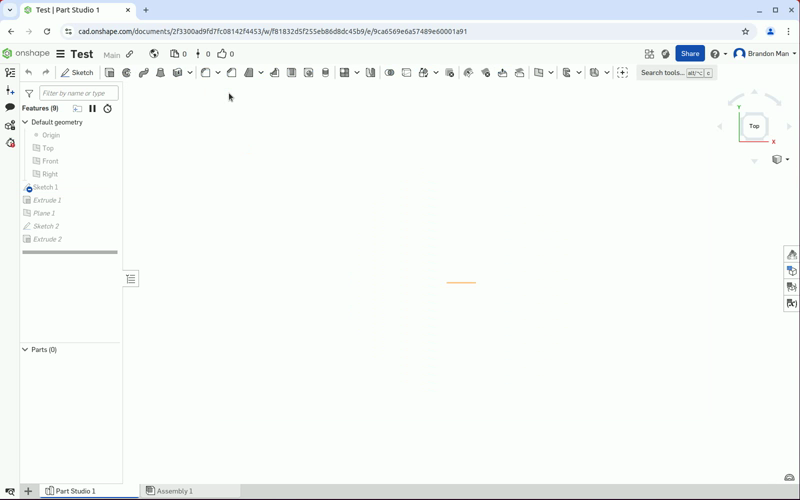
key(shift+s)
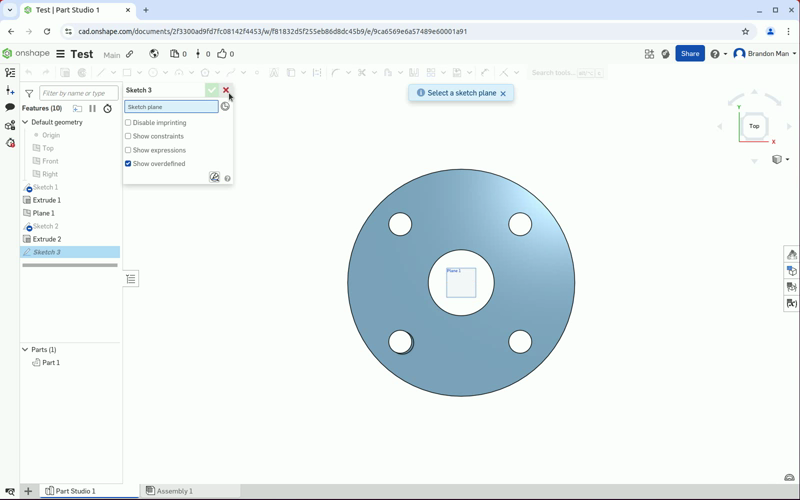
mouse_move(73, 215)
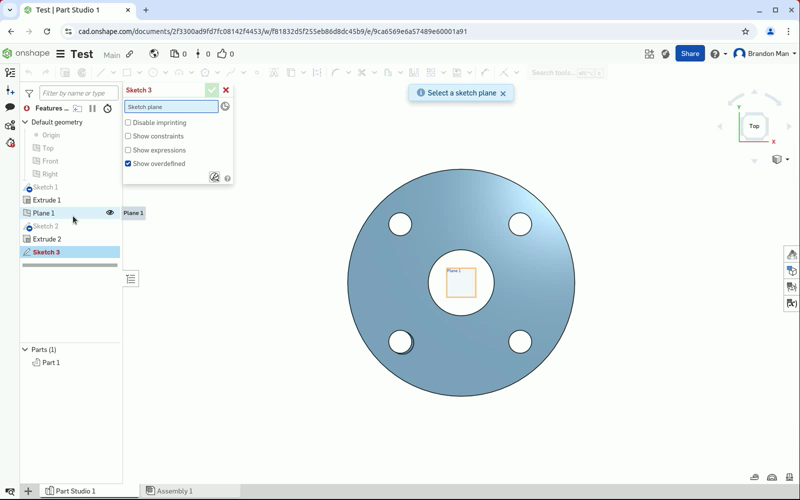
click(73, 215)
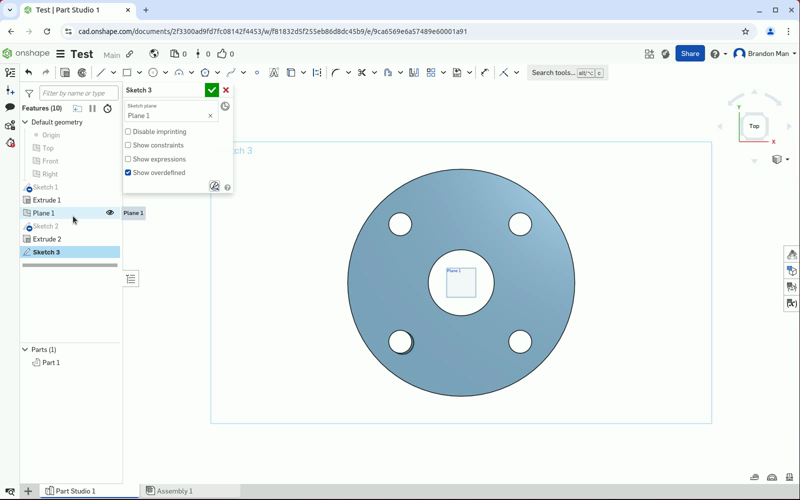
mouse_move(73, 352)
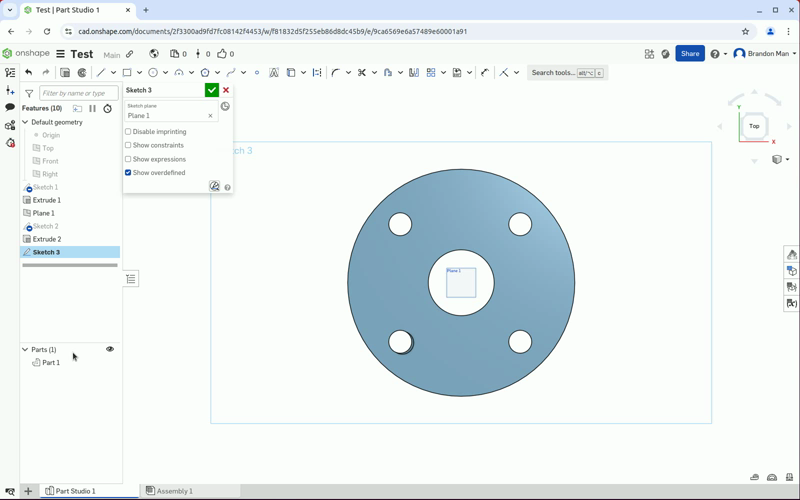
key(y)
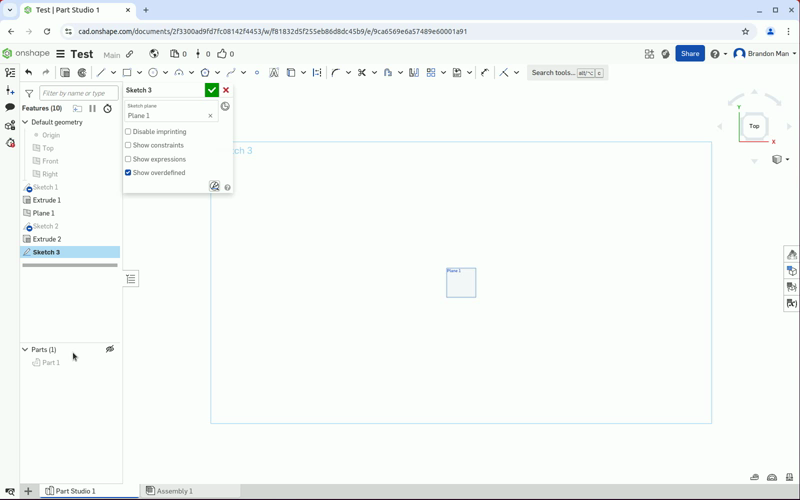
key(c)
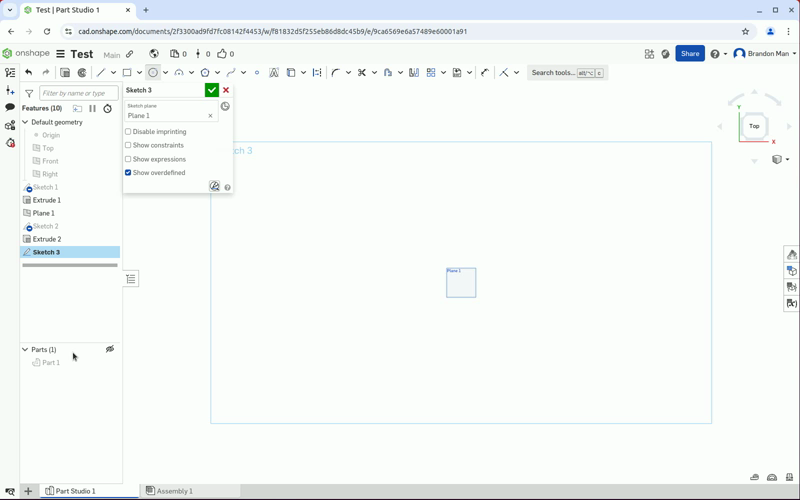
key_down(shift)
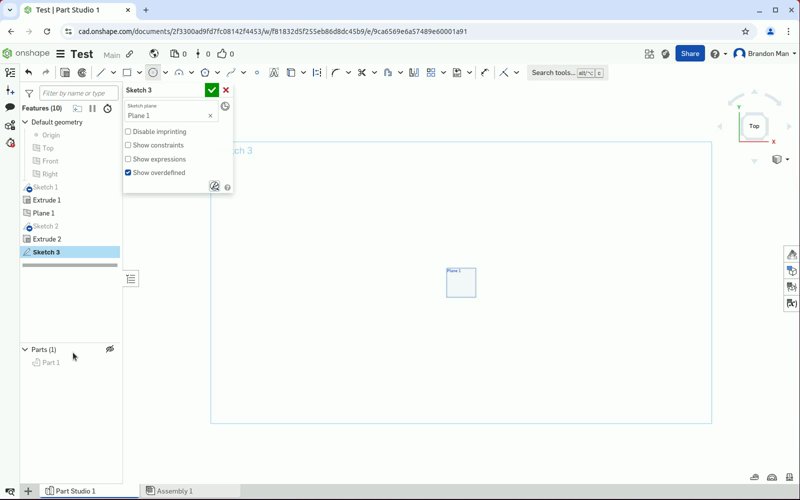
mouse_move(521, 223)
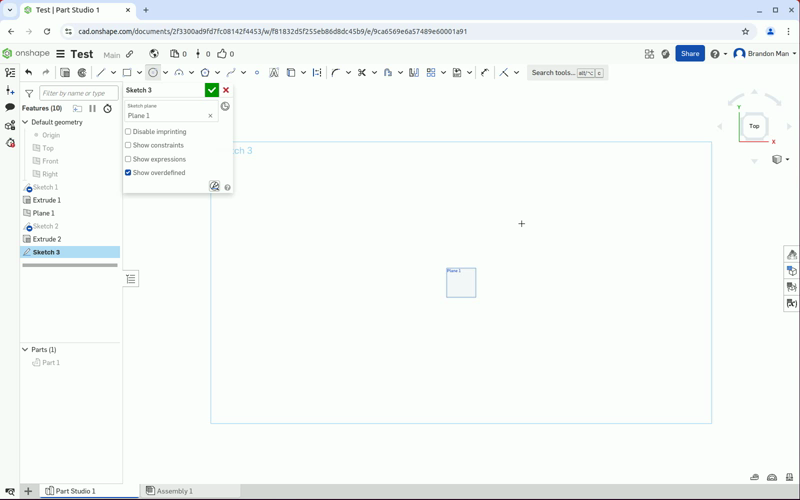
click(521, 223)
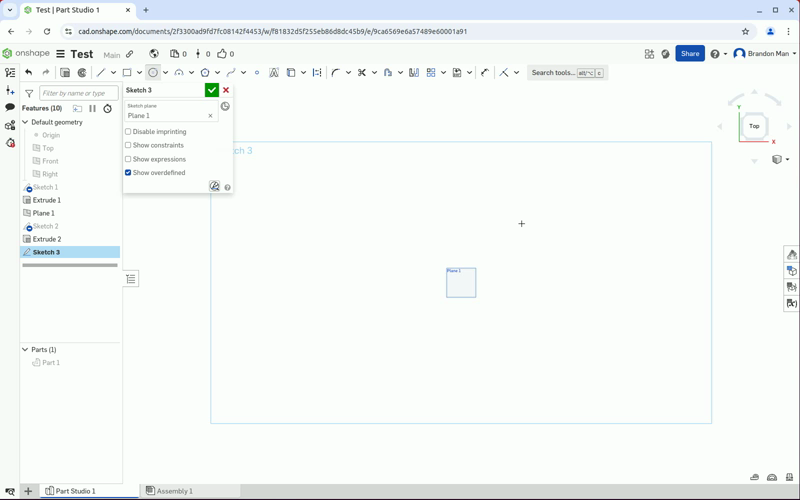
key_up(shift)
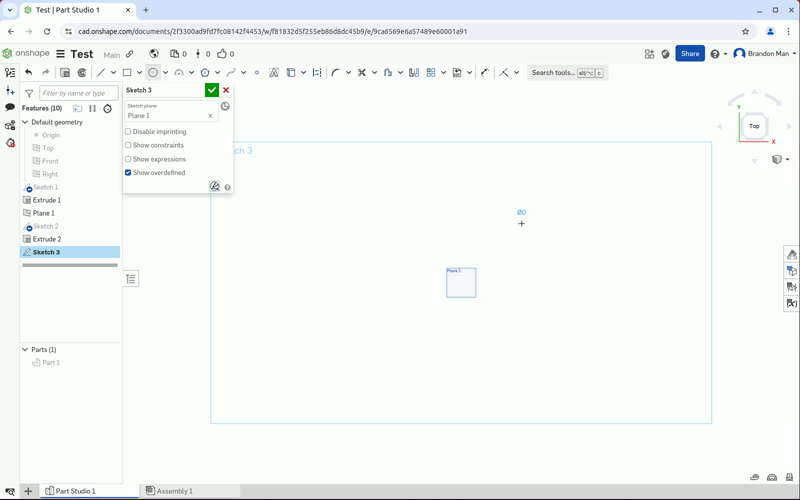
mouse_move(533, 223)
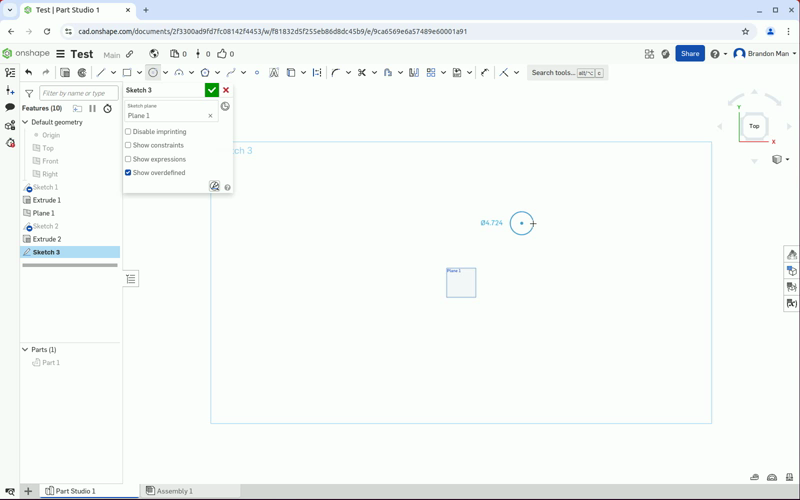
click(533, 223)
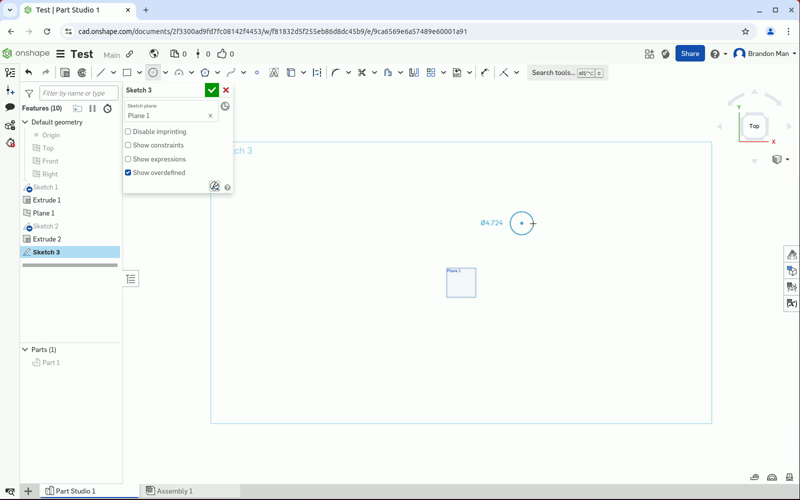
key(esc)
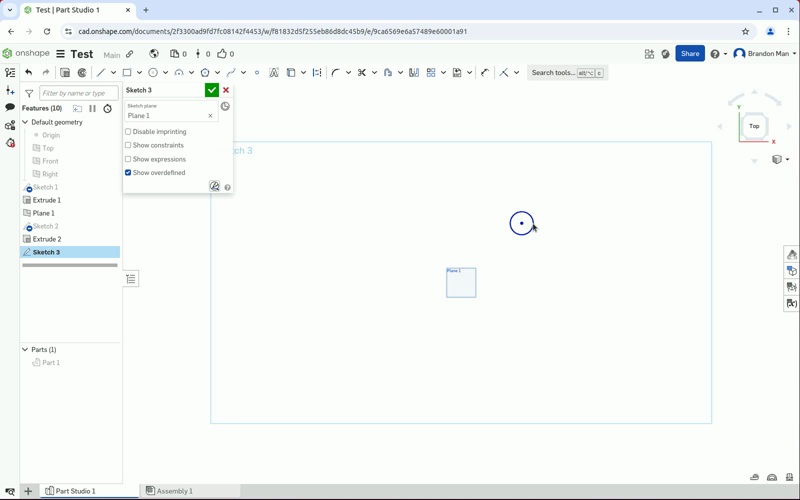
mouse_move(521, 227)
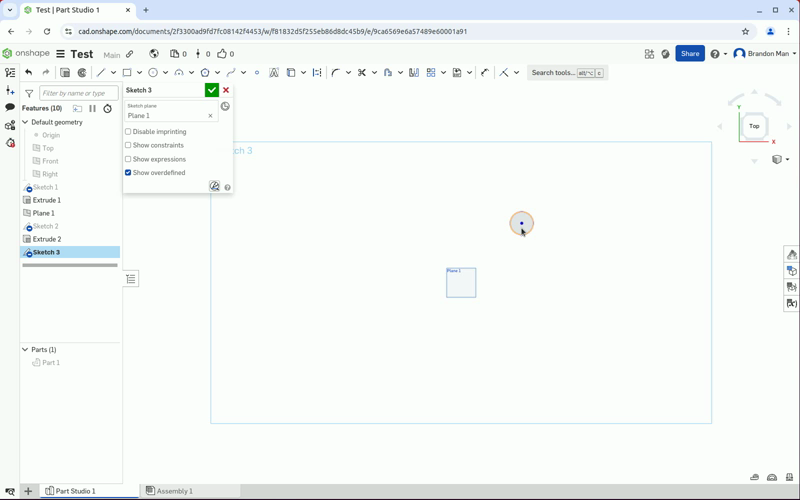
scroll(6)
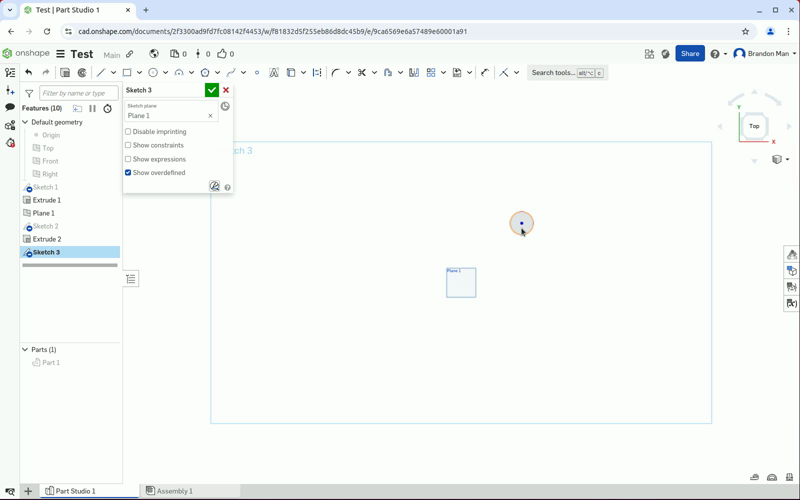
scroll(6)
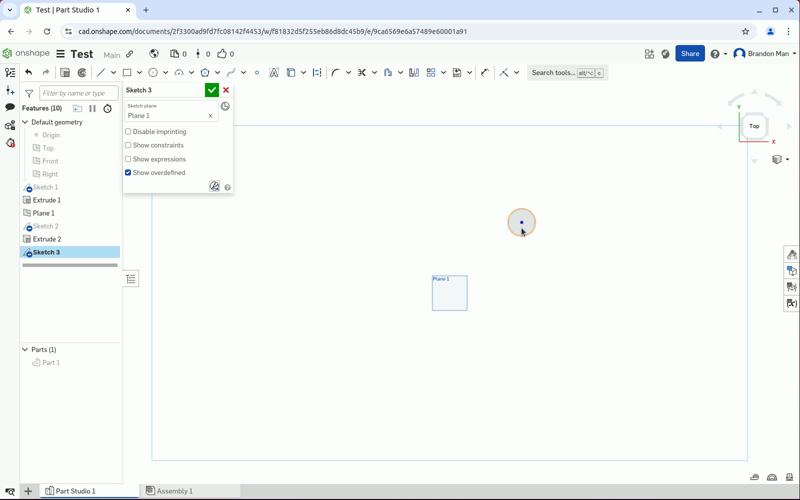
scroll(6)
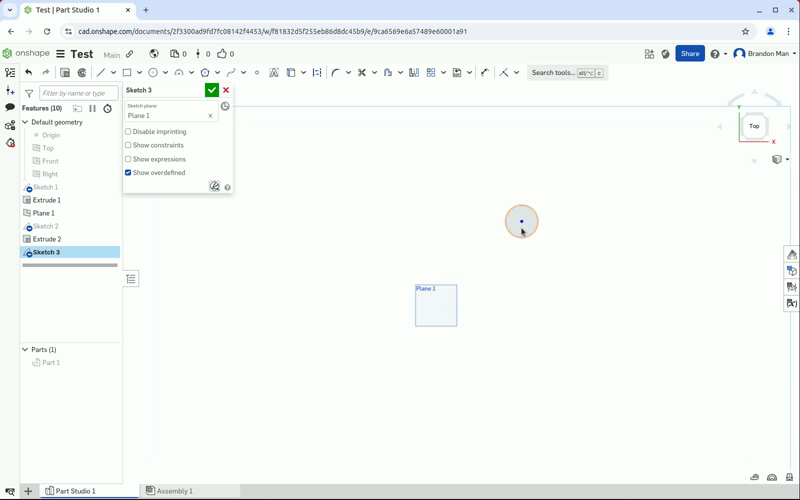
scroll(6)
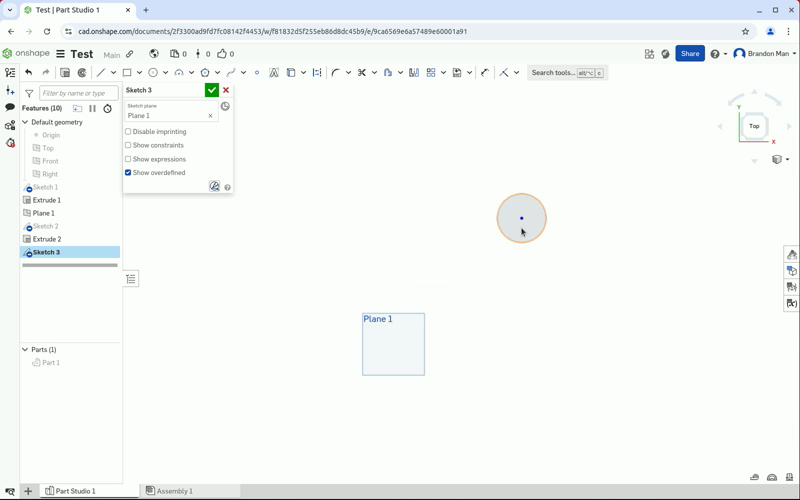
scroll(6)
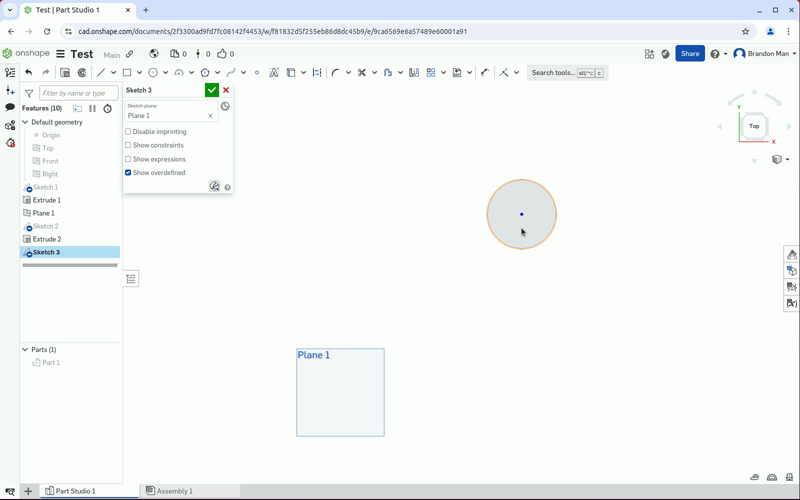
scroll(6)
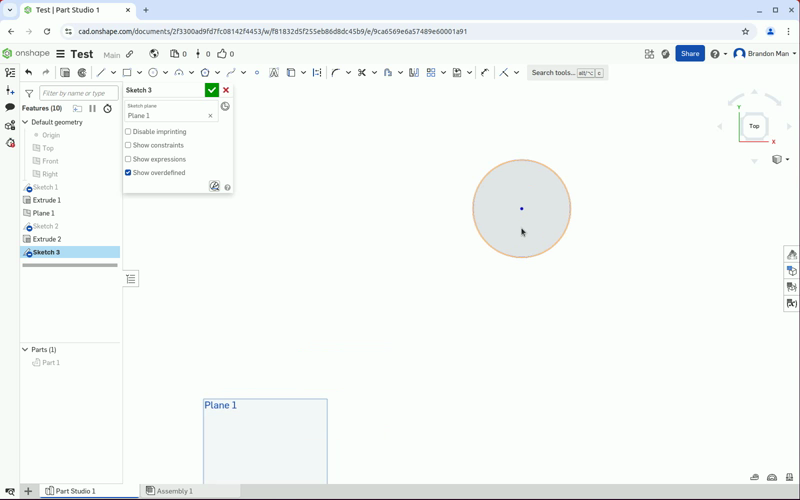
scroll(6)
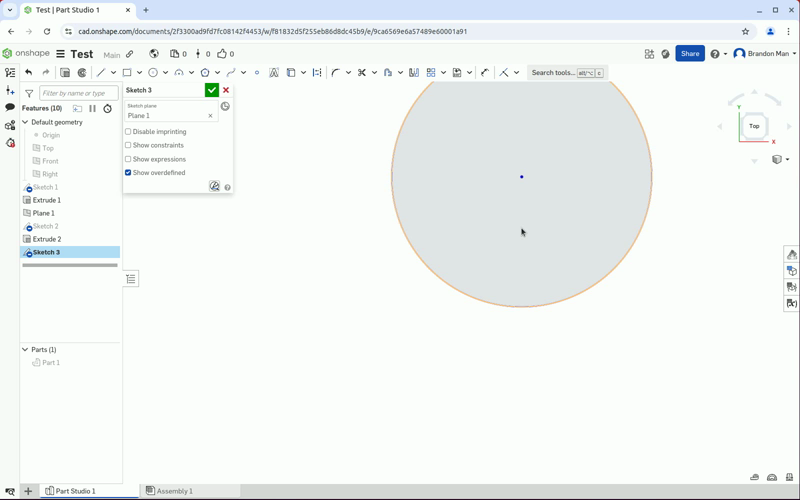
click(521, 227)
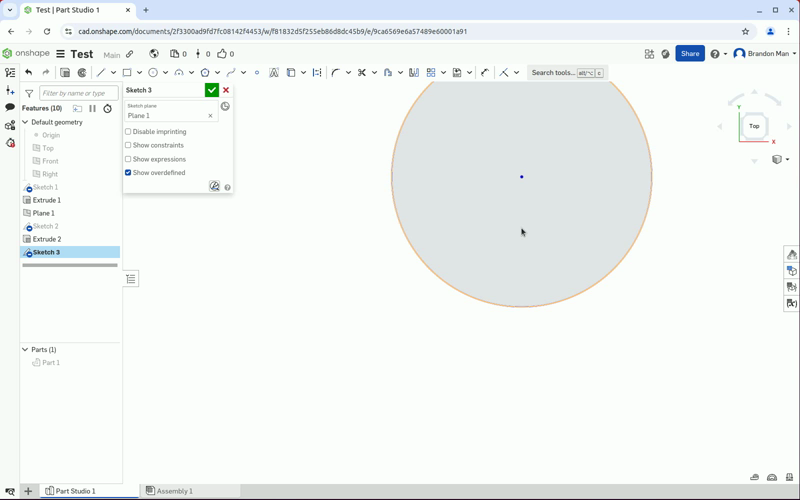
scroll(-6)
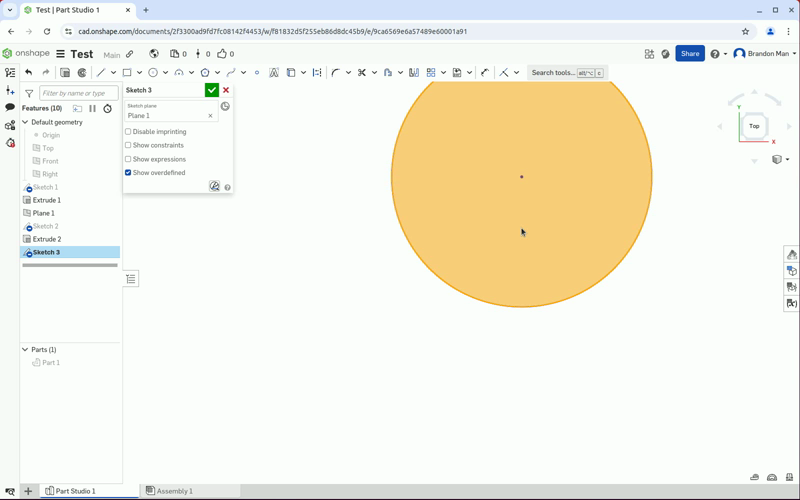
scroll(-6)
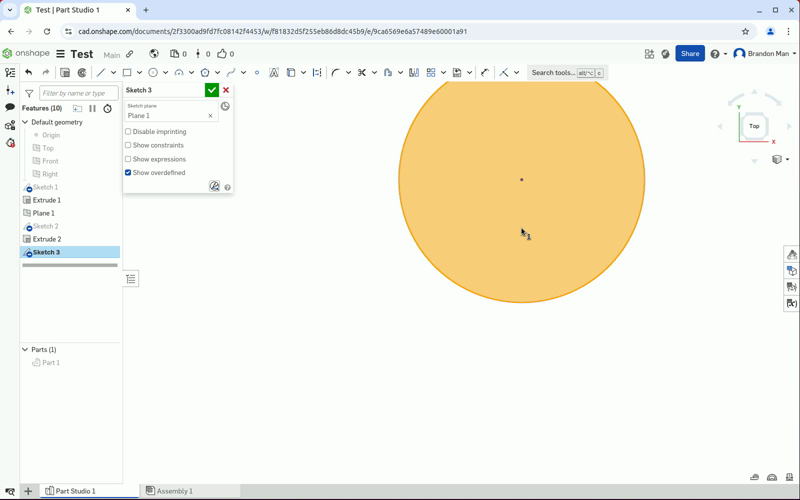
scroll(-6)
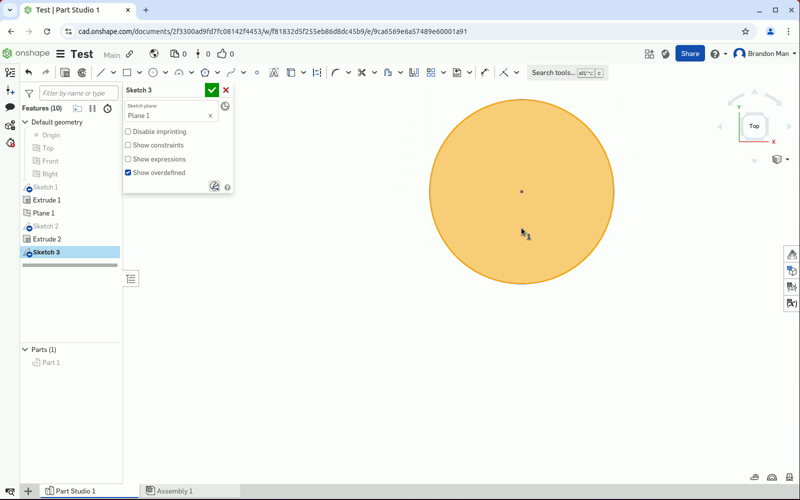
scroll(-6)
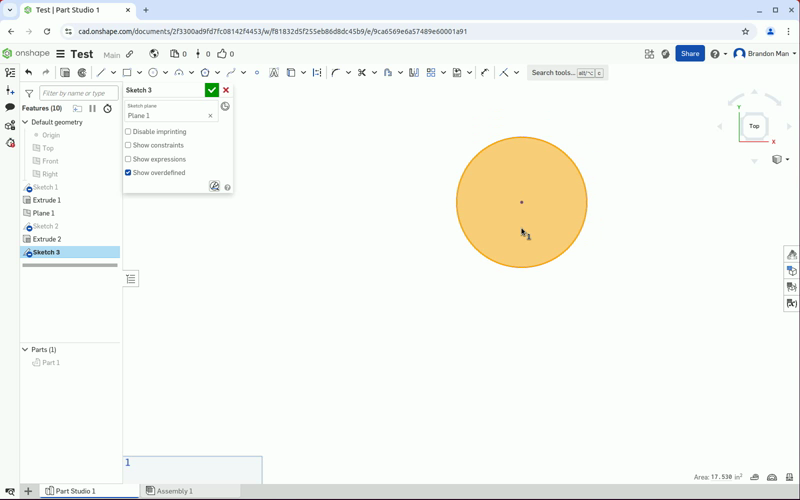
scroll(-6)
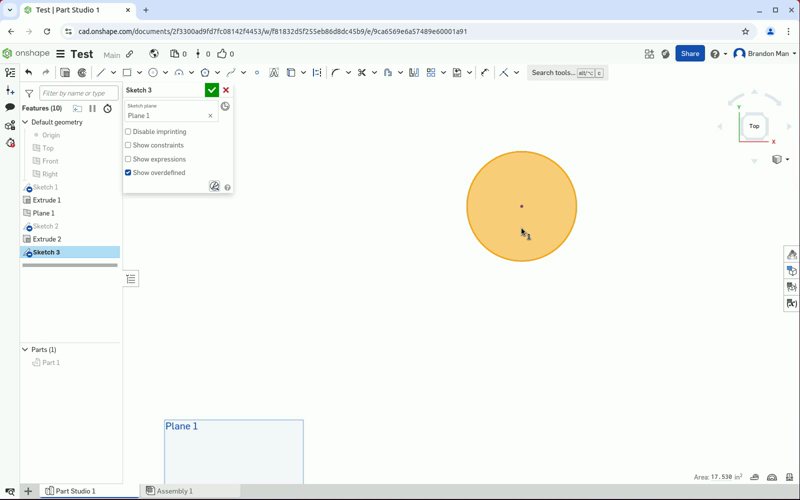
scroll(-6)
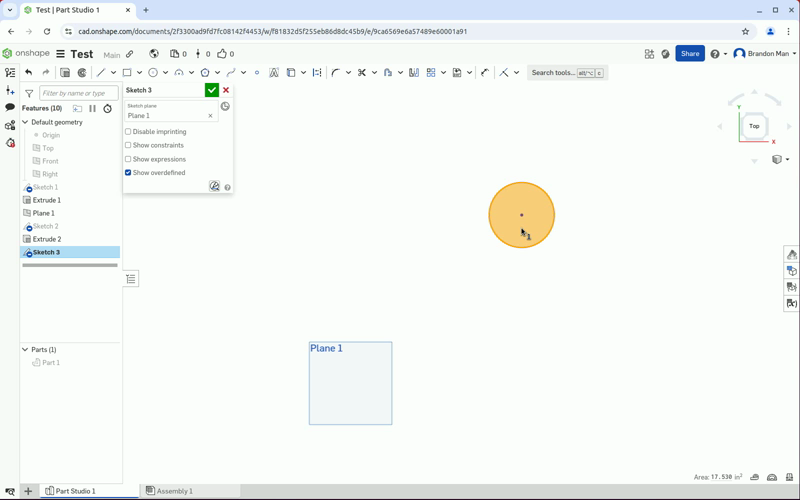
scroll(-6)
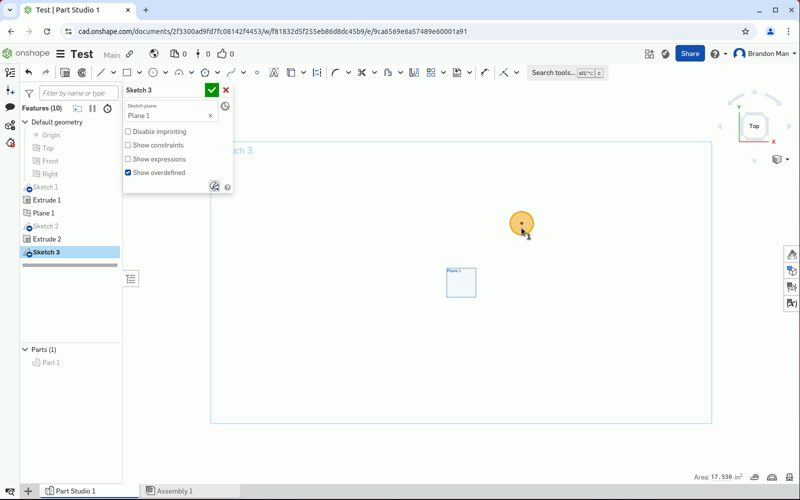
mouse_move(73, 352)
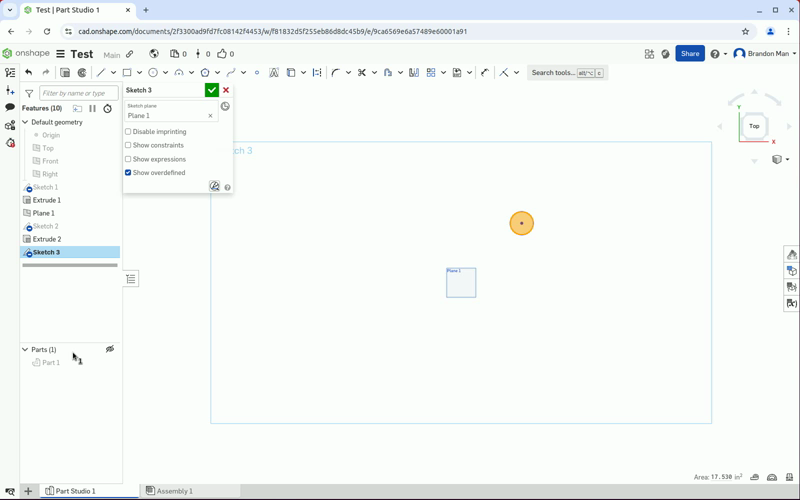
key(shift+y)
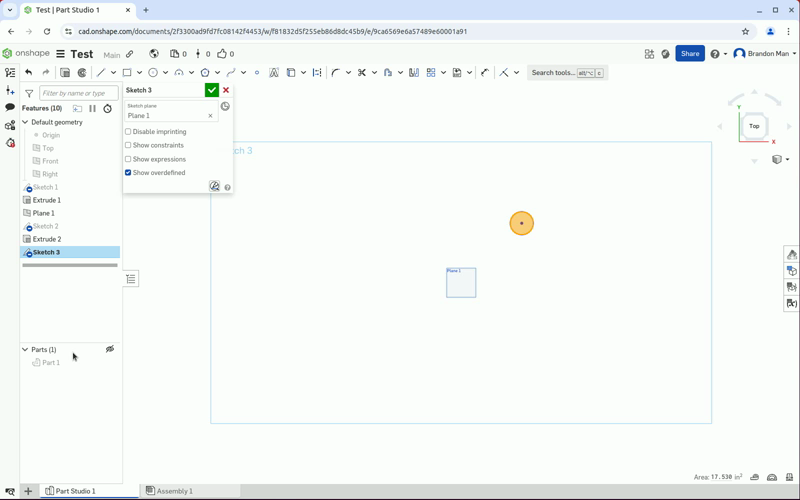
key(shift+e)
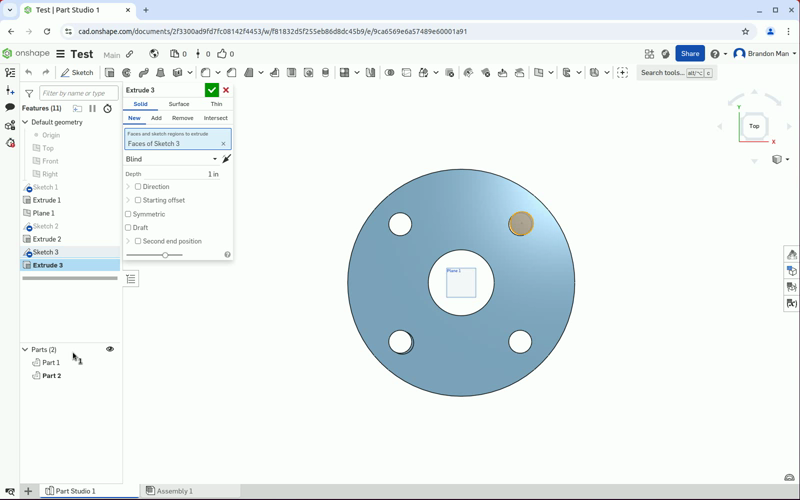
mouse_move(143, 106)
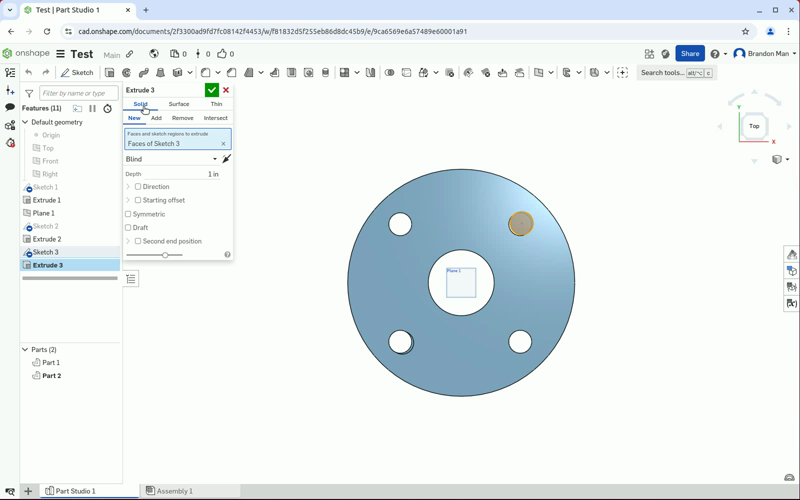
click(143, 106)
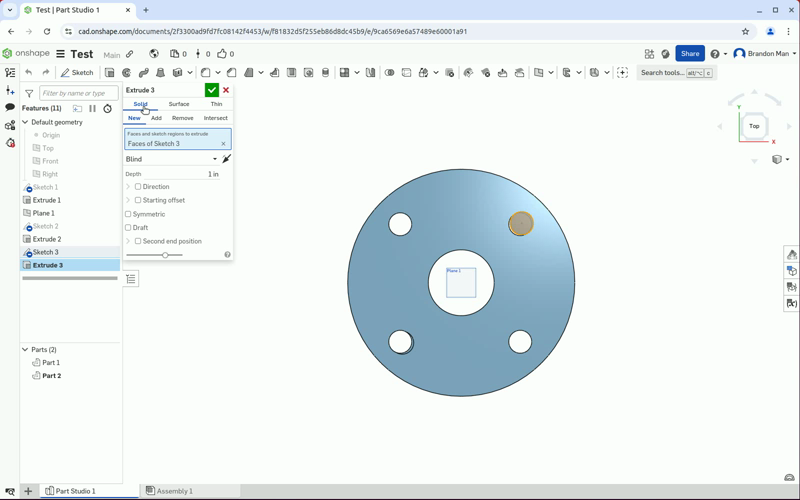
mouse_move(186, 120)
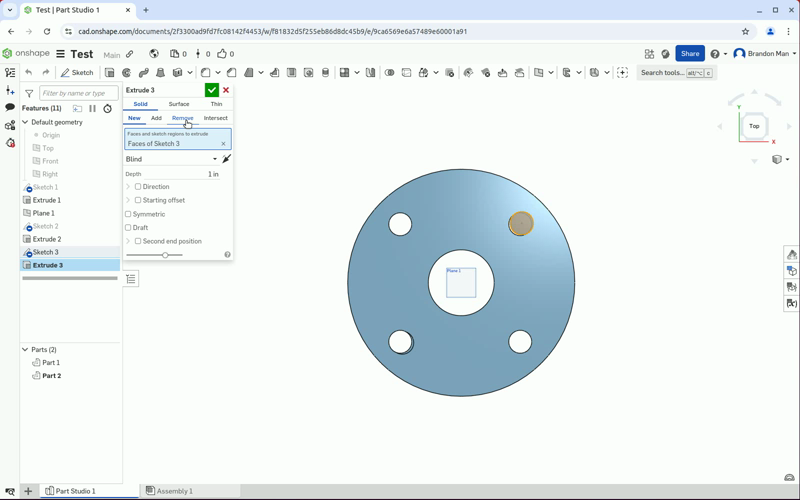
click(186, 120)
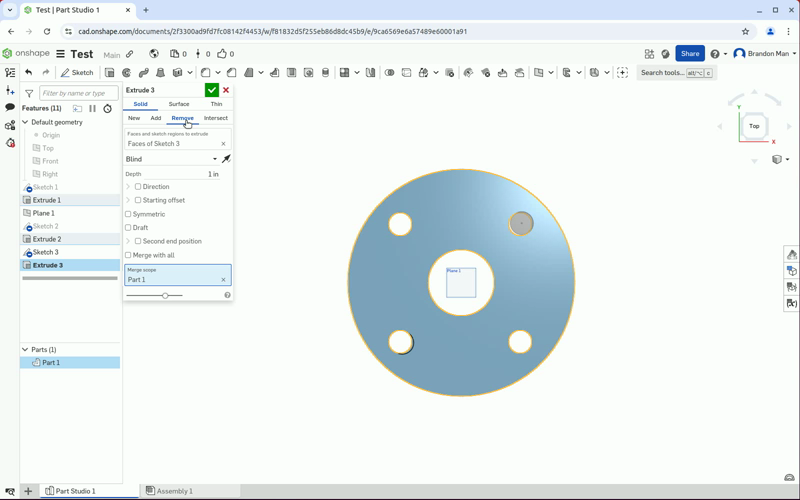
key(tab, 4)
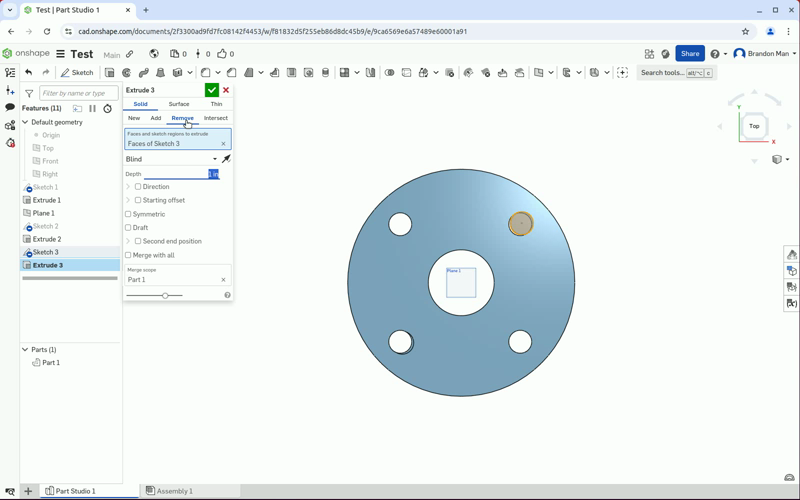
text(1.926)
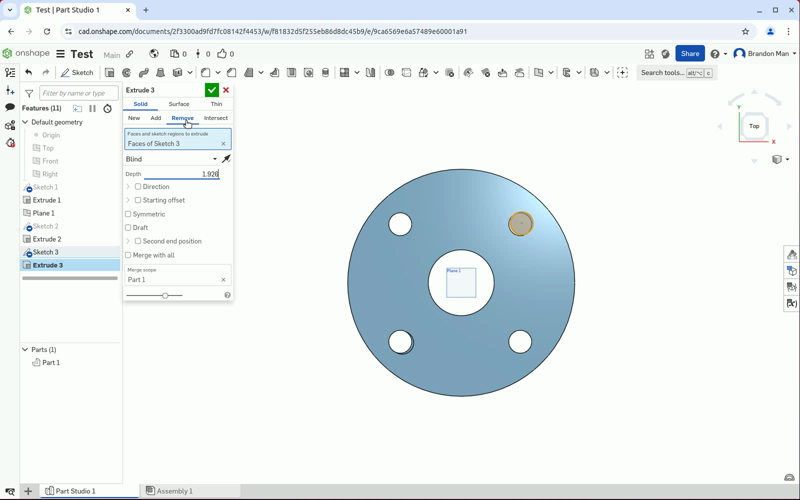
key(tab, 6)
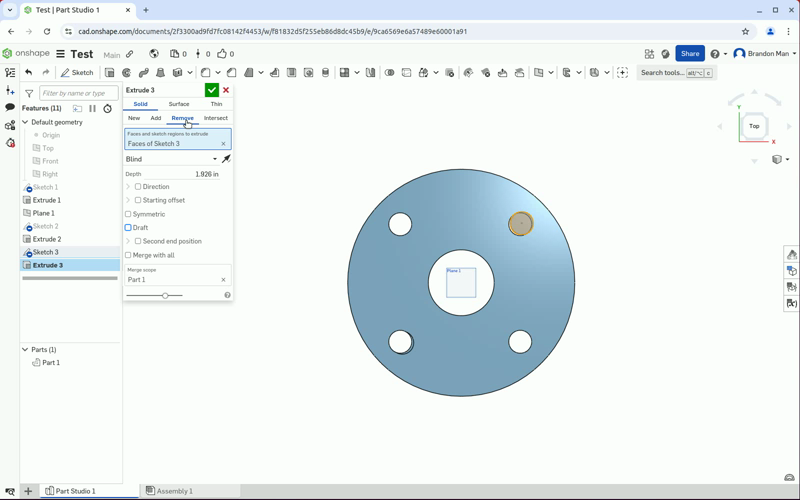
key(space)
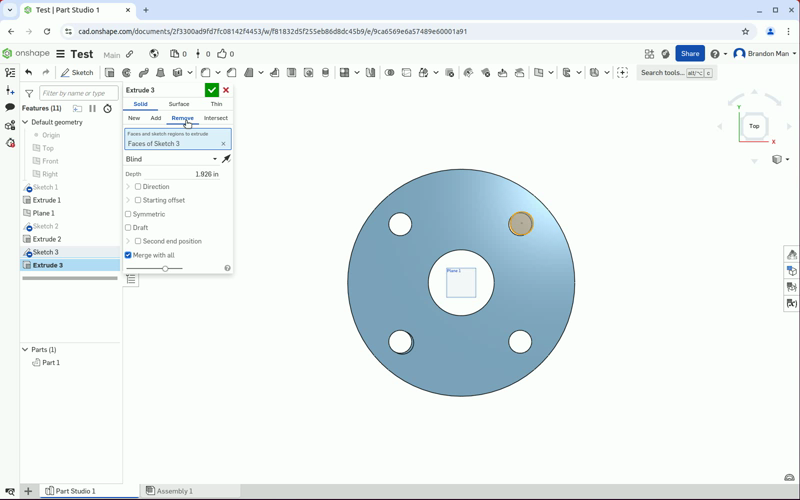
key(enter)
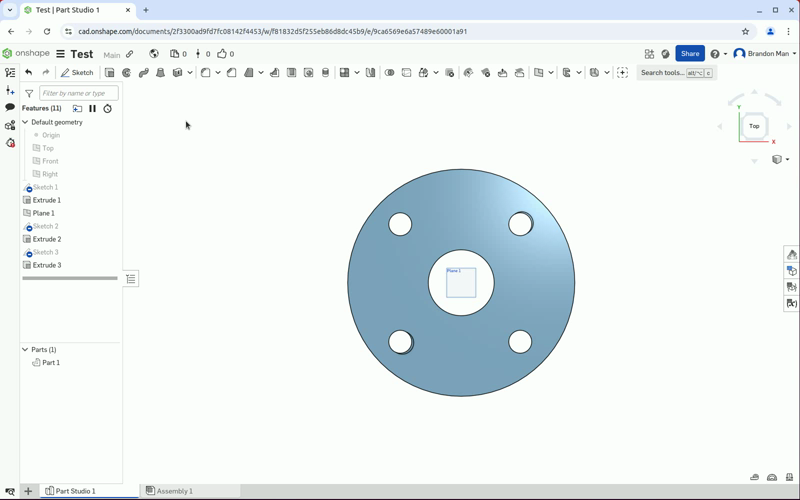
key(shift+h)
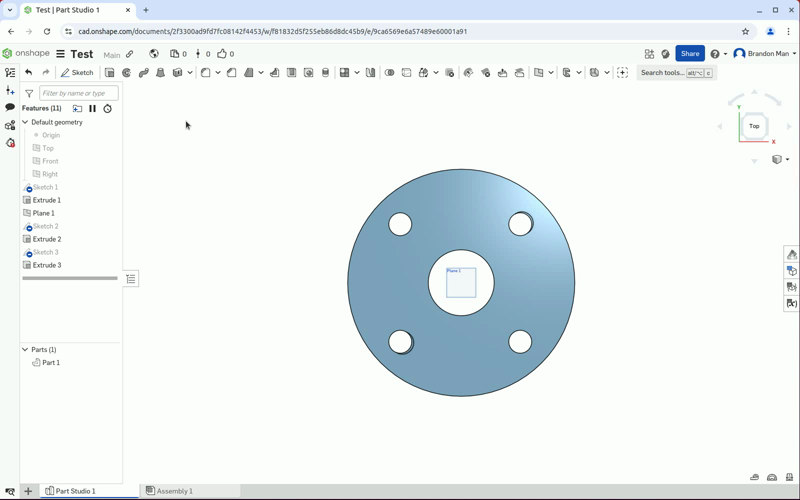
key(shift+h)
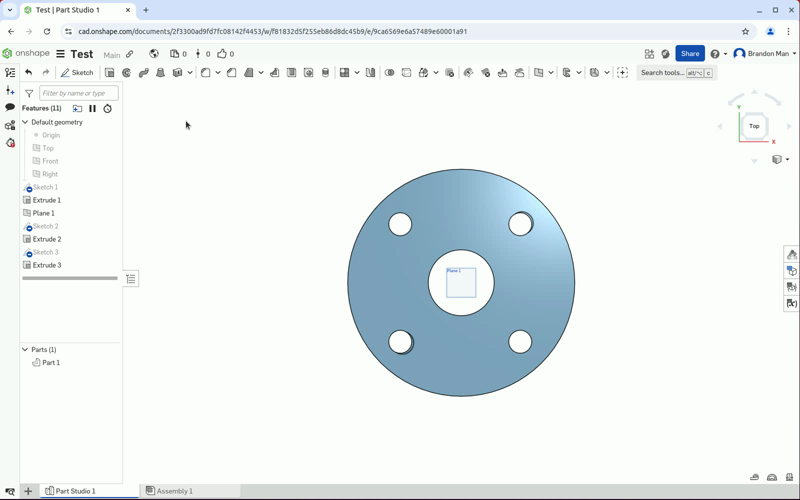
mouse_move(73, 189)
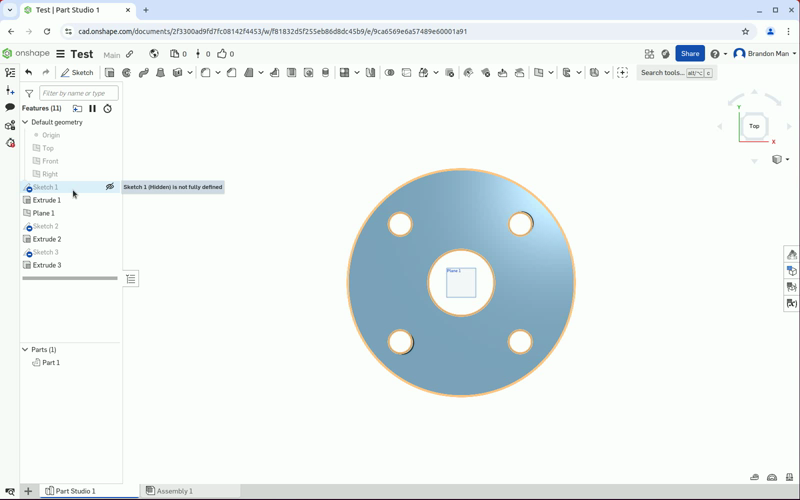
click(73, 189)
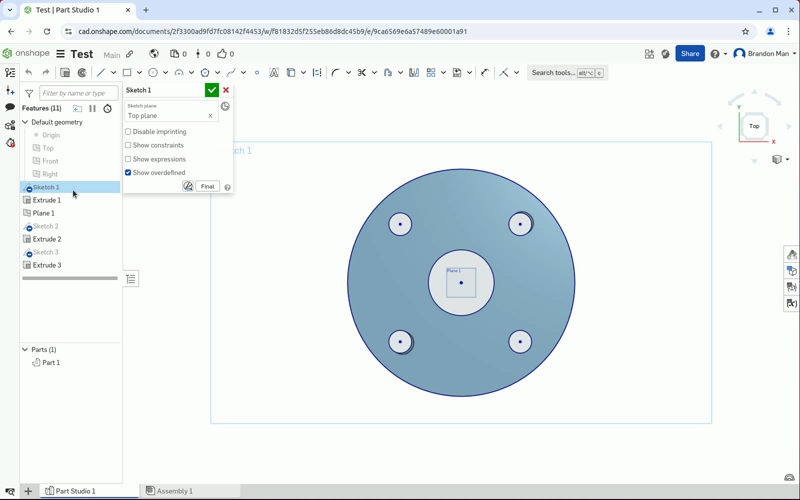
mouse_move(229, 92)
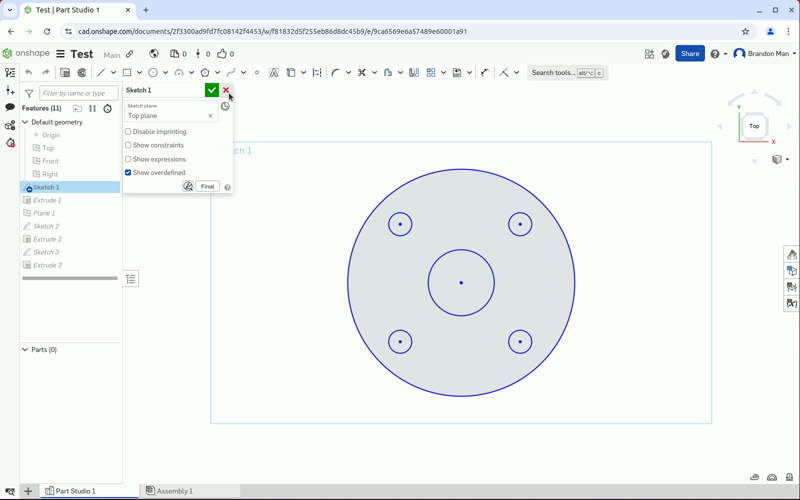
click(229, 92)
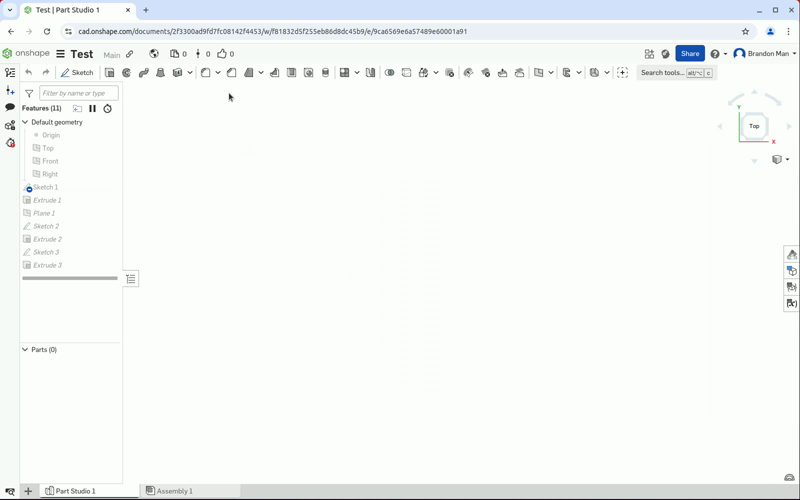
key(shift+s)
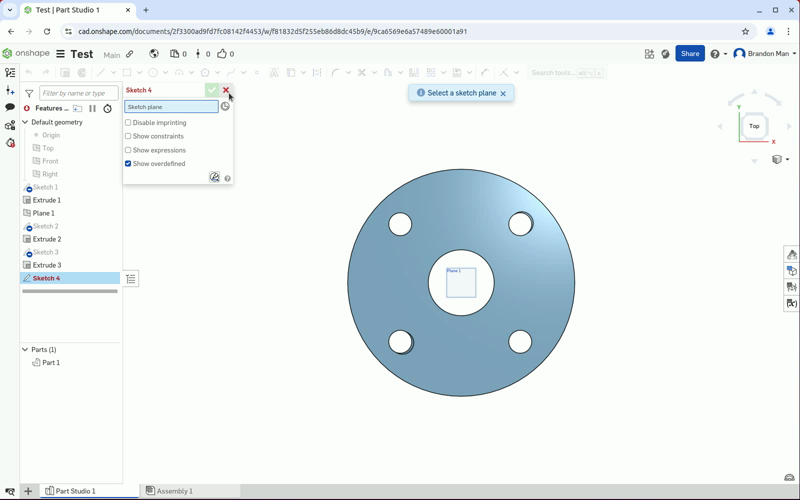
mouse_move(73, 215)
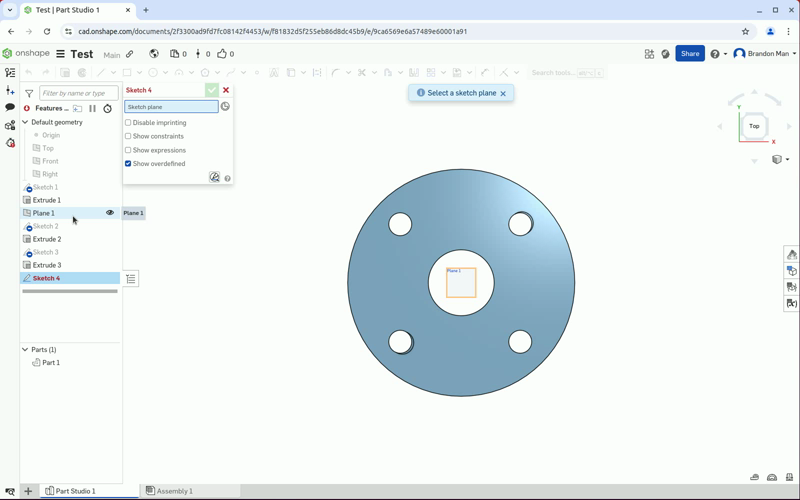
click(73, 215)
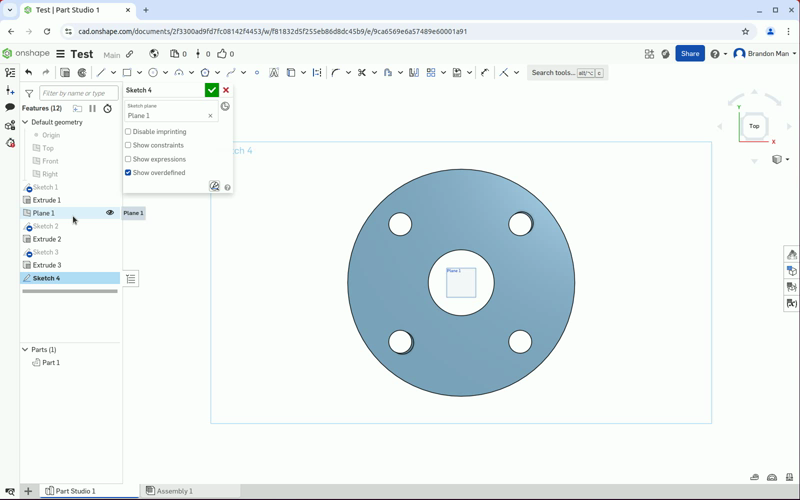
mouse_move(73, 352)
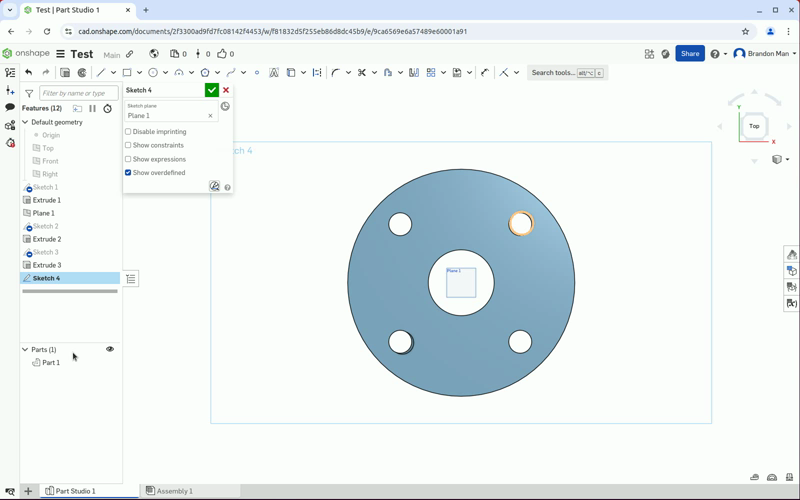
key(y)
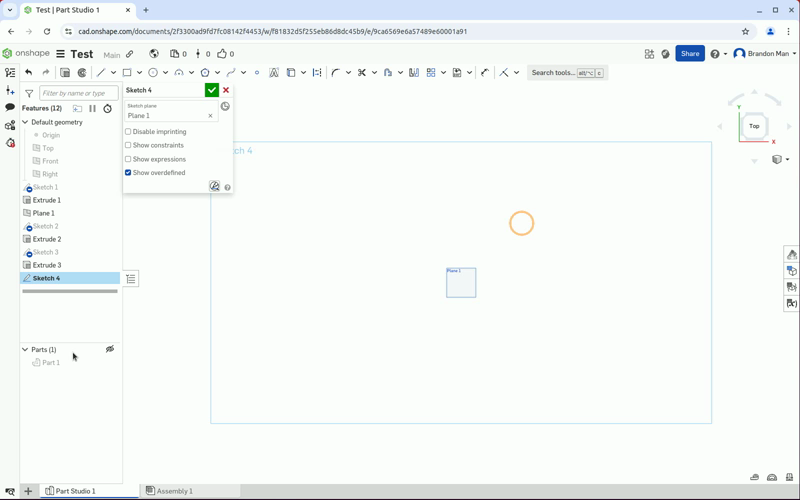
key(c)
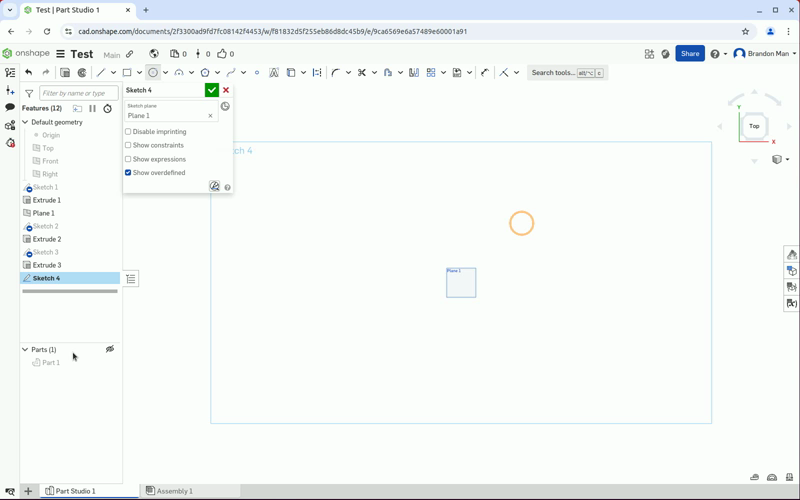
key_down(shift)
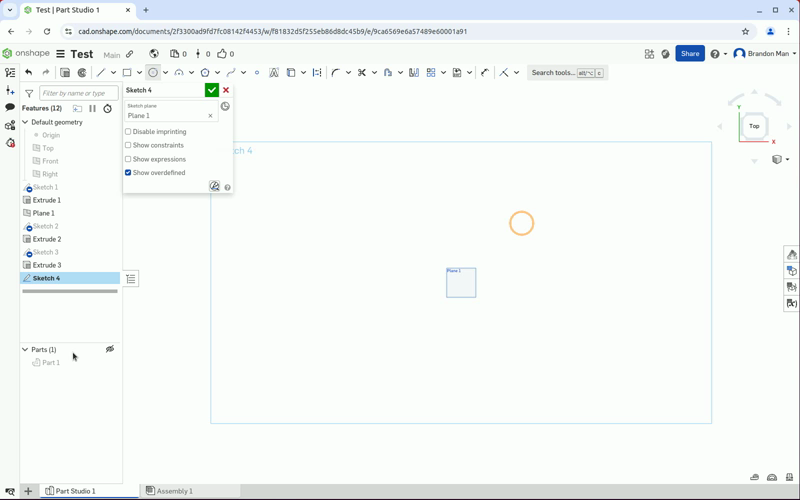
mouse_move(521, 223)
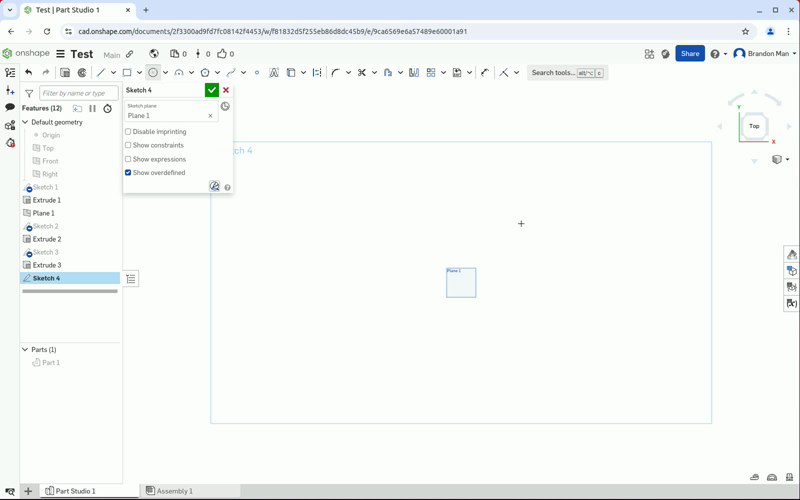
click(521, 223)
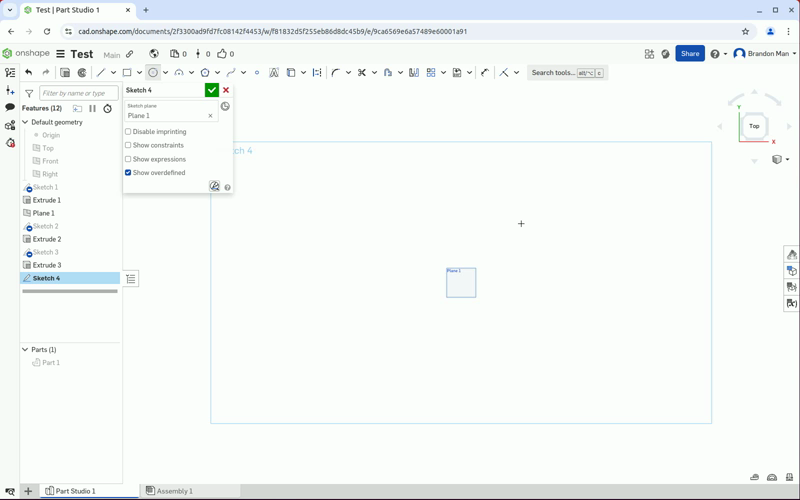
key_up(shift)
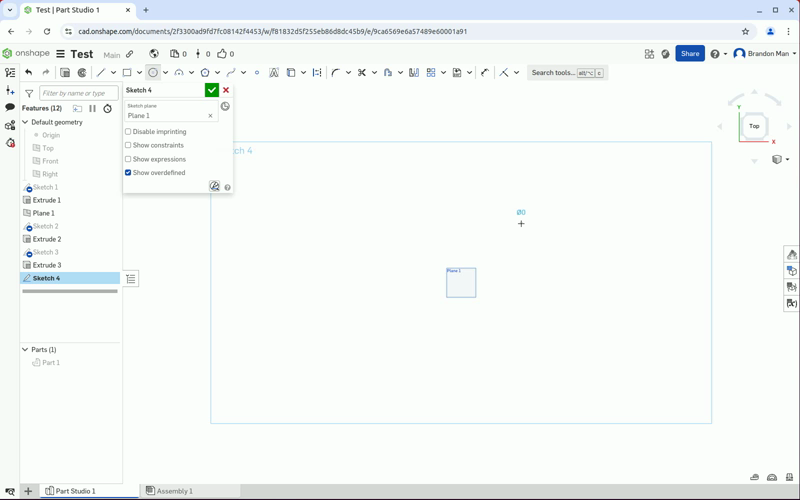
mouse_move(541, 223)
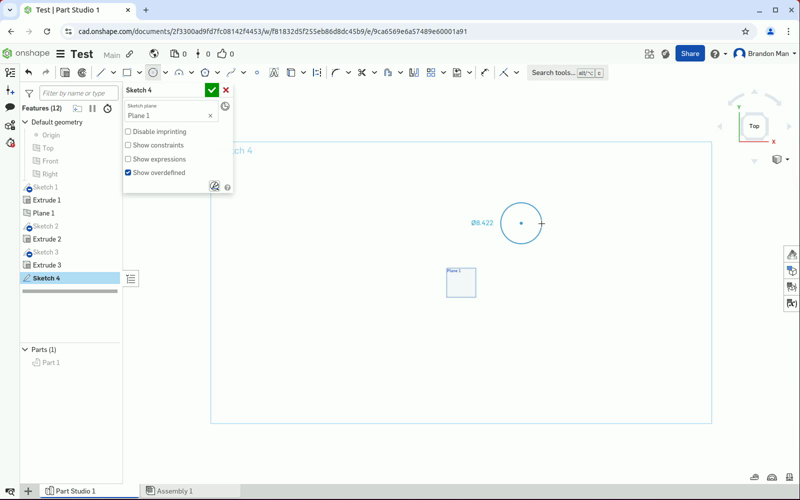
click(541, 223)
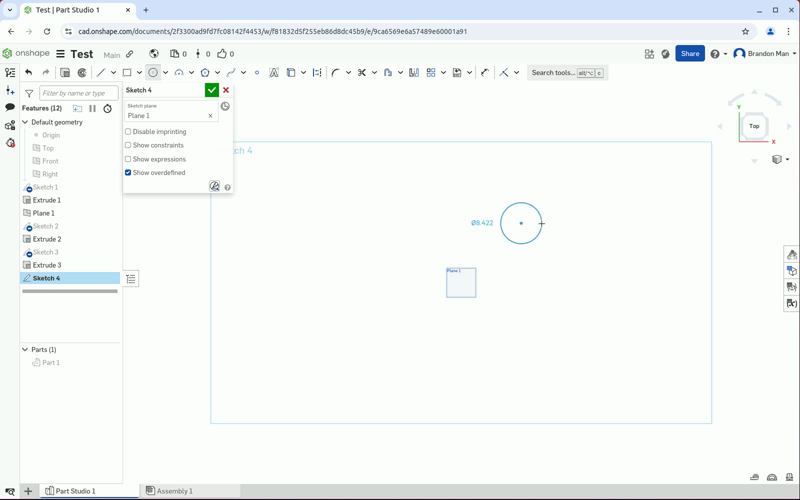
key(esc)
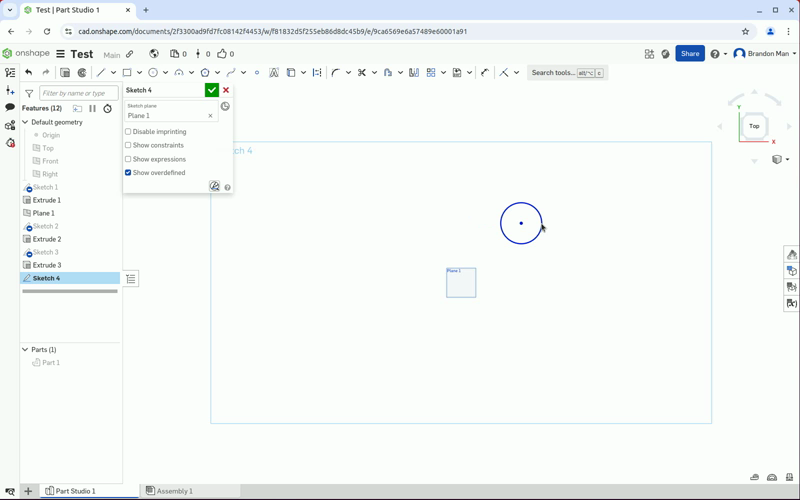
key(c)
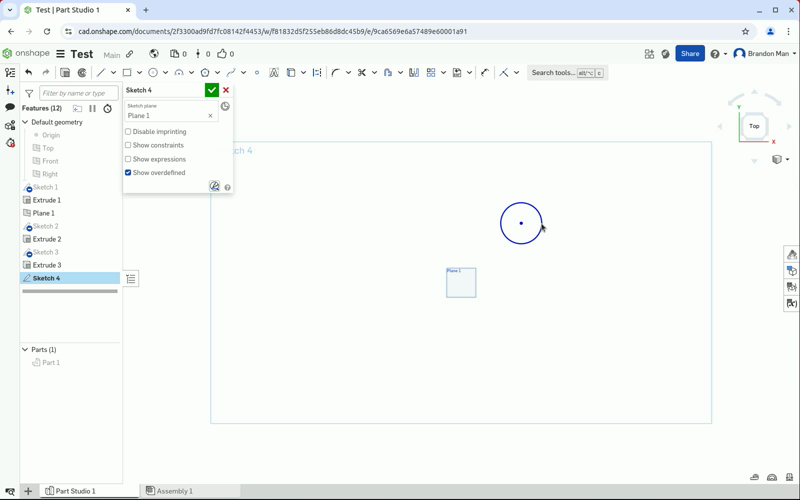
key_down(shift)
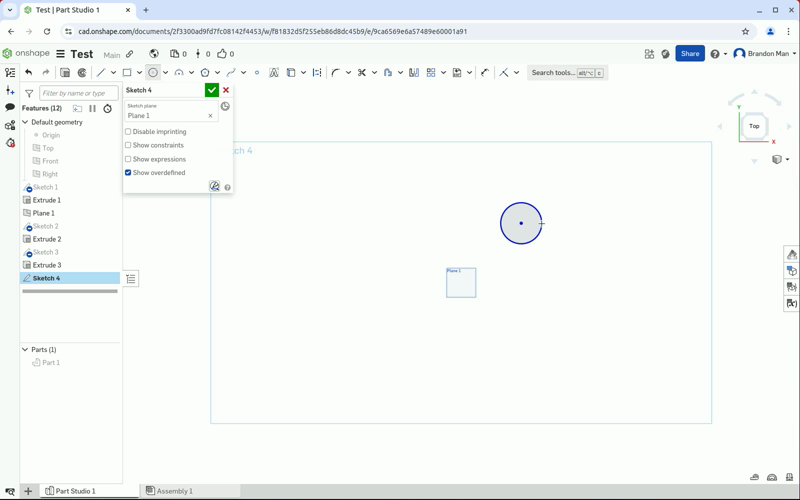
mouse_move(521, 223)
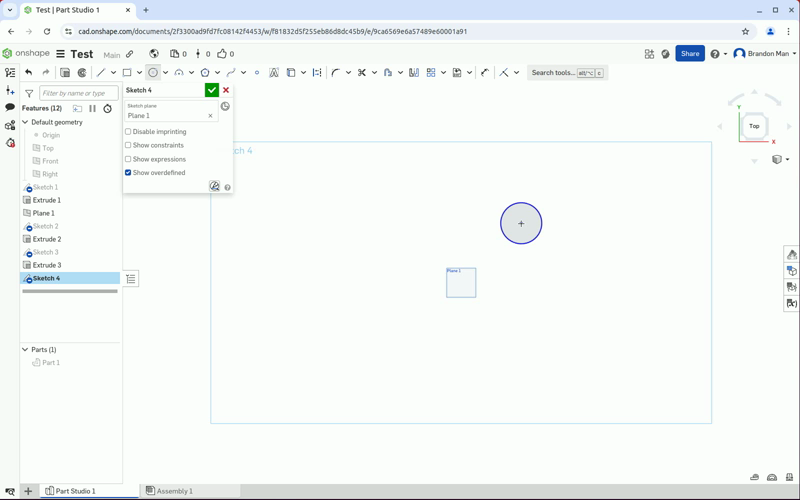
click(521, 223)
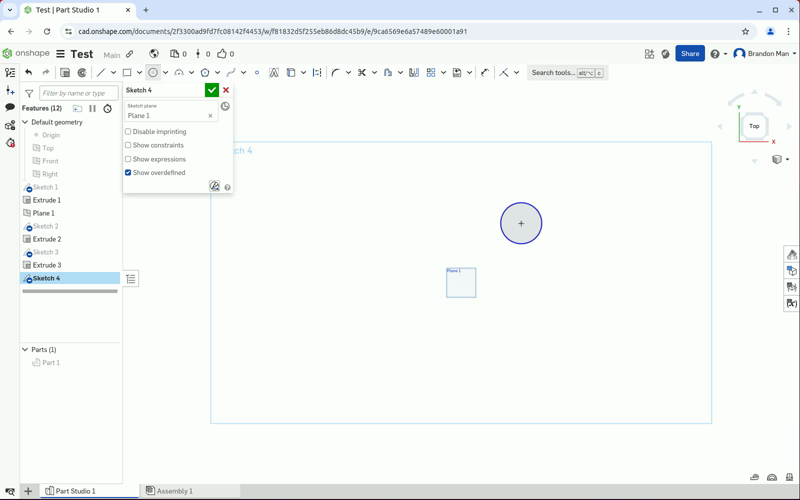
key_up(shift)
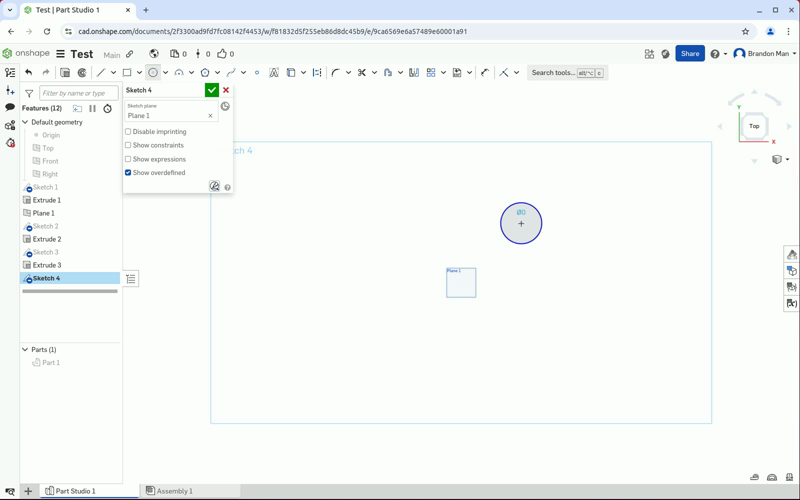
mouse_move(532, 223)
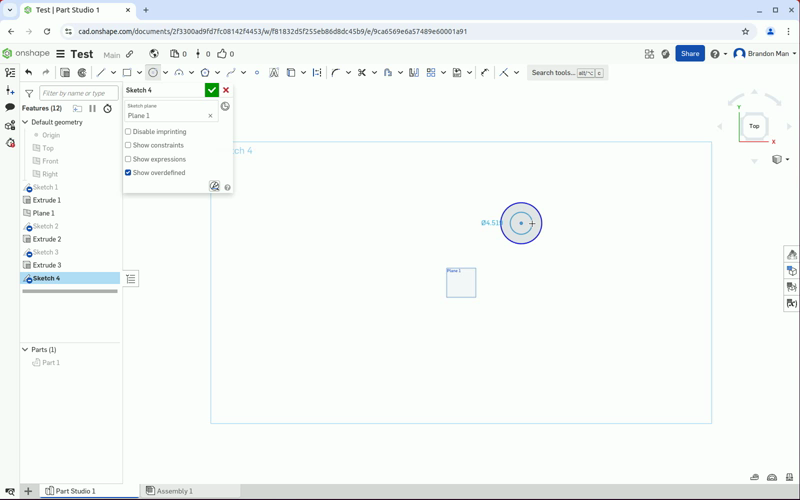
click(532, 223)
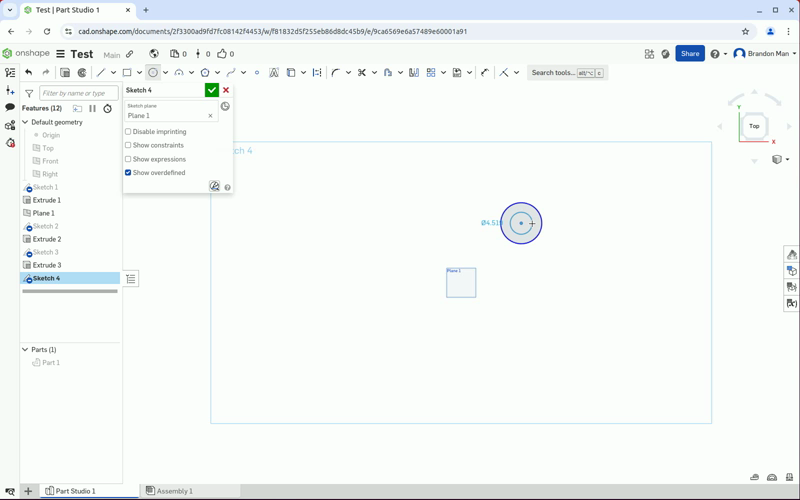
key(esc)
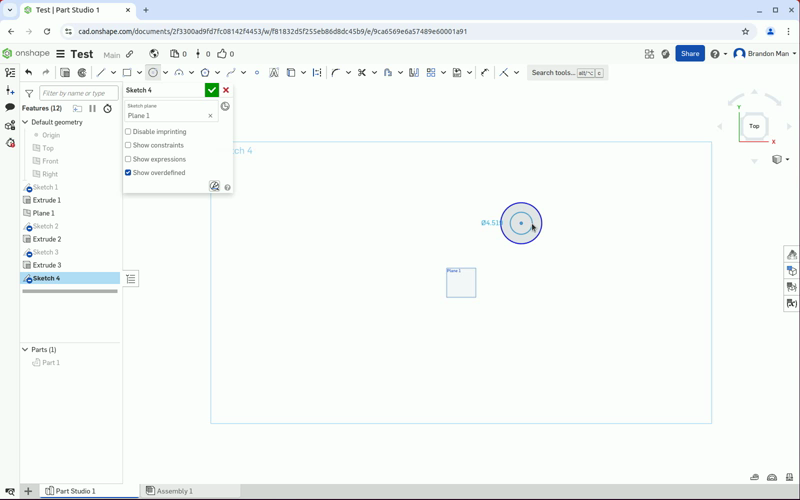
mouse_move(525, 234)
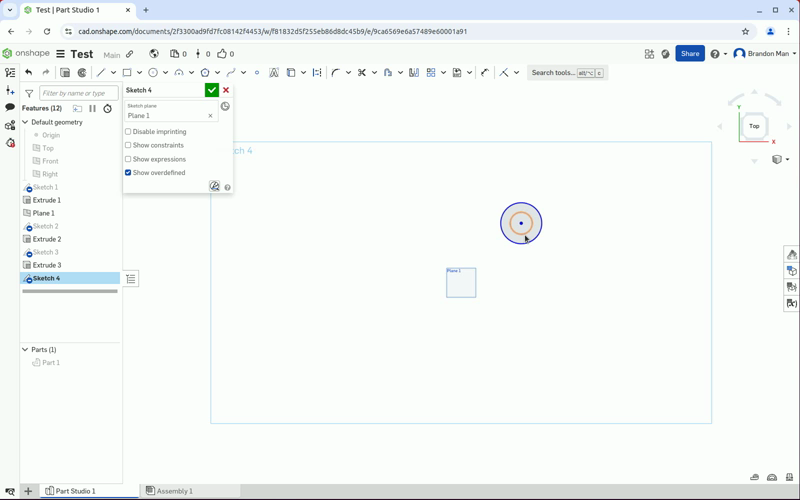
scroll(6)
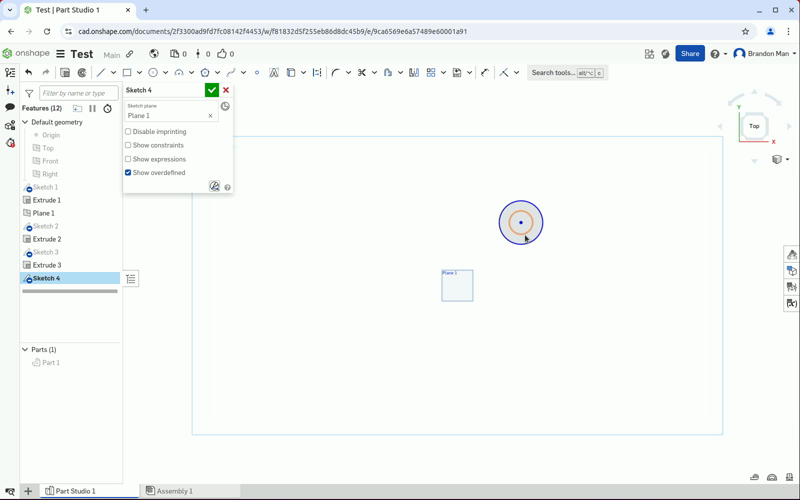
scroll(6)
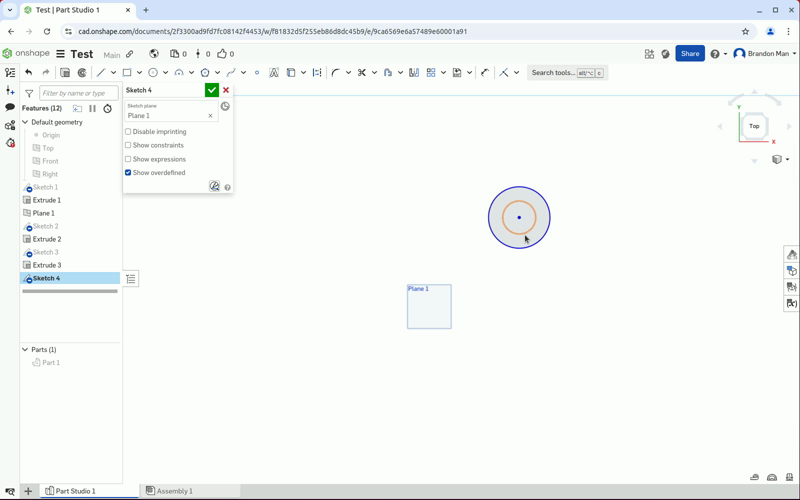
scroll(6)
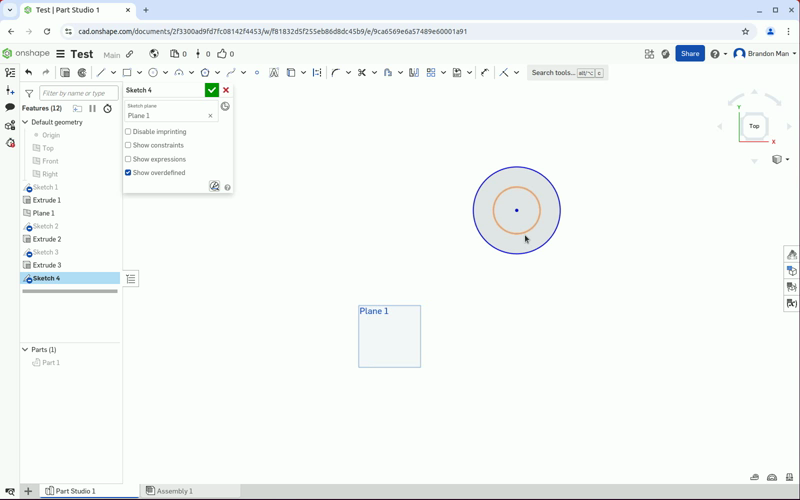
scroll(6)
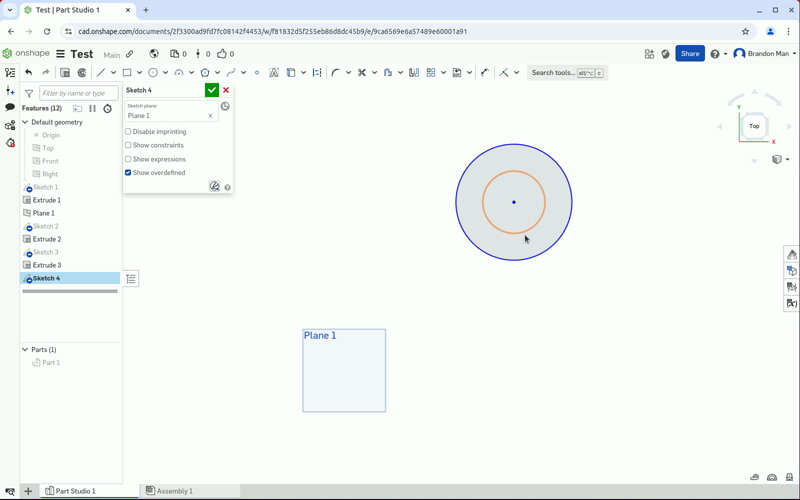
scroll(6)
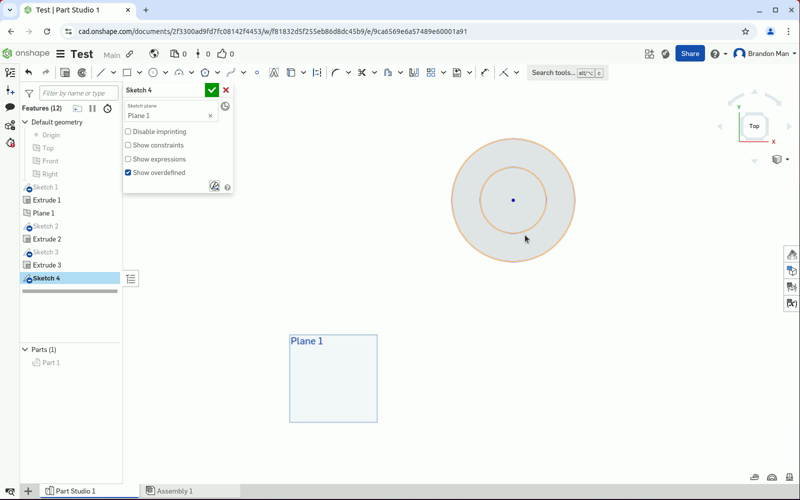
scroll(6)
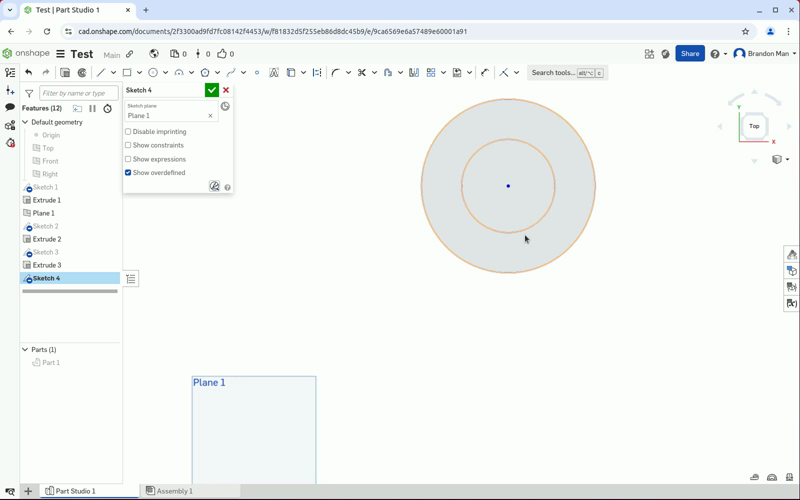
scroll(6)
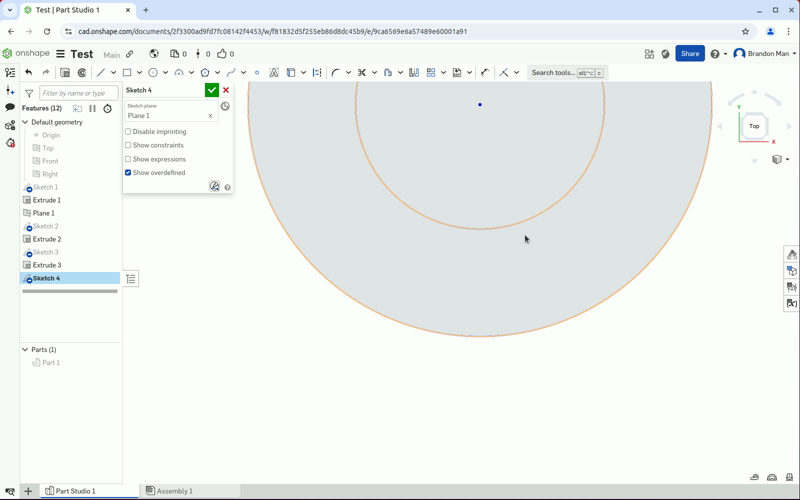
click(525, 234)
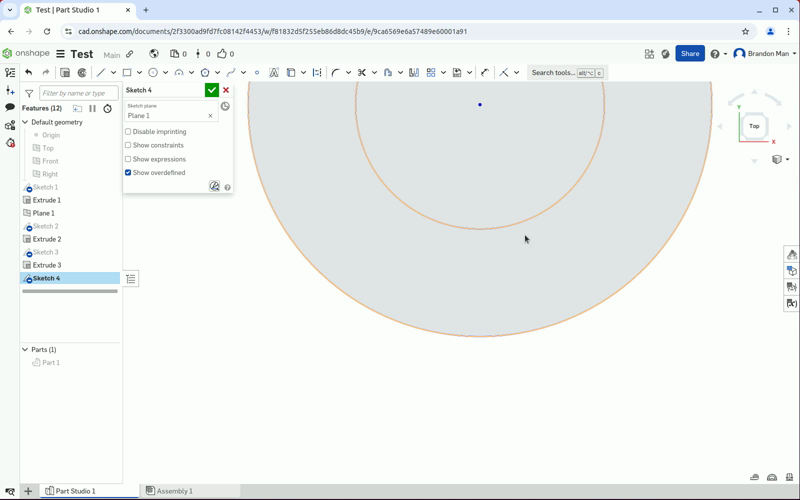
scroll(-6)
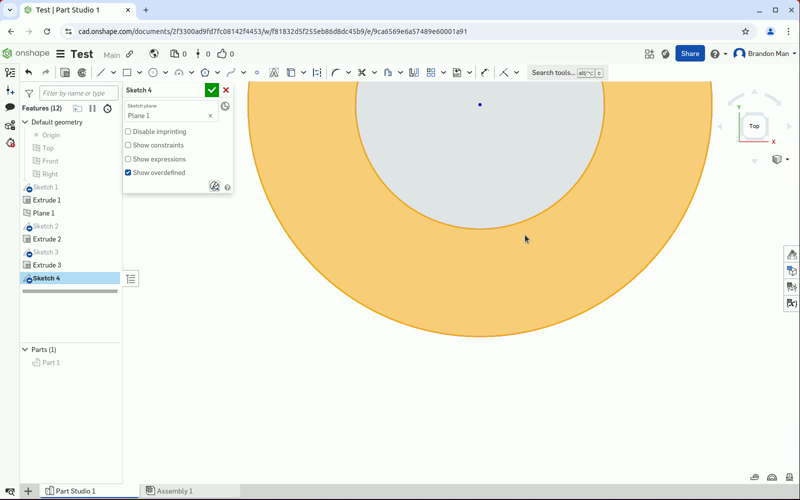
scroll(-6)
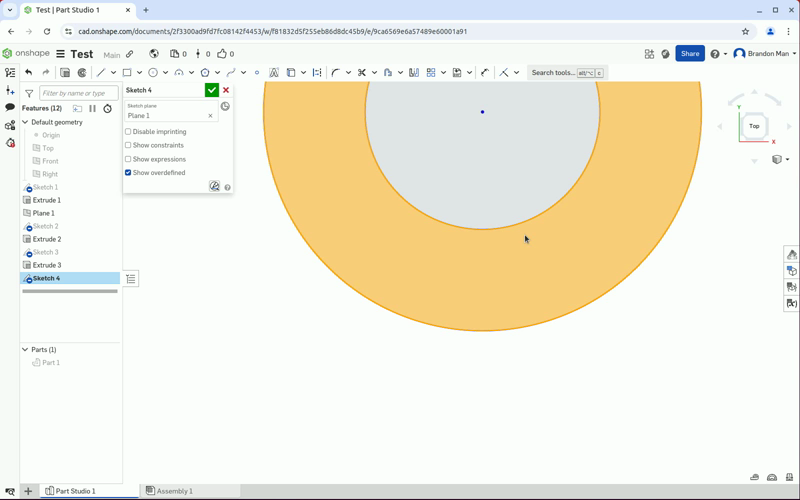
scroll(-6)
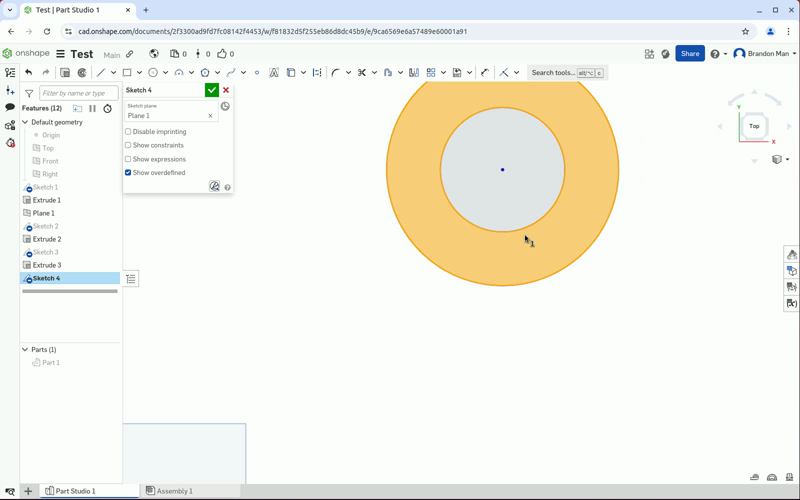
scroll(-6)
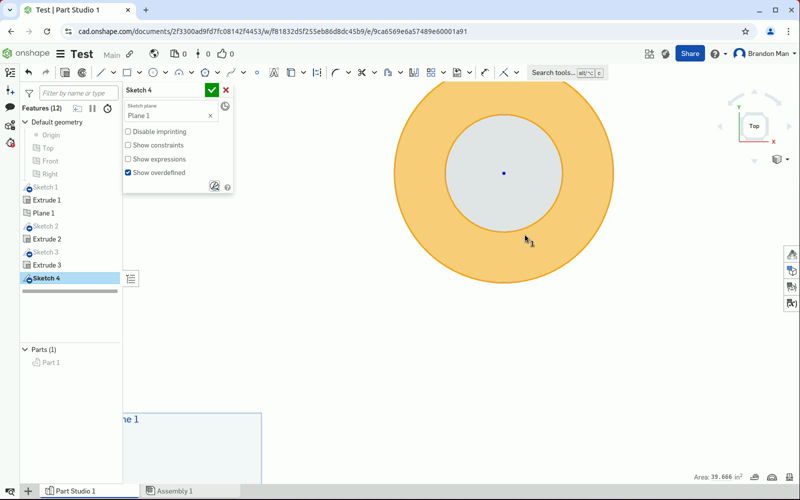
scroll(-6)
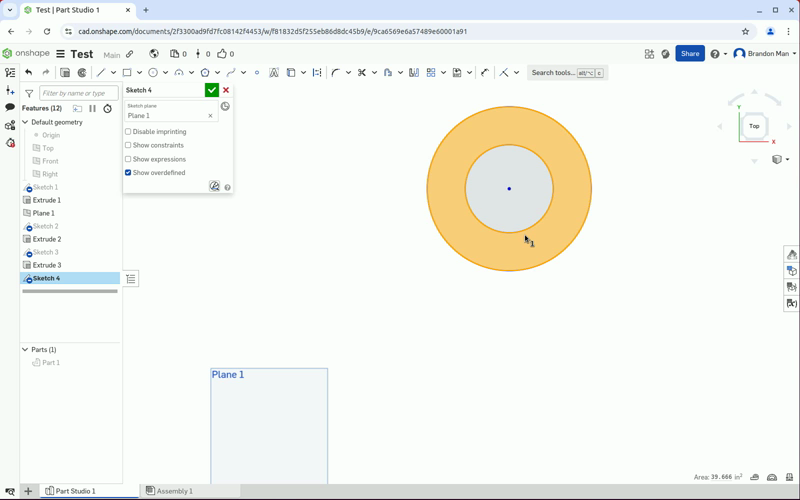
scroll(-6)
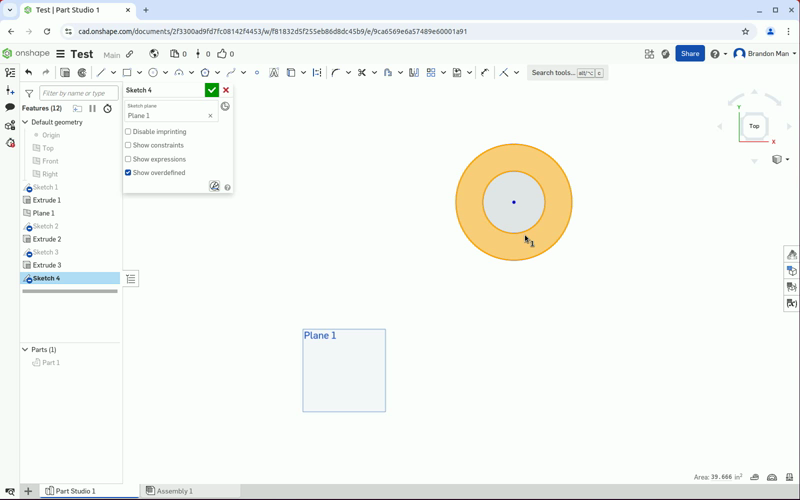
scroll(-6)
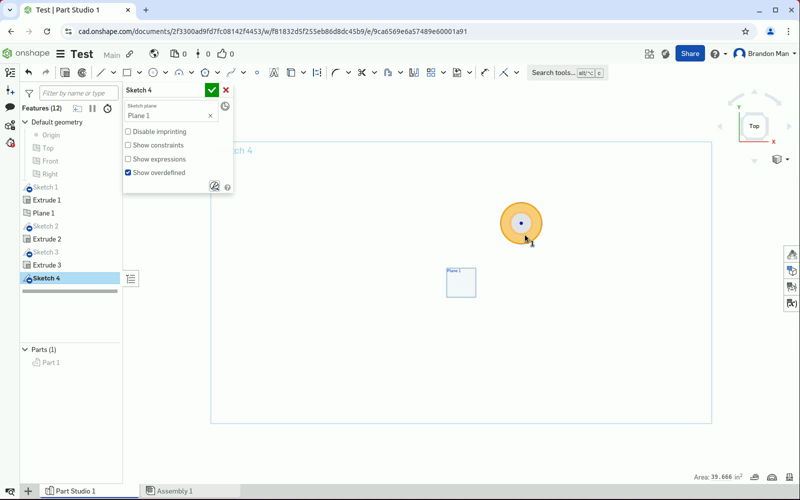
mouse_move(73, 352)
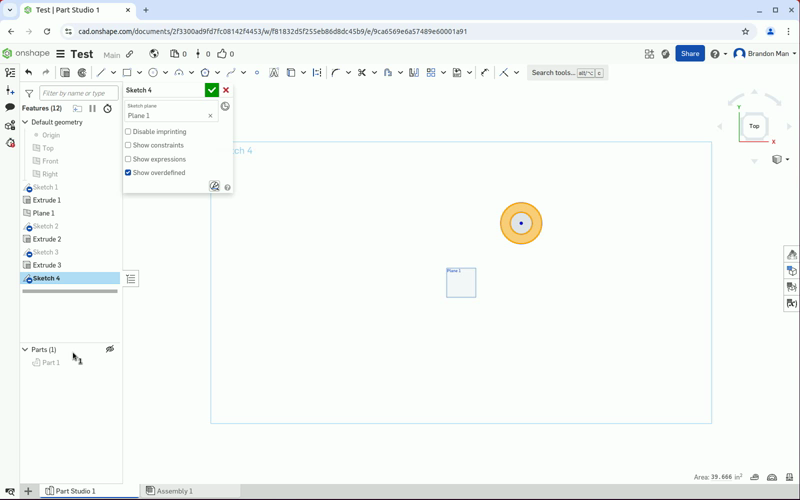
key(shift+y)
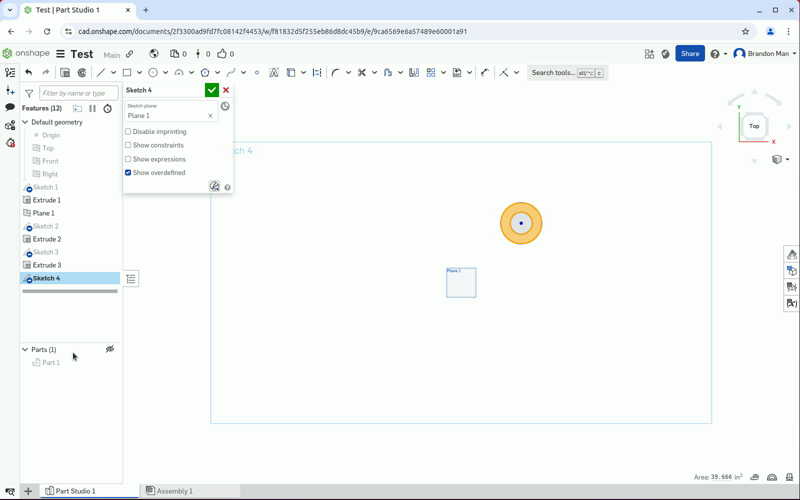
key(shift+e)
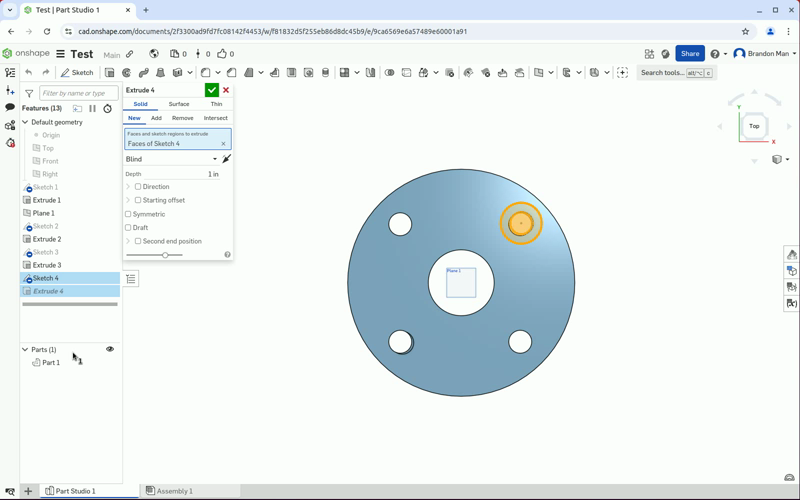
mouse_move(143, 106)
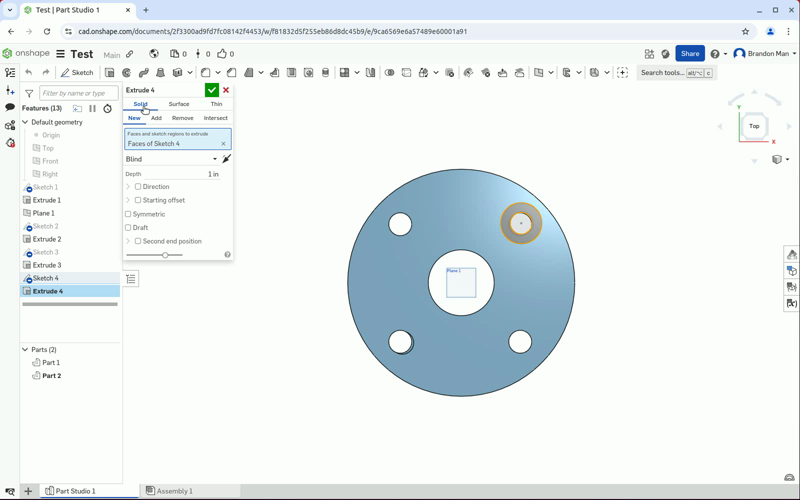
click(143, 106)
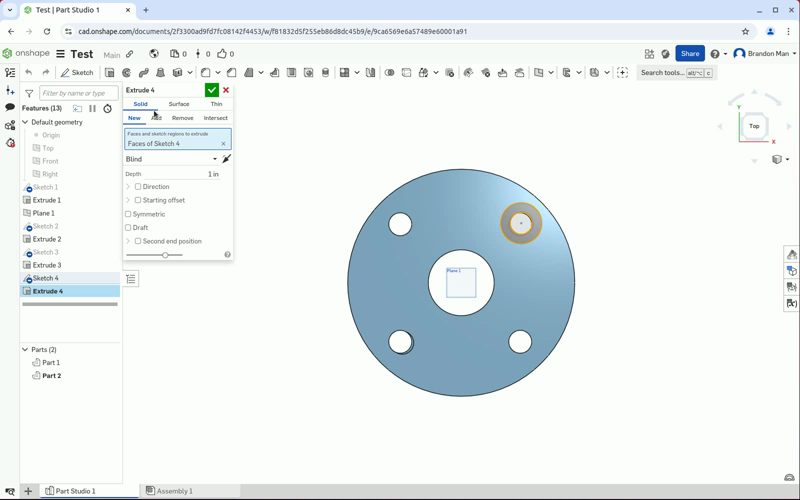
mouse_move(186, 120)
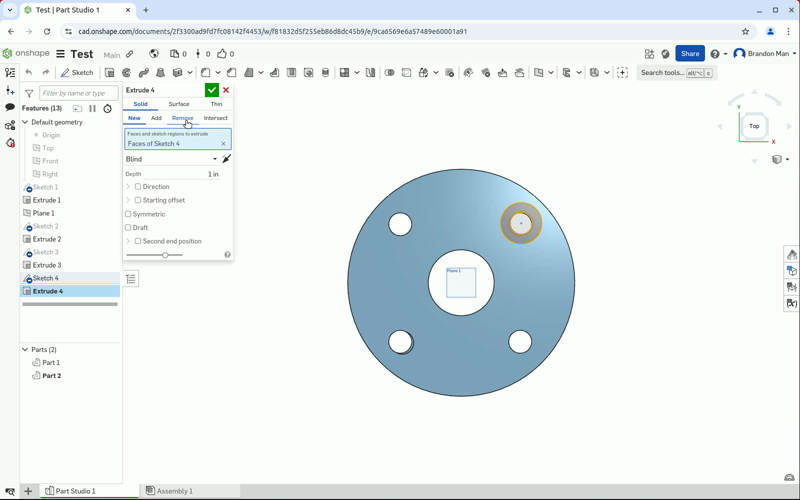
click(186, 120)
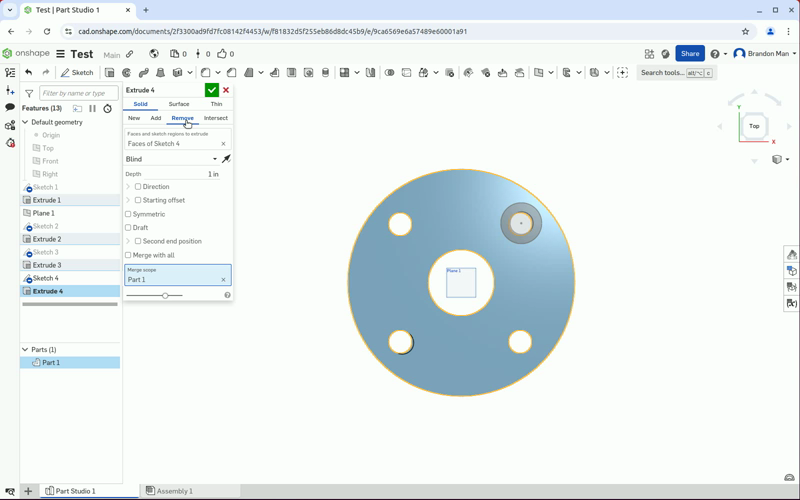
key(tab, 4)
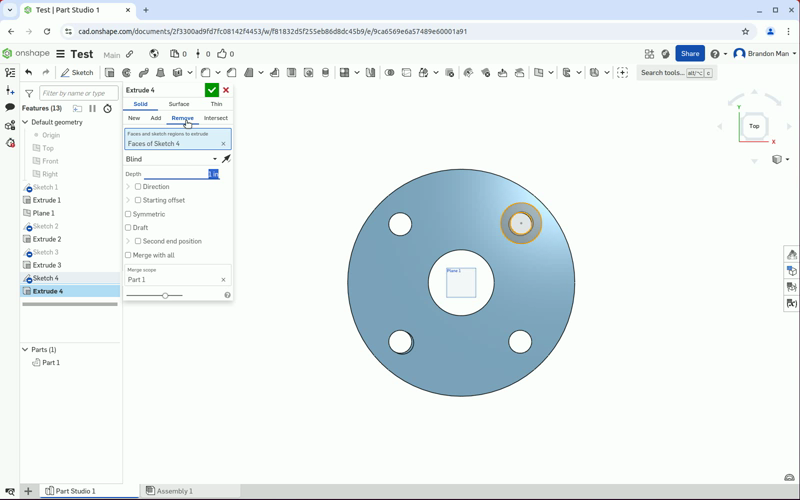
text(1.926)
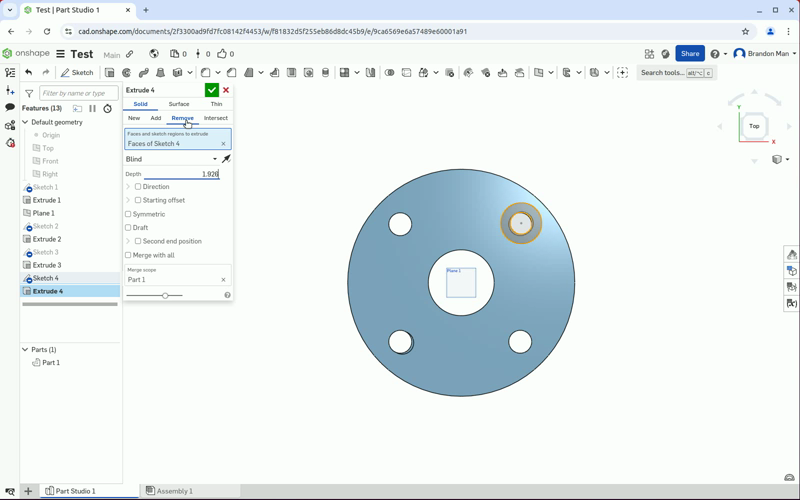
key(tab, 6)
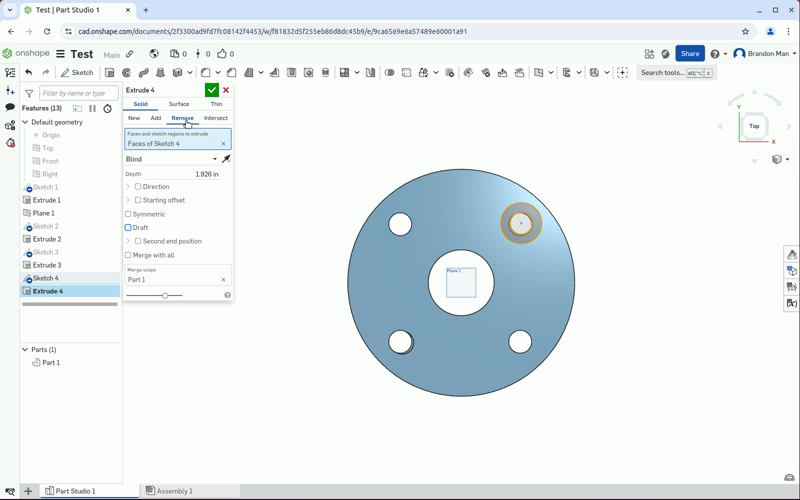
key(space)
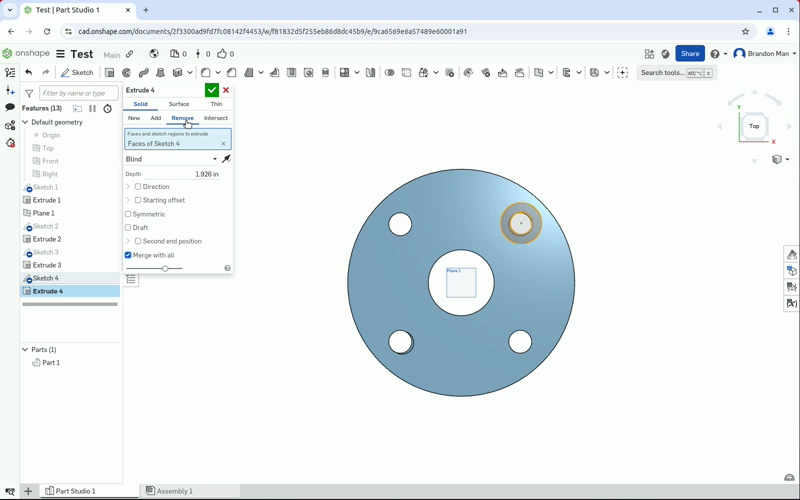
key(enter)
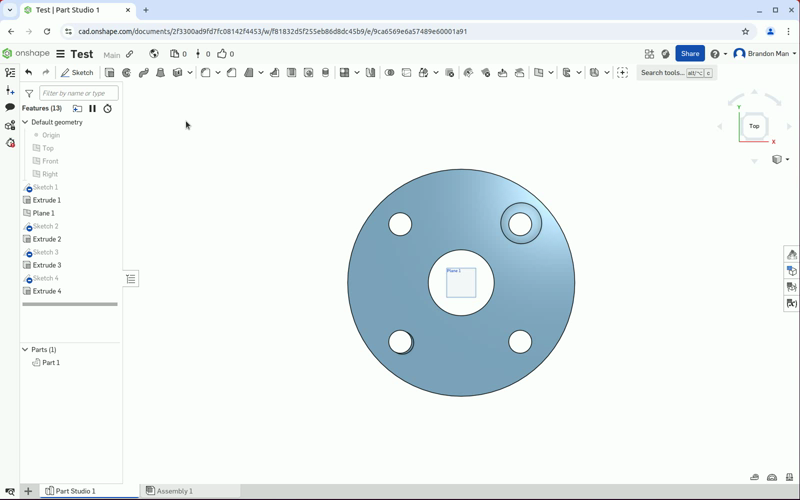
key(shift+h)
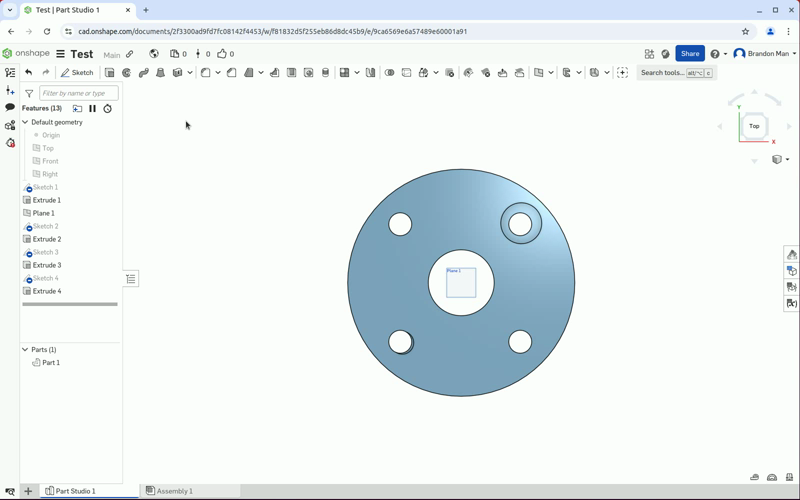
key(shift+h)
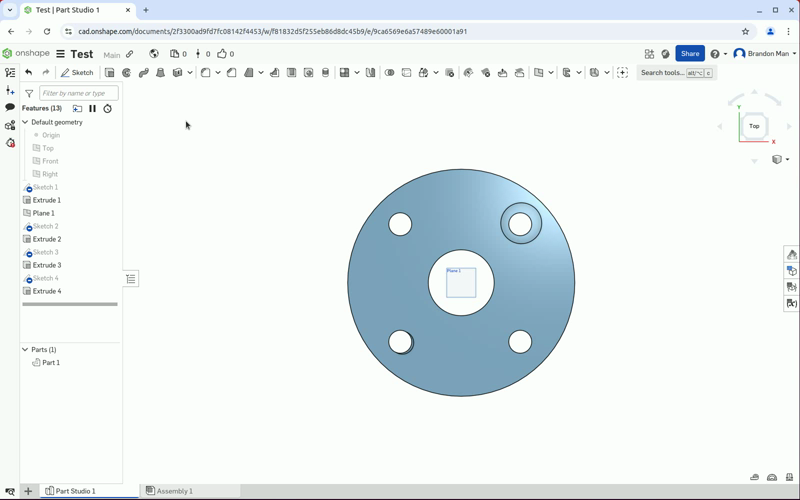
mouse_move(73, 189)
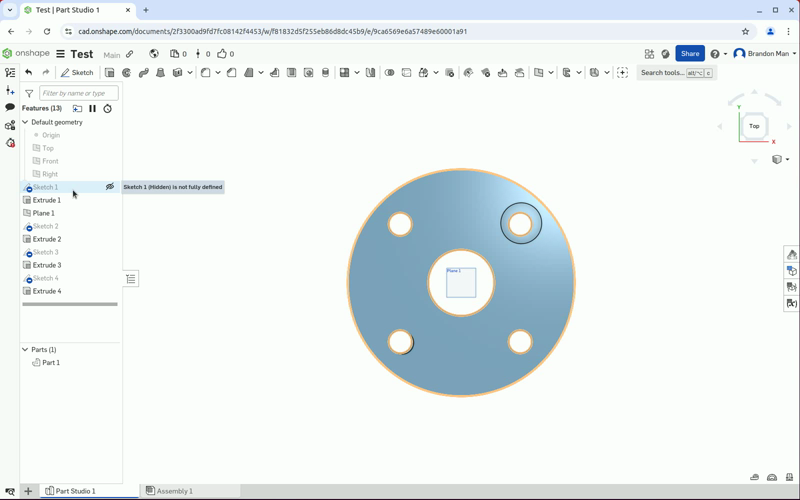
click(73, 189)
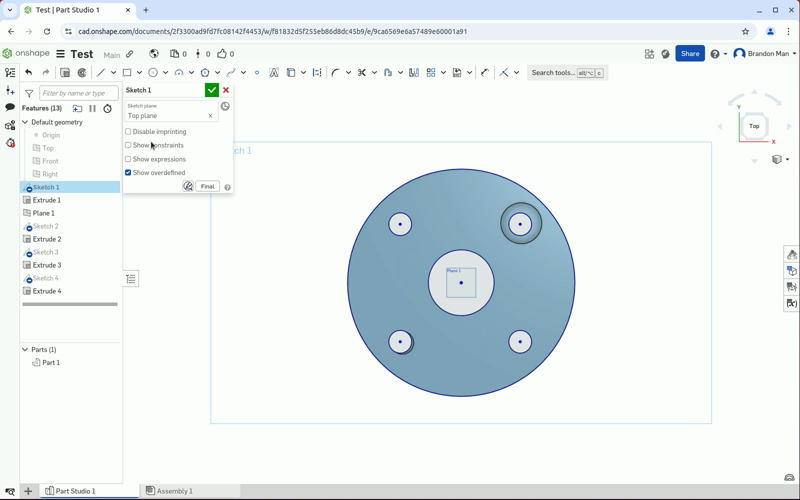
mouse_move(229, 92)
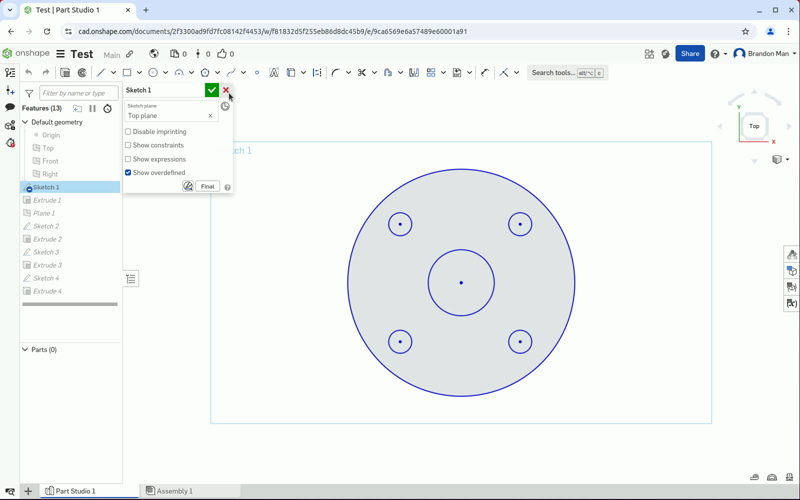
click(229, 92)
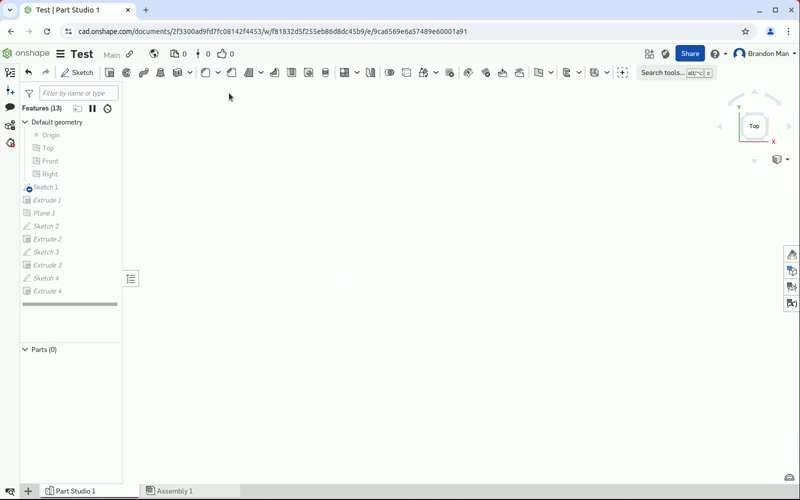
key(shift+s)
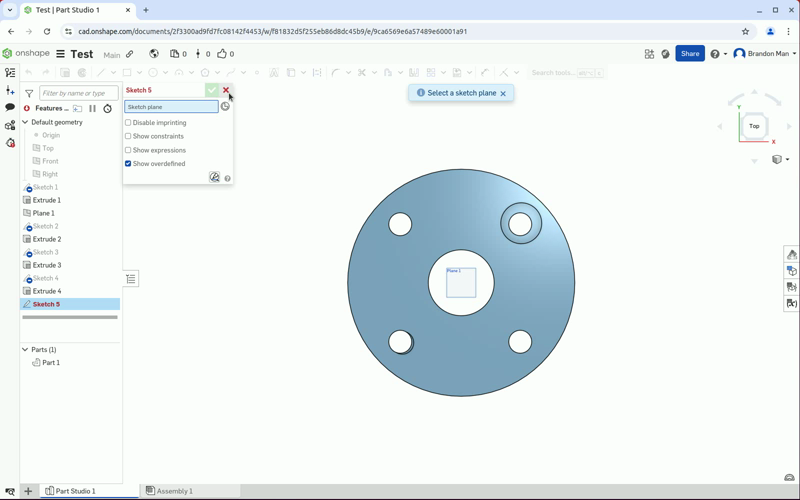
mouse_move(73, 215)
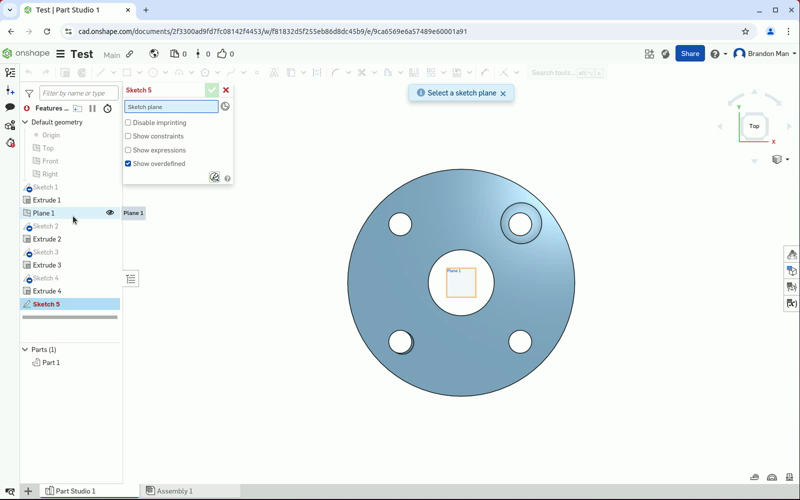
click(73, 215)
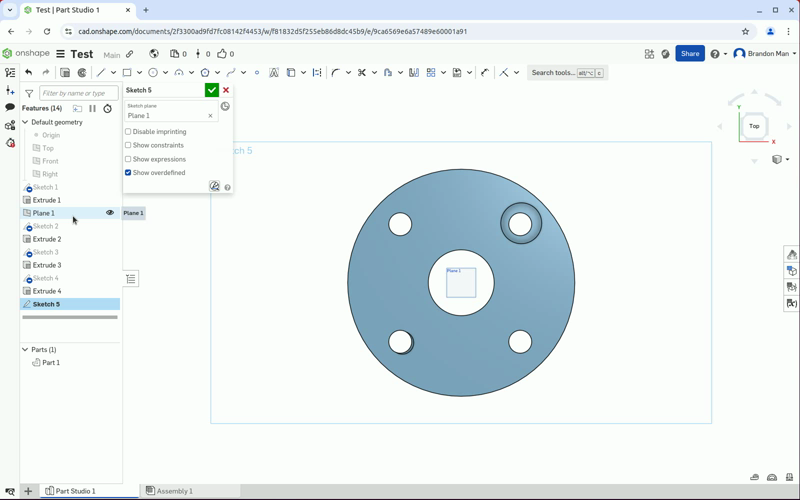
mouse_move(73, 352)
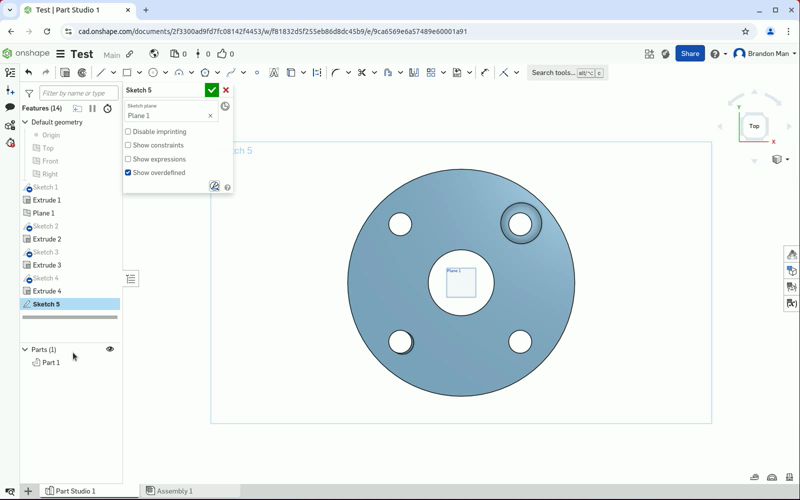
key(y)
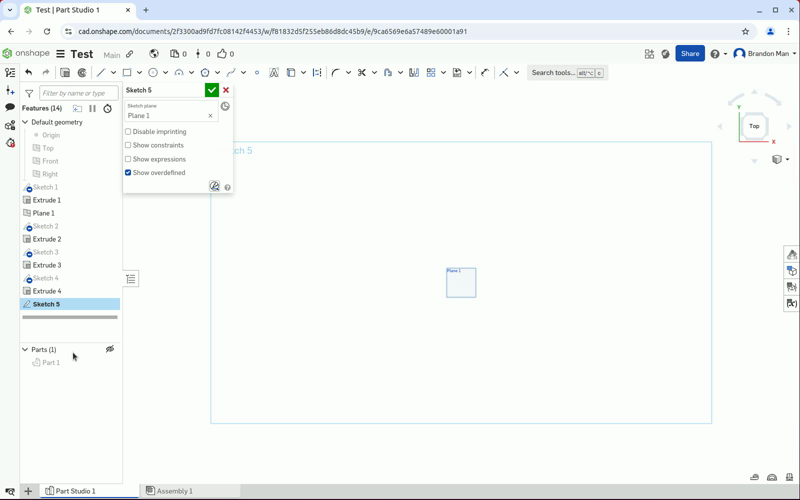
key(c)
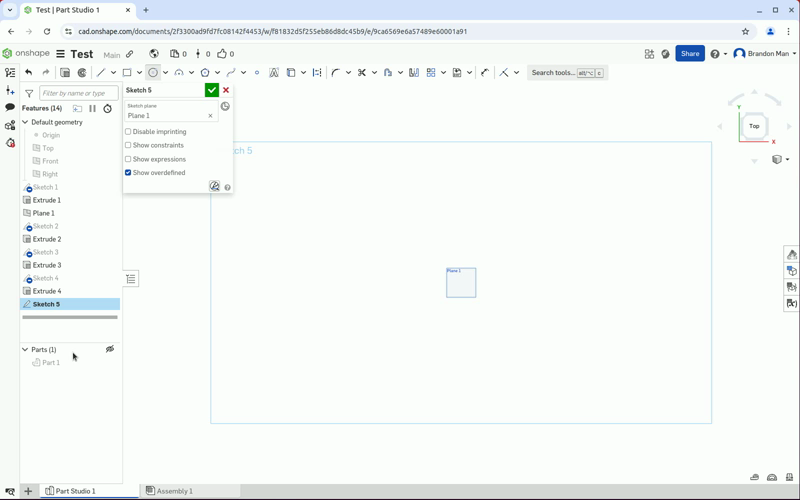
key_down(shift)
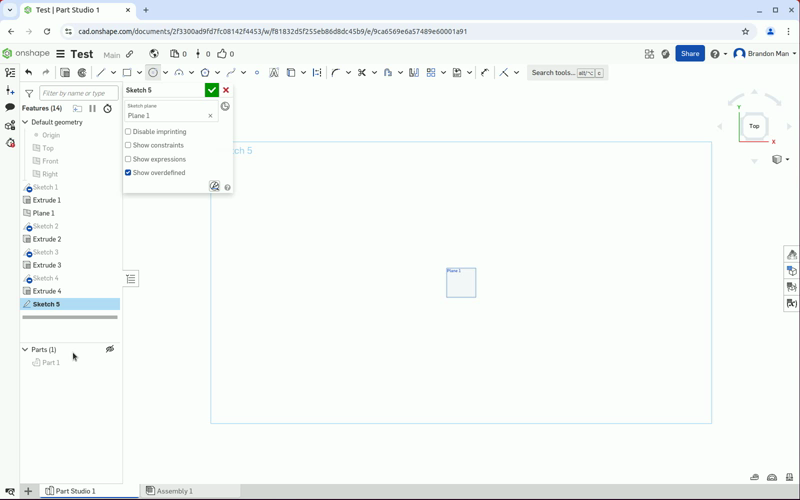
mouse_move(401, 342)
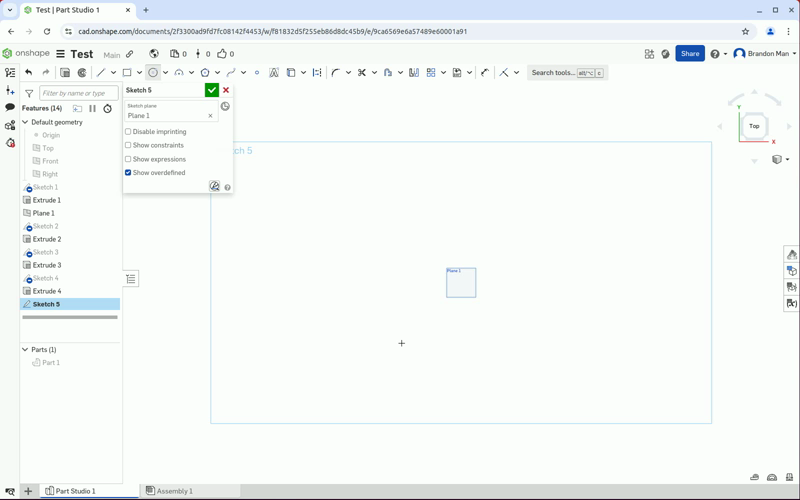
click(401, 342)
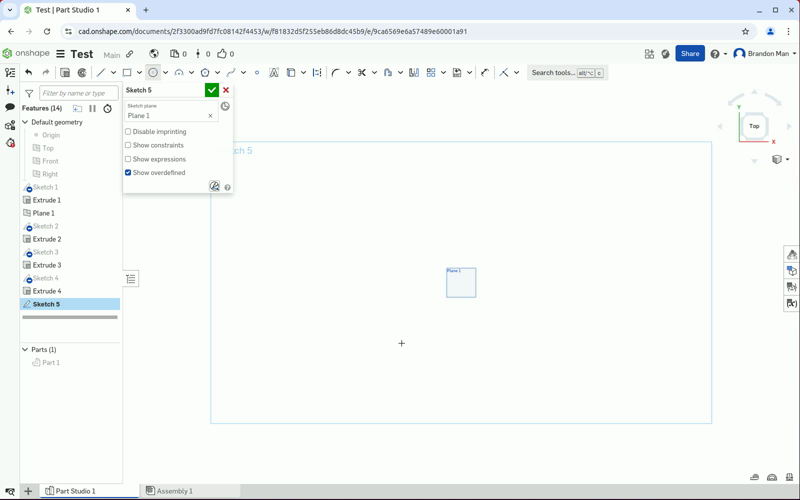
key_up(shift)
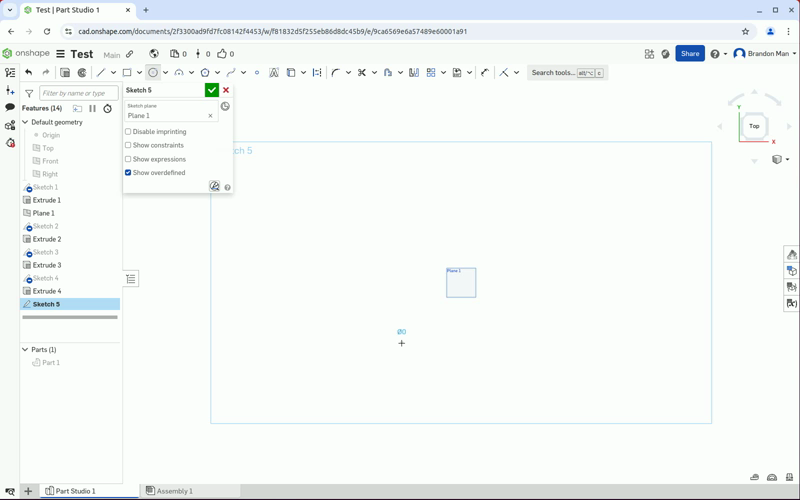
mouse_move(422, 342)
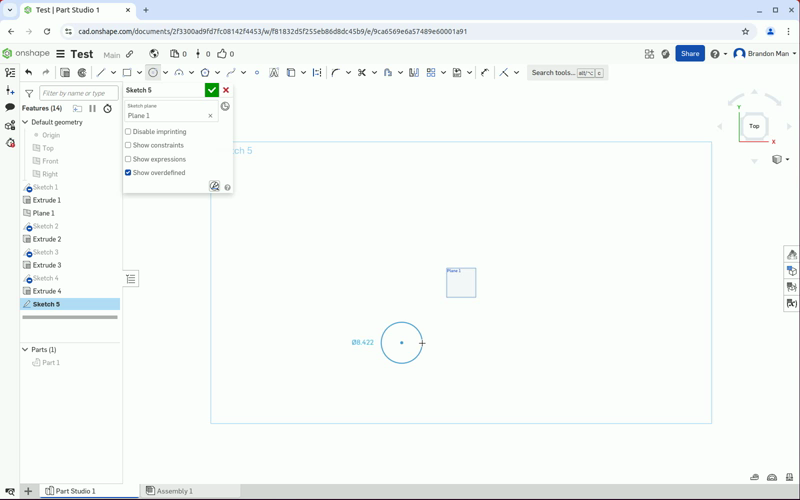
click(422, 342)
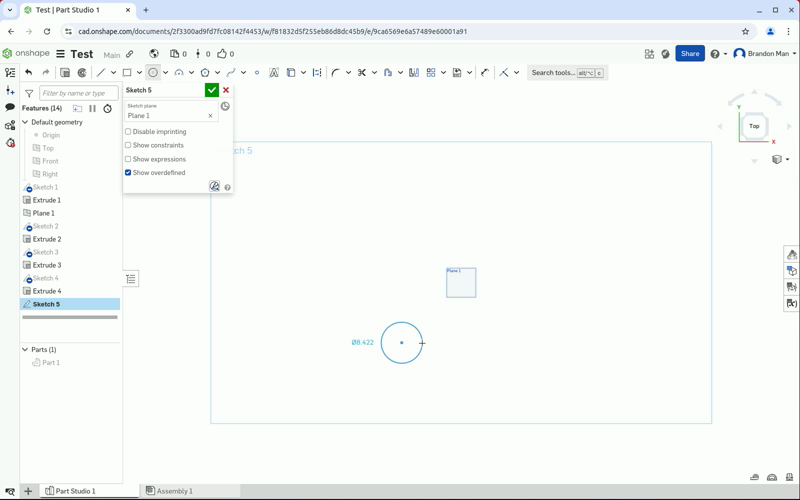
key(esc)
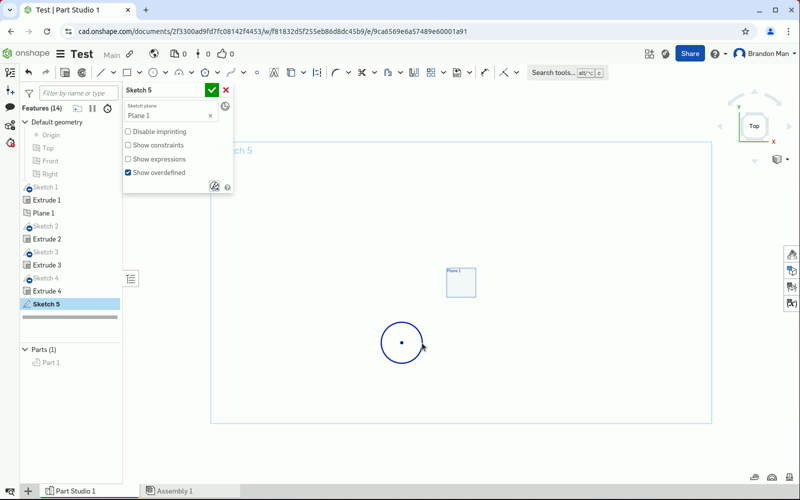
key(c)
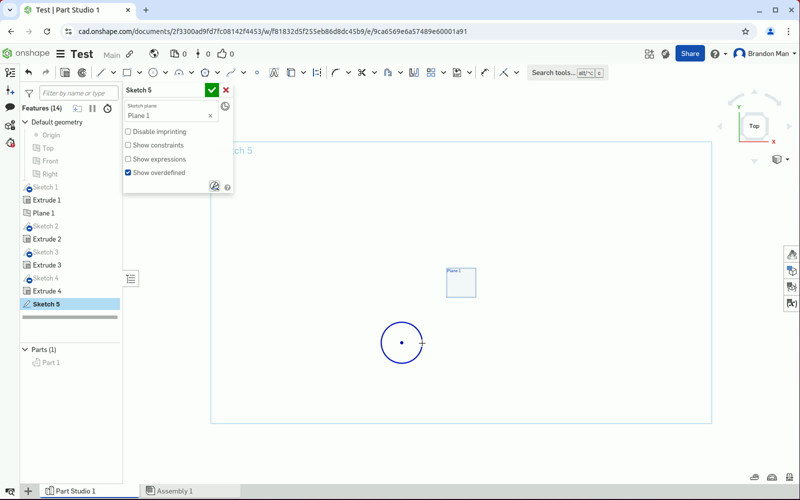
key_down(shift)
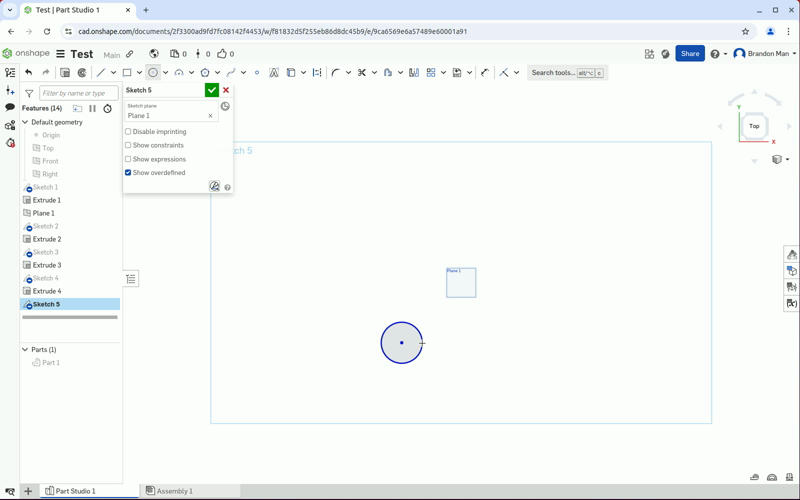
mouse_move(401, 342)
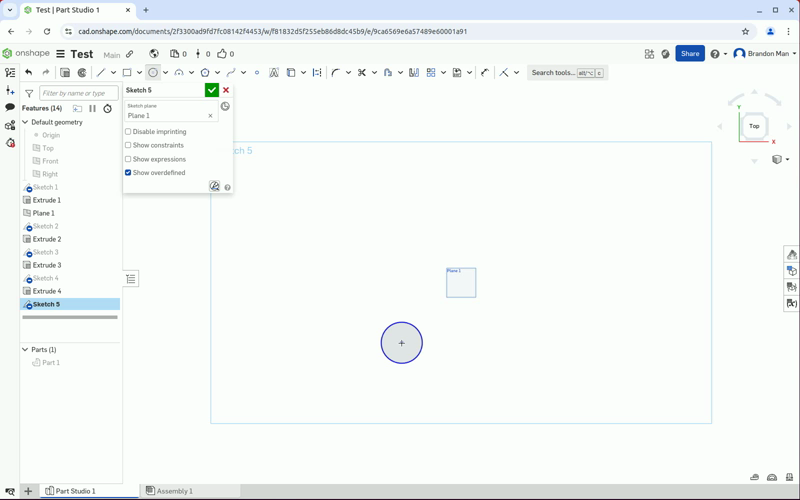
click(401, 342)
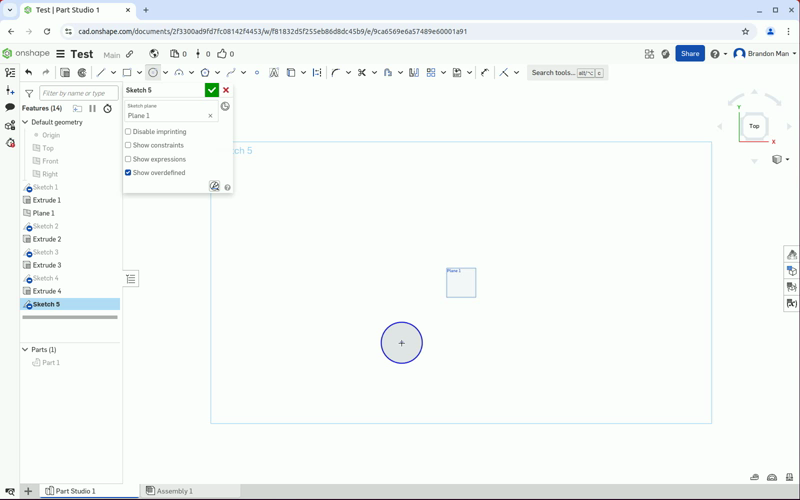
key_up(shift)
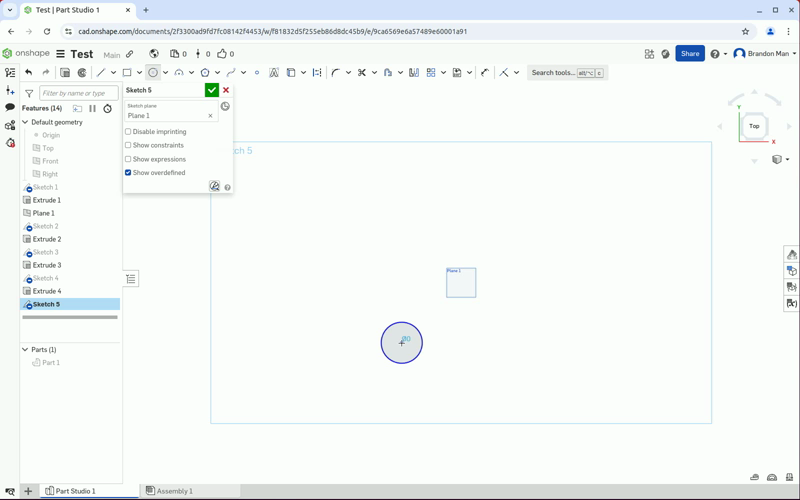
mouse_move(412, 342)
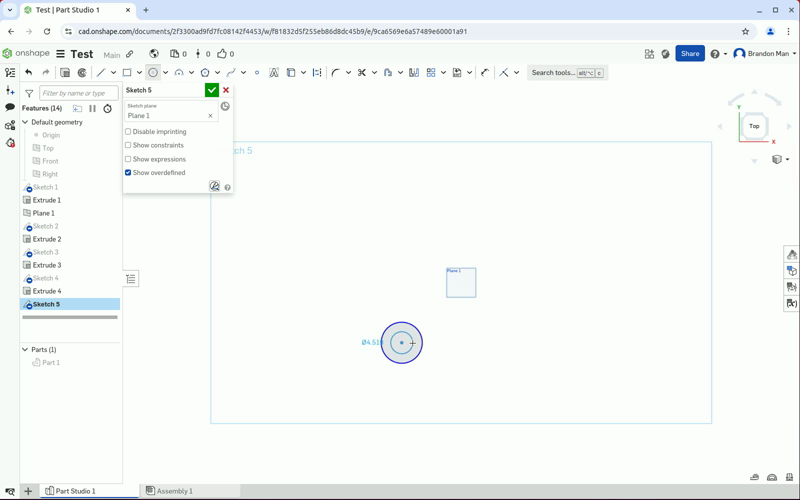
click(412, 342)
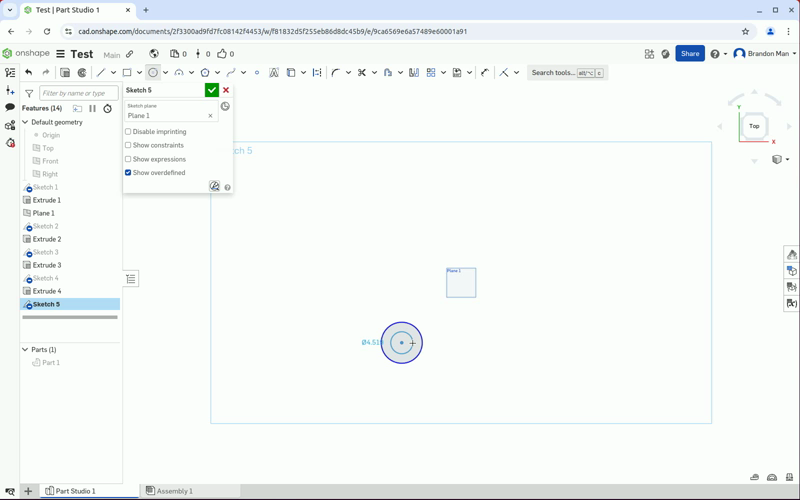
key(esc)
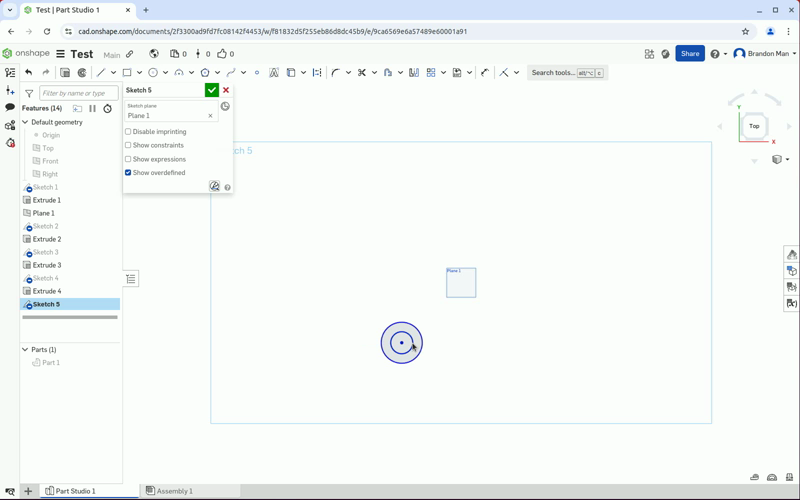
mouse_move(386, 347)
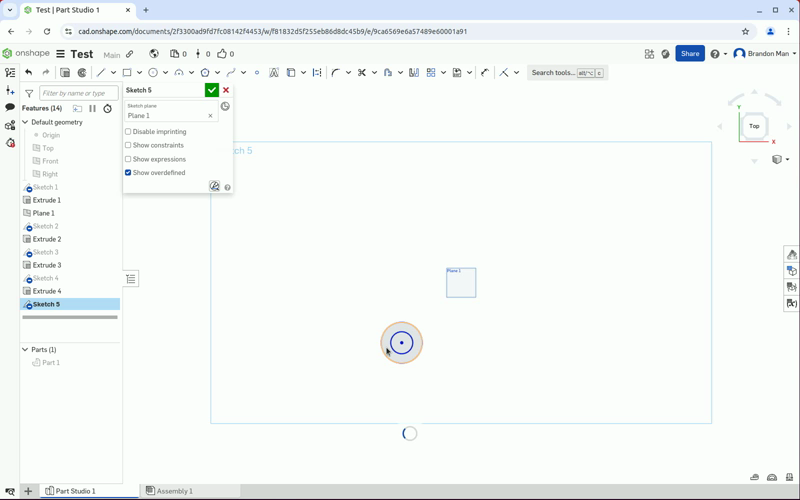
scroll(6)
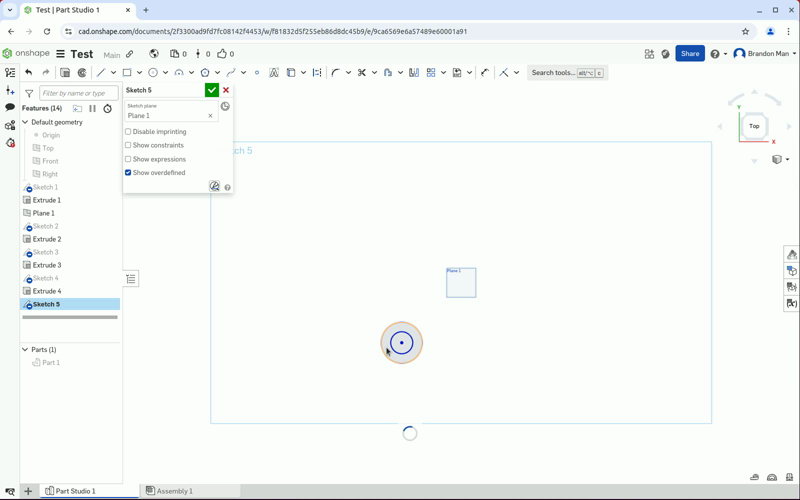
scroll(6)
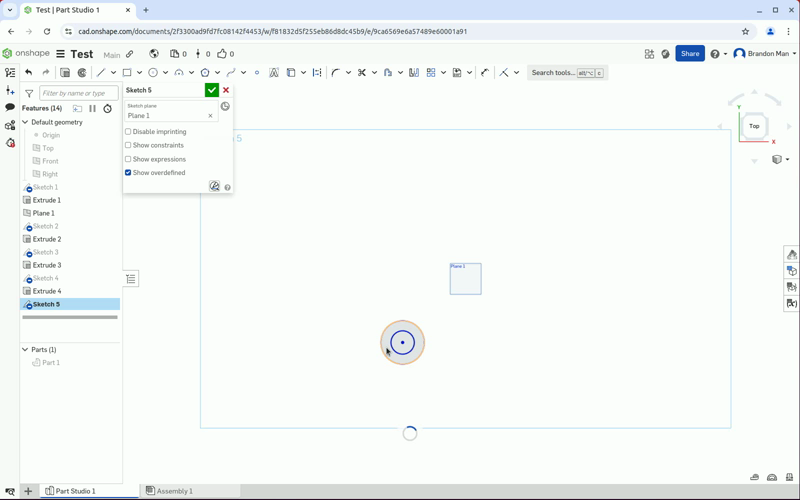
scroll(6)
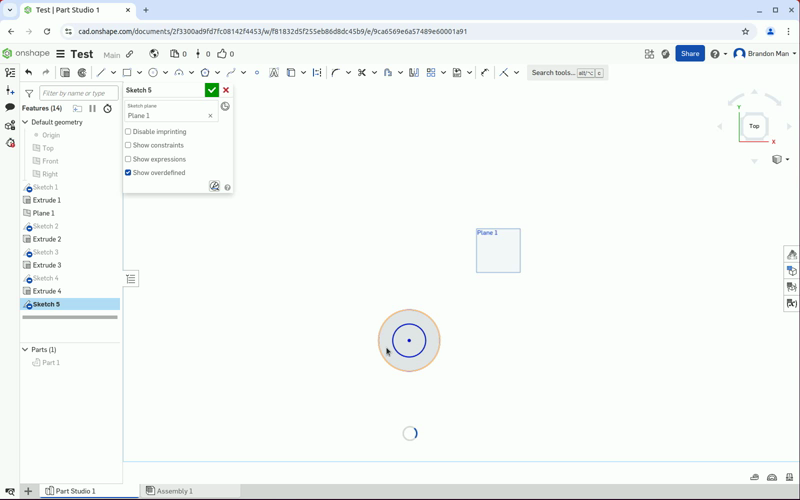
scroll(6)
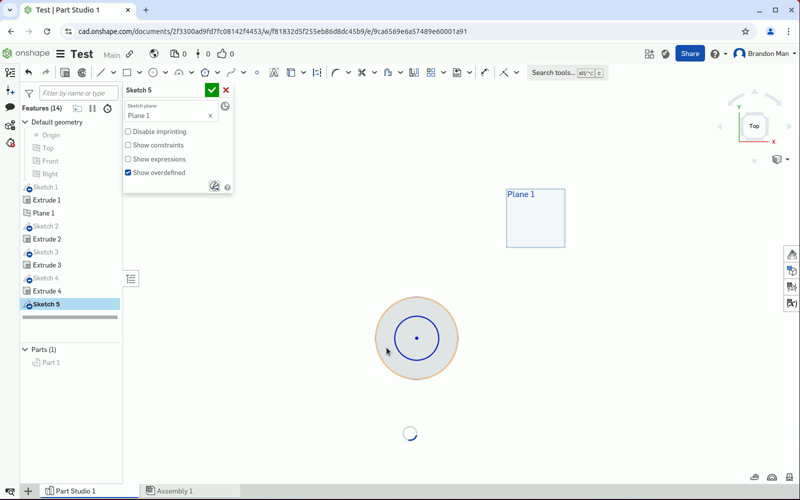
scroll(6)
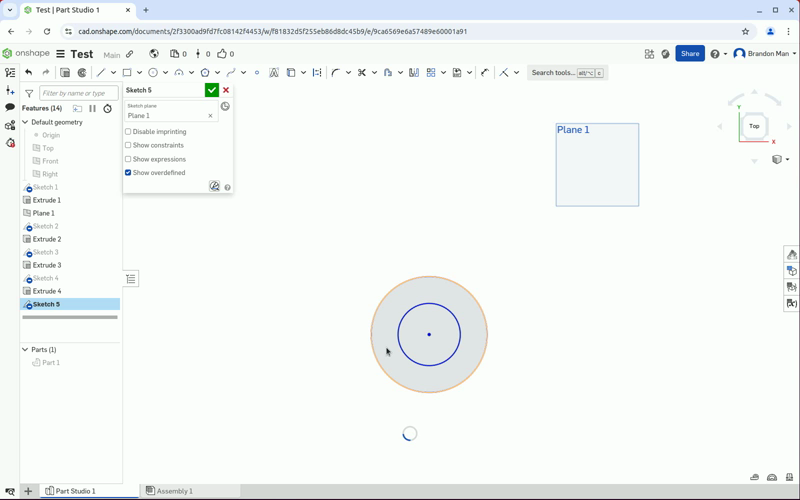
scroll(6)
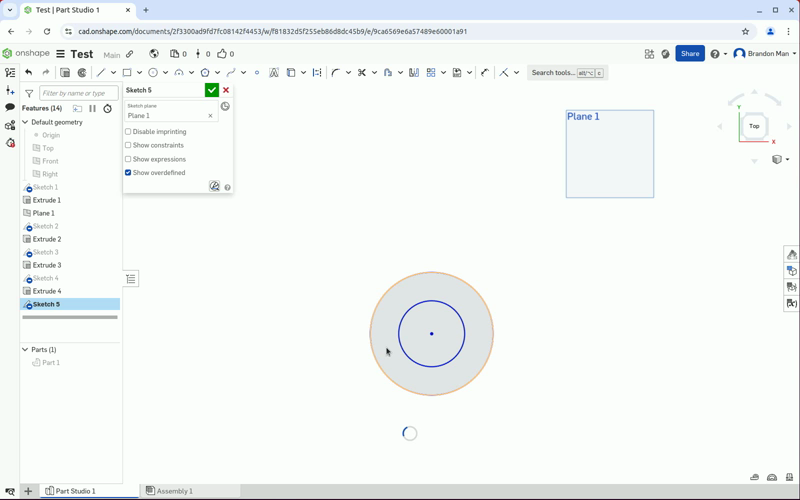
scroll(6)
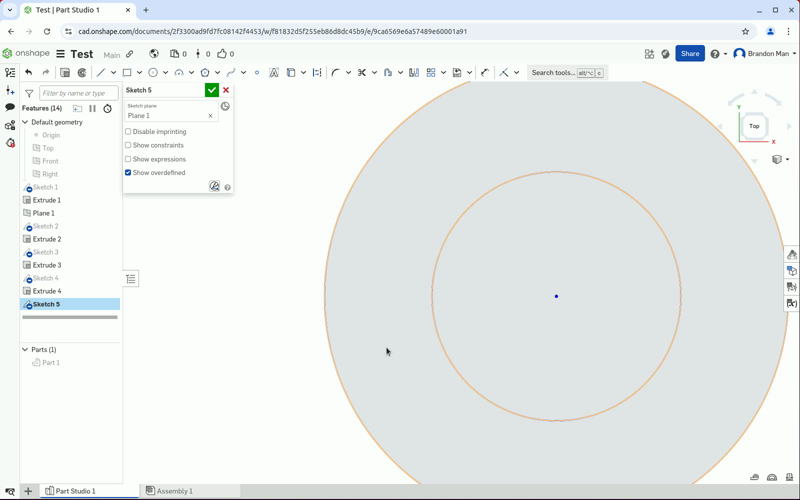
click(386, 347)
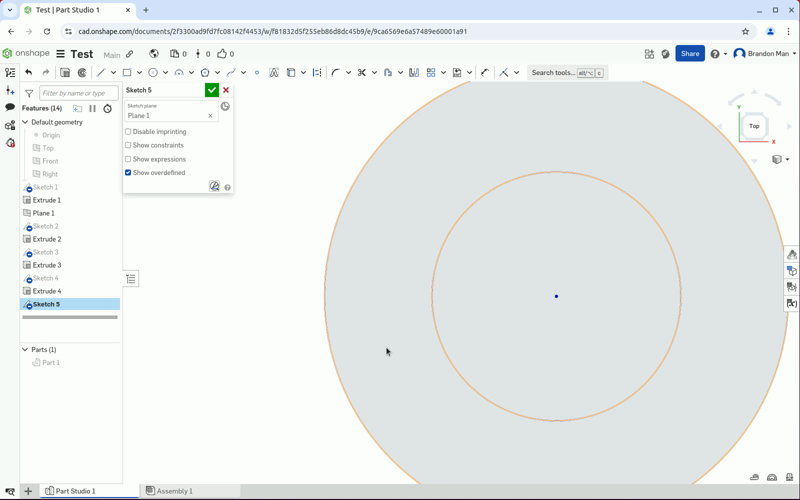
scroll(-6)
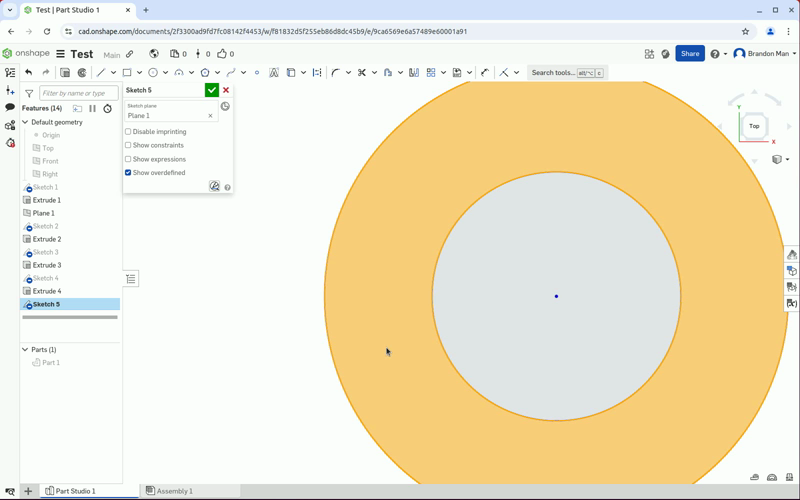
scroll(-6)
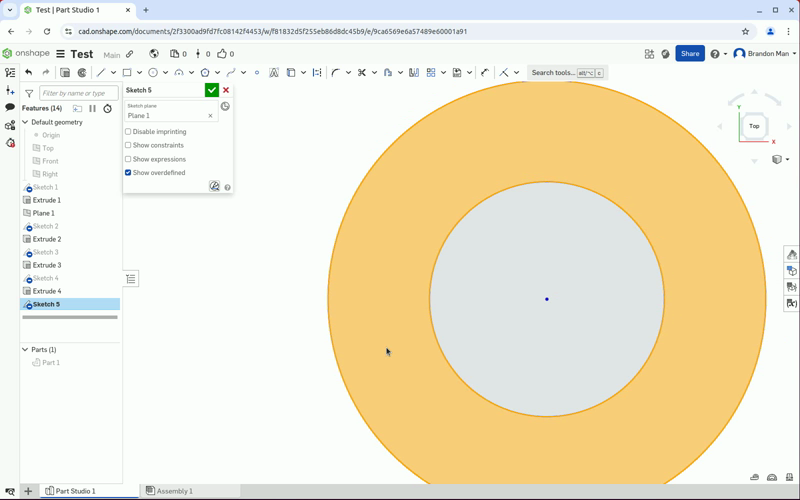
scroll(-6)
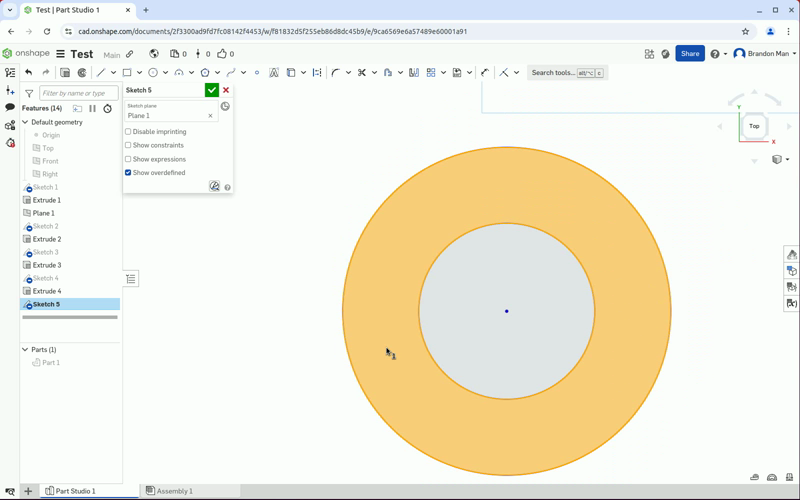
scroll(-6)
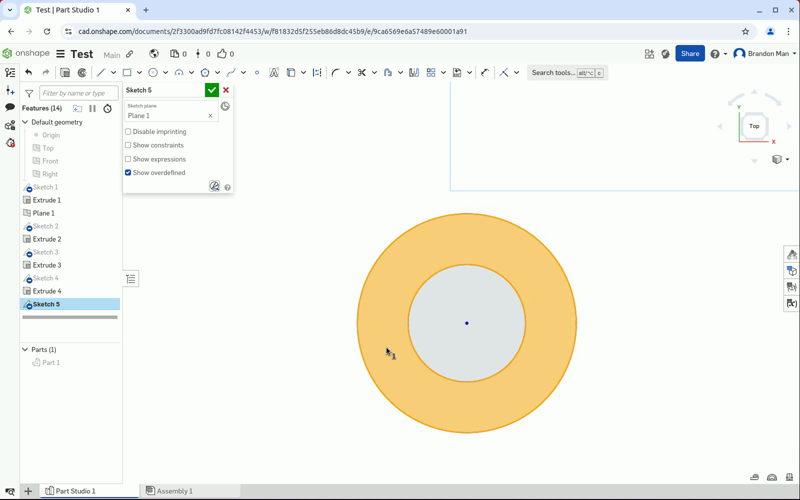
scroll(-6)
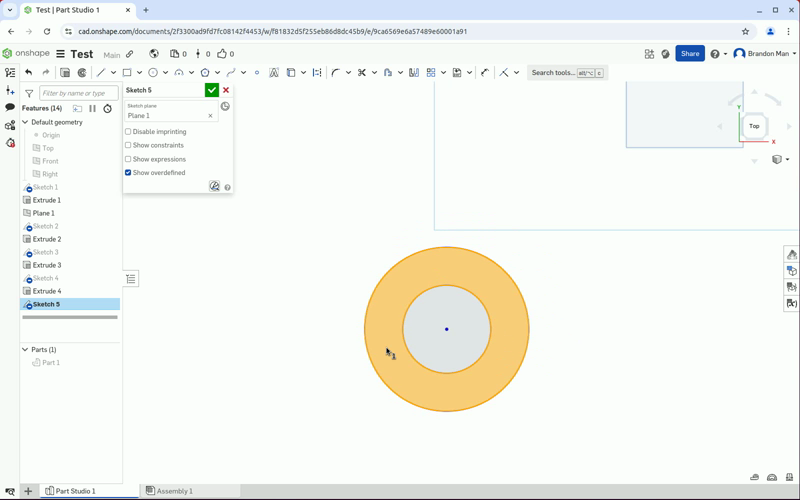
scroll(-6)
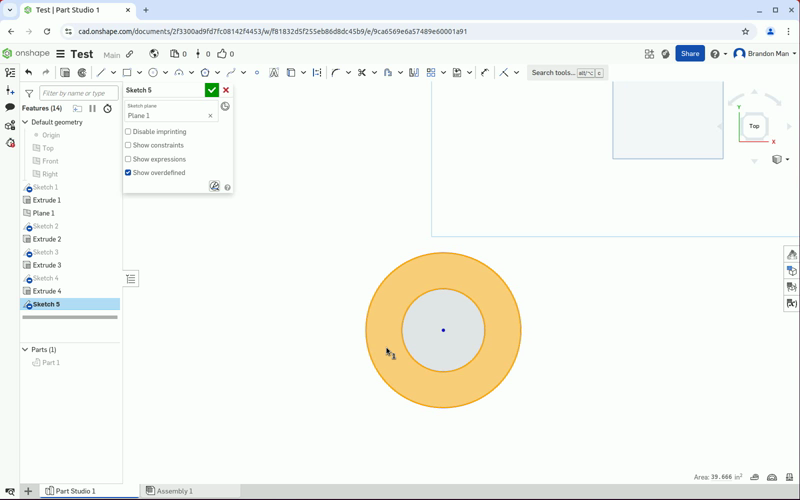
scroll(-6)
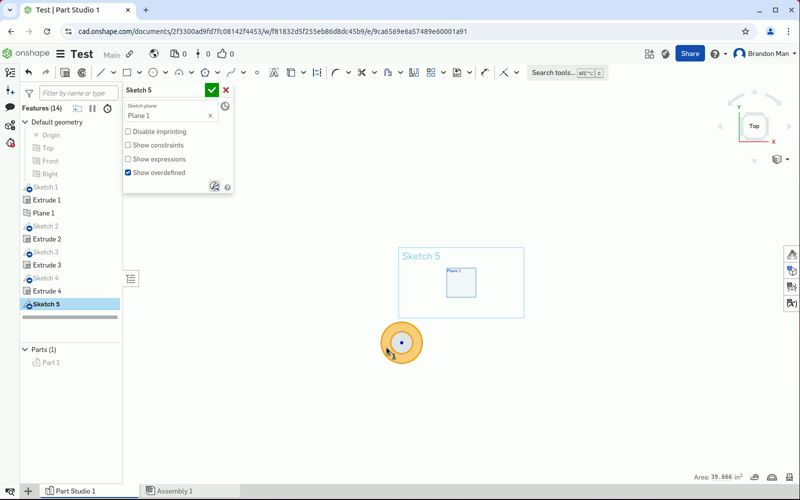
mouse_move(73, 352)
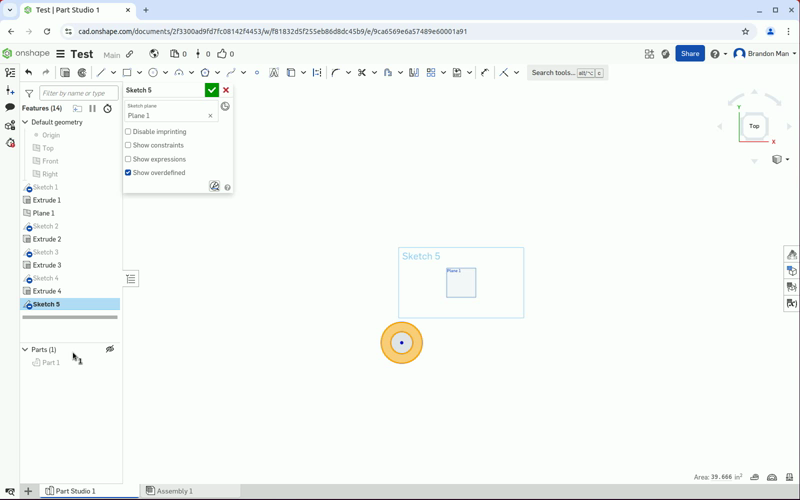
key(shift+y)
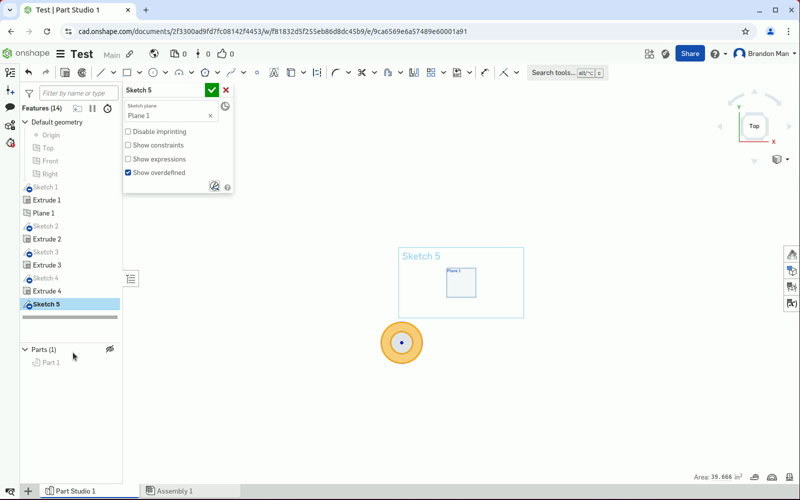
key(shift+e)
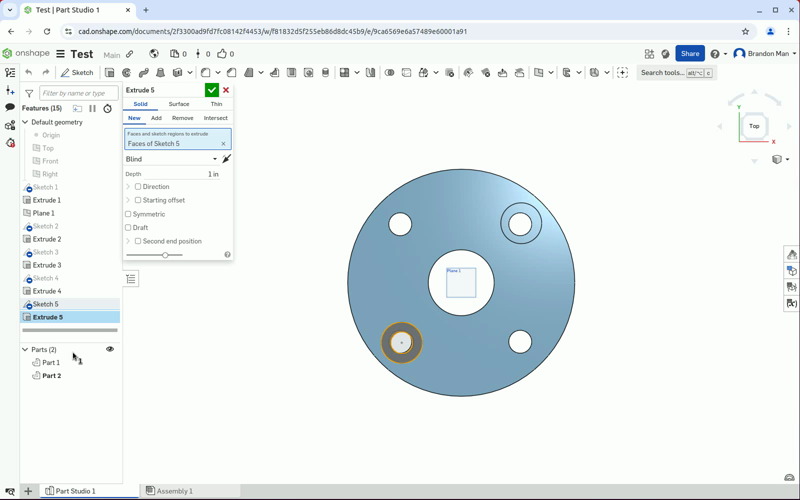
mouse_move(143, 106)
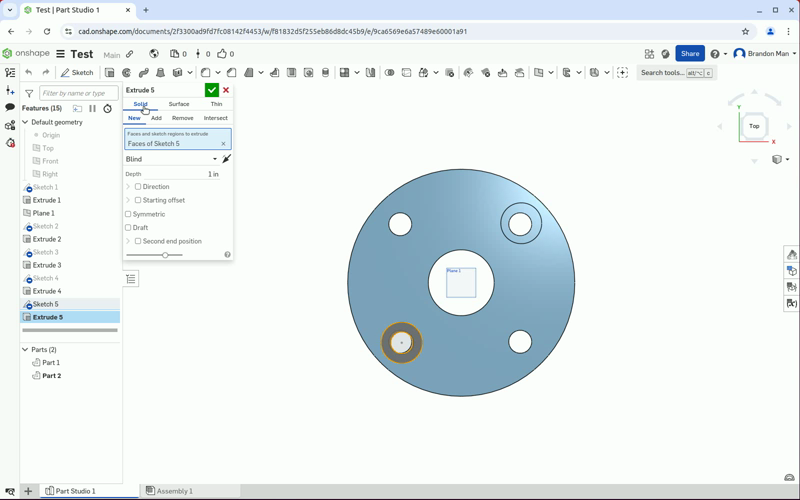
click(143, 106)
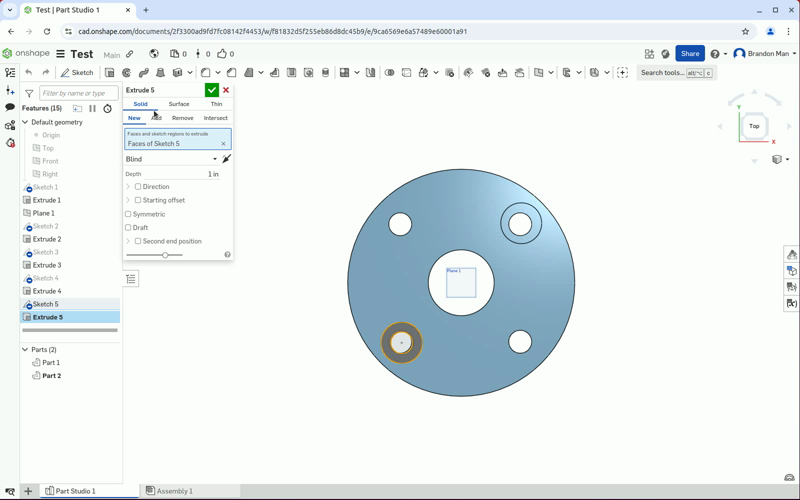
mouse_move(186, 120)
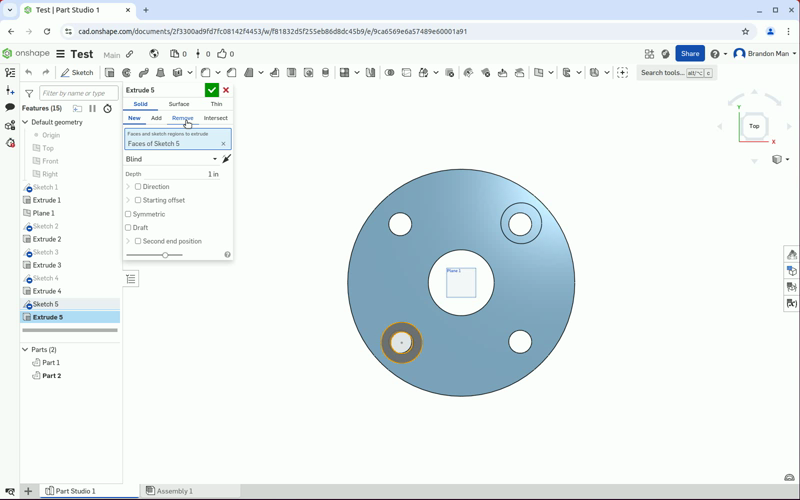
click(186, 120)
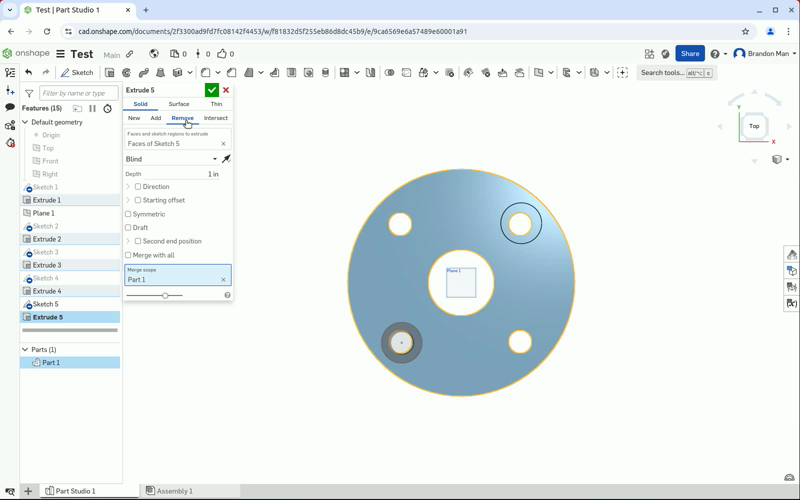
key(tab, 4)
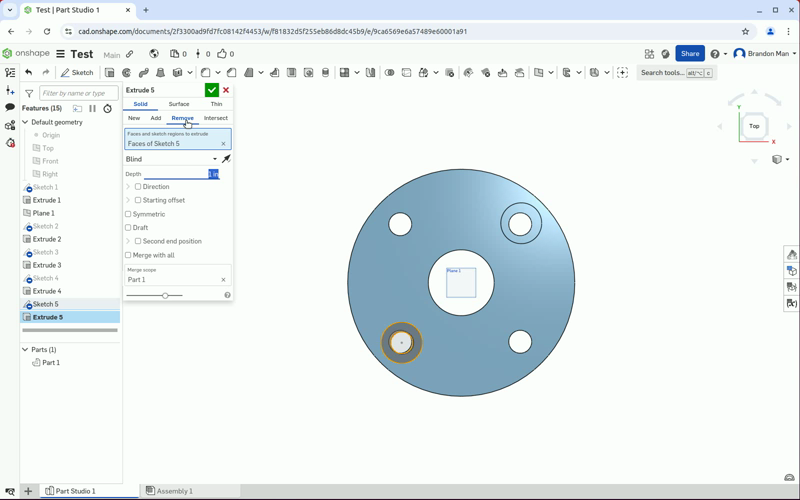
text(1.926)
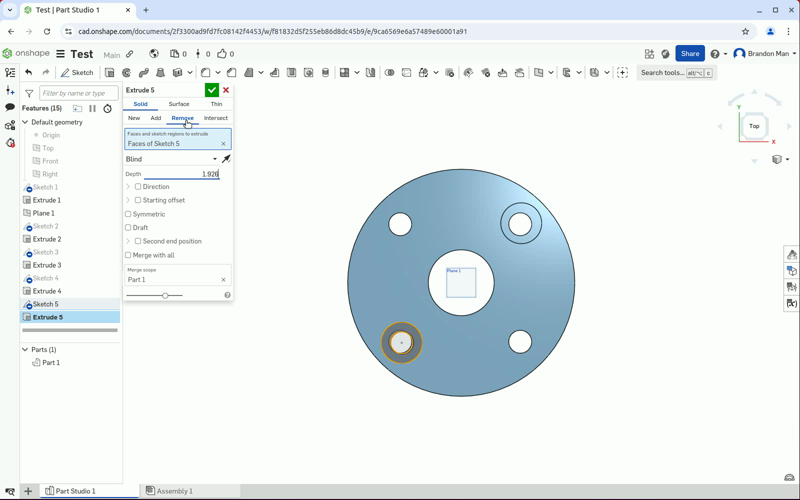
key(tab, 6)
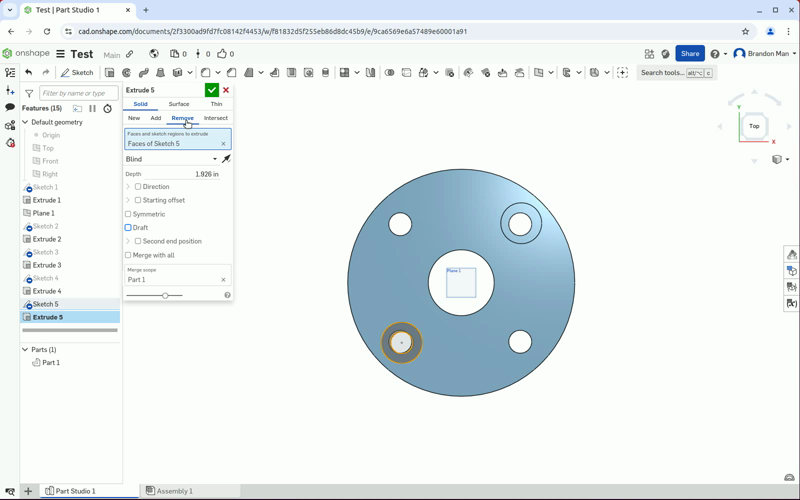
key(space)
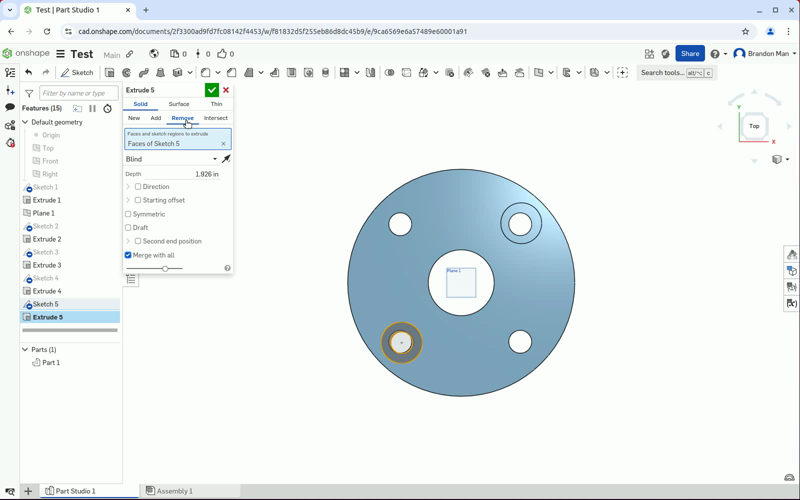
key(enter)
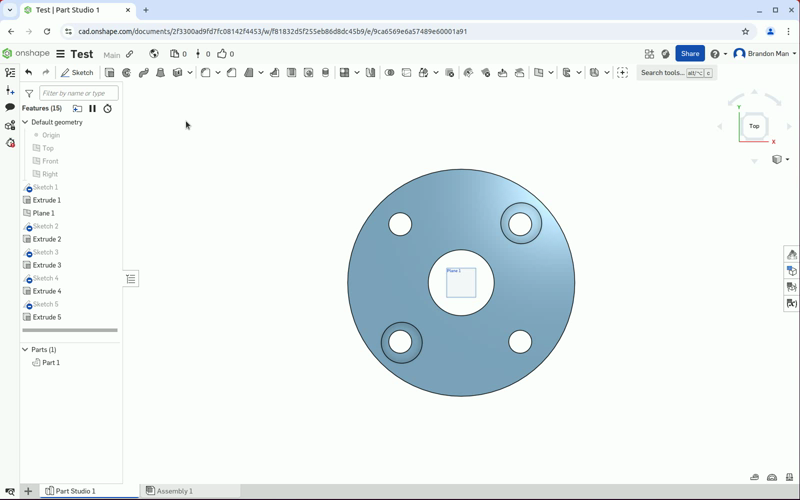
key(shift+h)
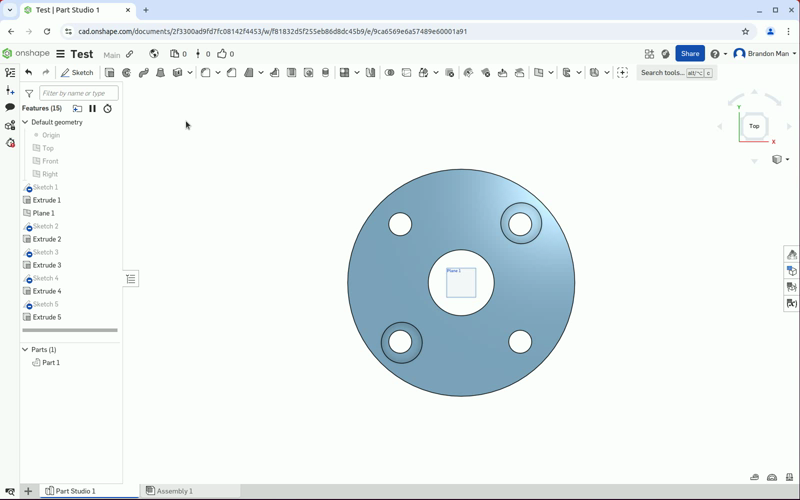
key(shift+h)
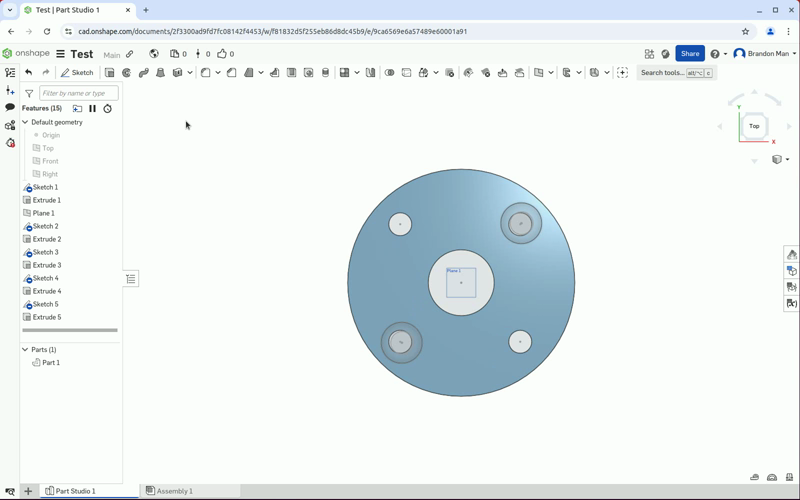
key(shift+7)
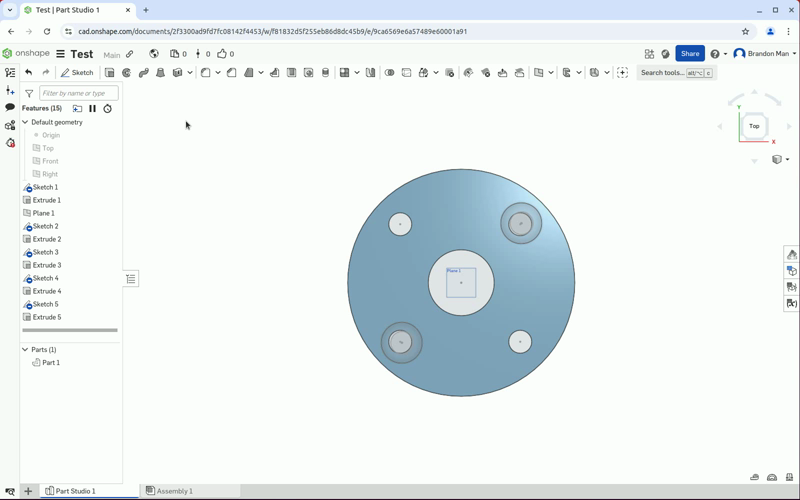
key(up, 3)
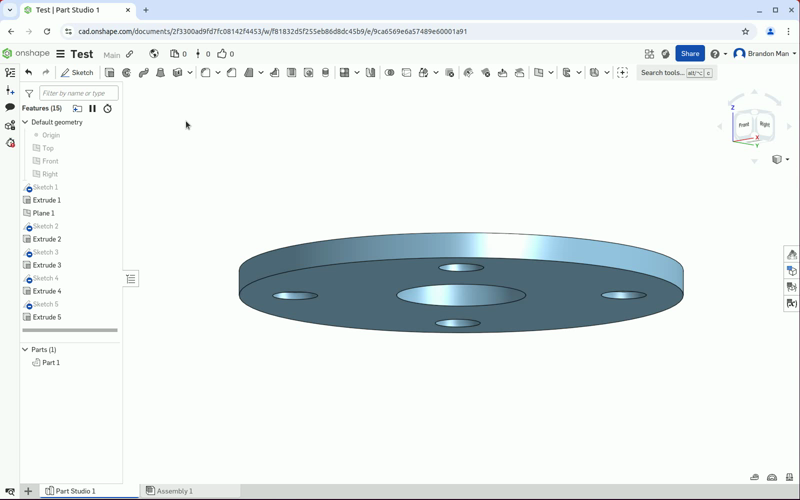
key(left, 3)
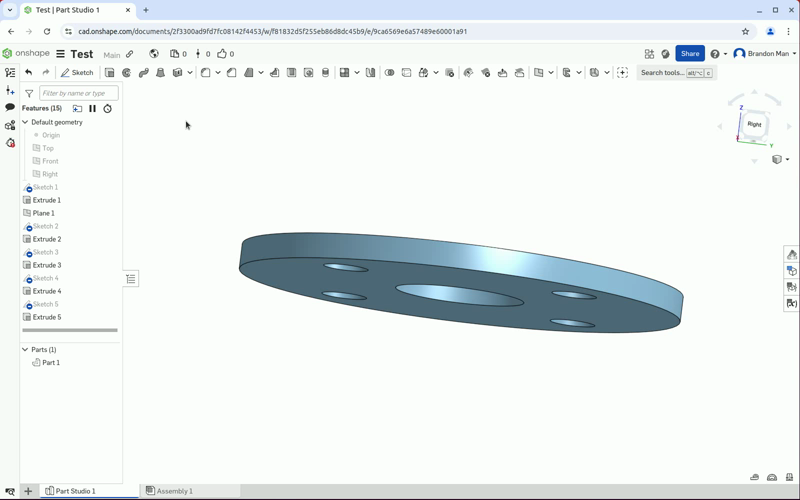
key(right, 3)
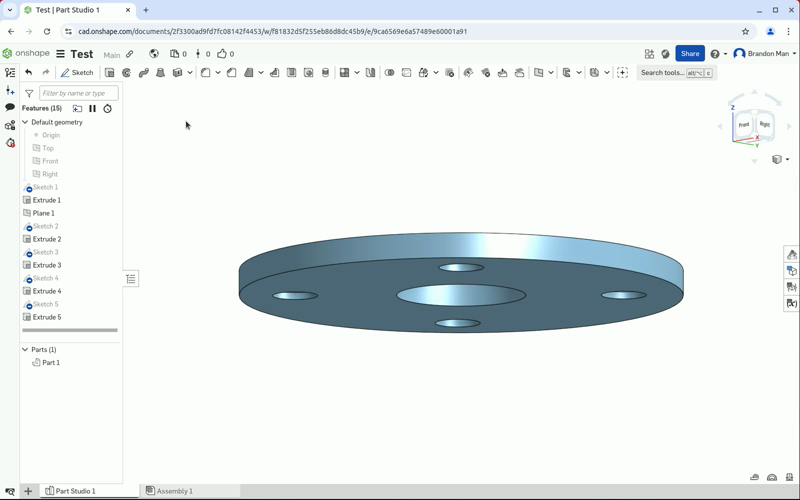
key(down, 3)
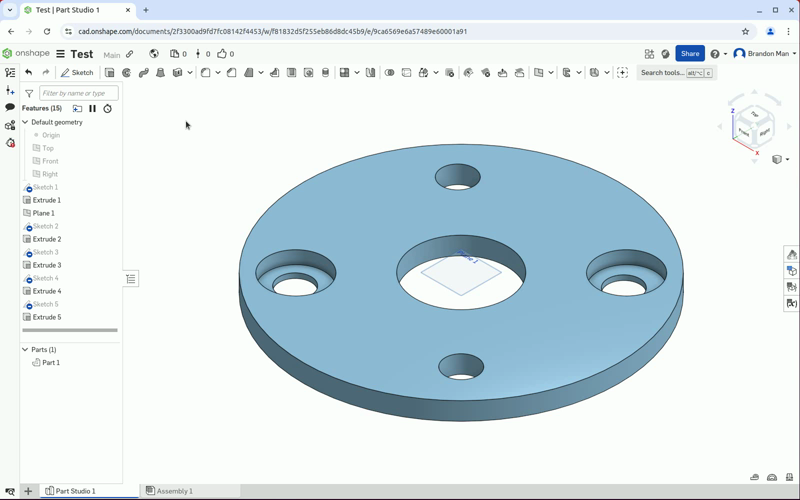
mouse_move(73, 189)
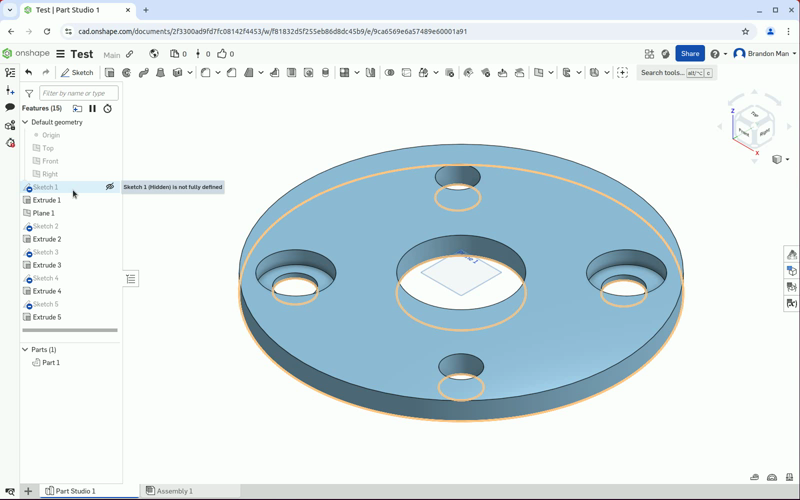
click(73, 189)